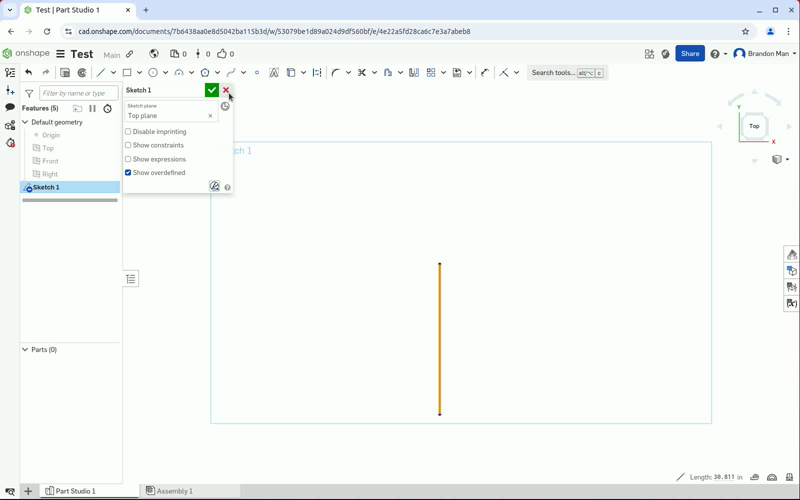
key(shift+h)
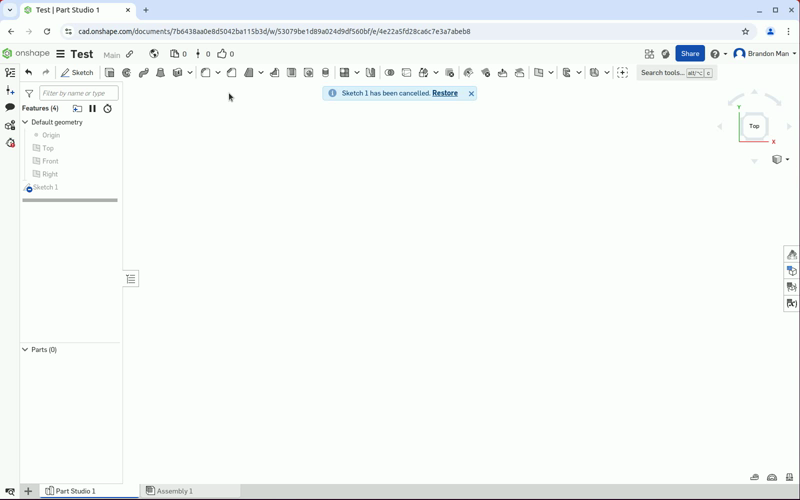
mouse_move(73, 352)
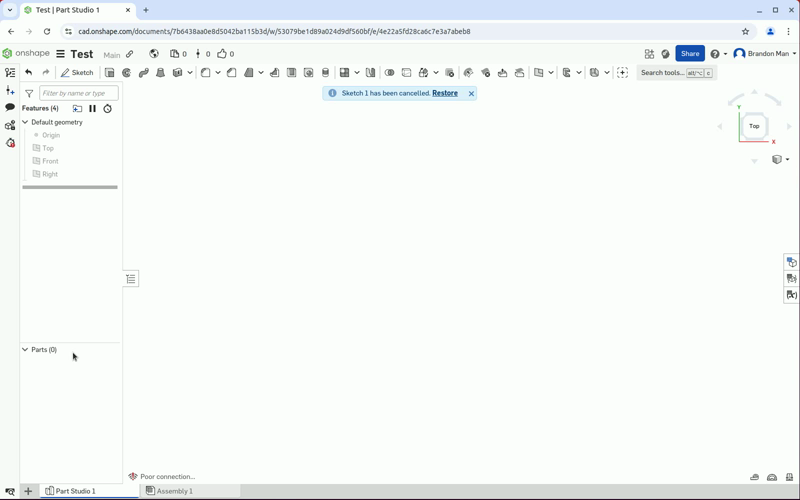
key(y)
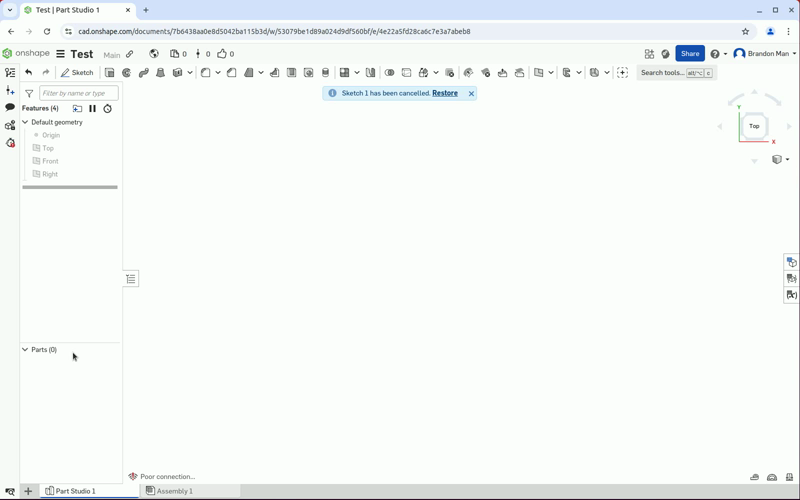
key(shift+p)
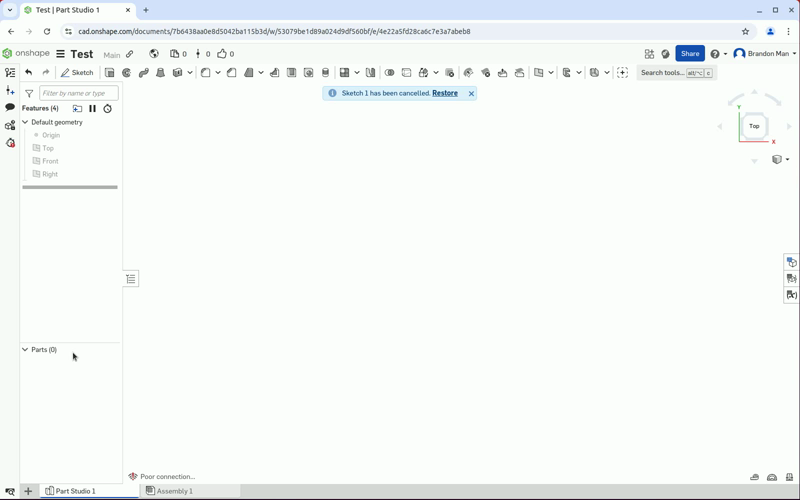
key(space)
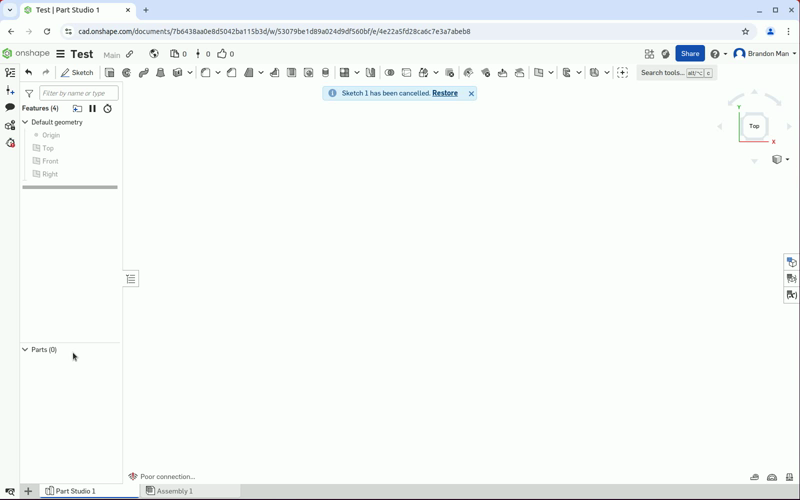
key_down(shift)
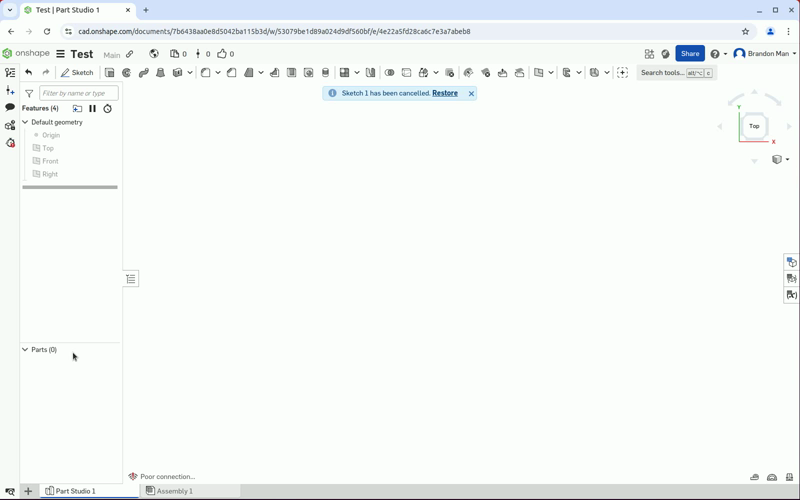
key(up)
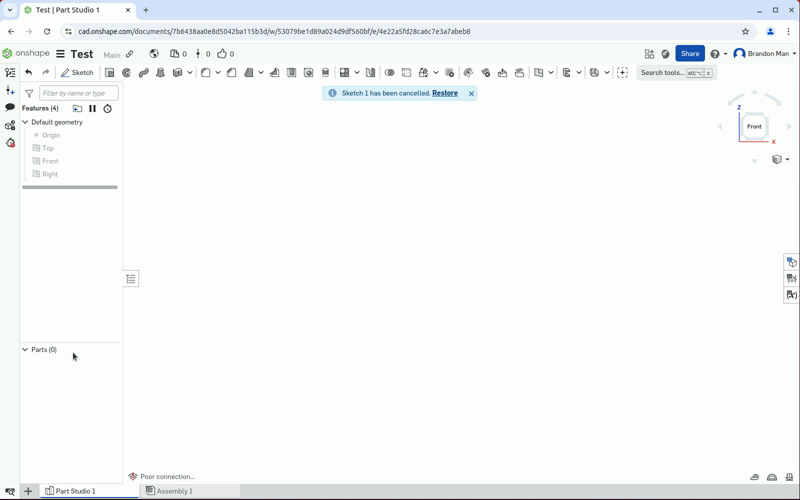
key_up(shift)
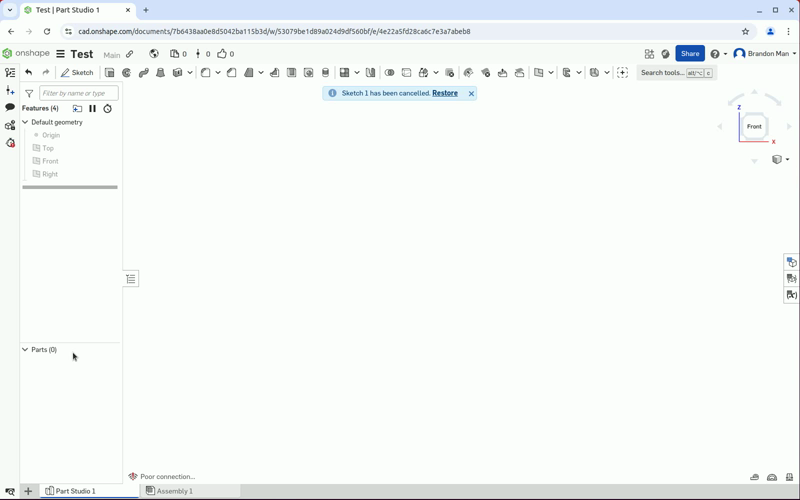
key(space)
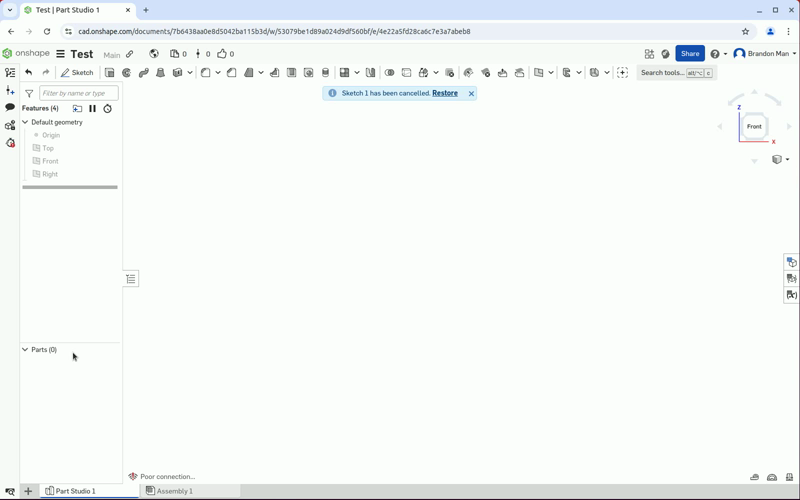
key_down(shift)
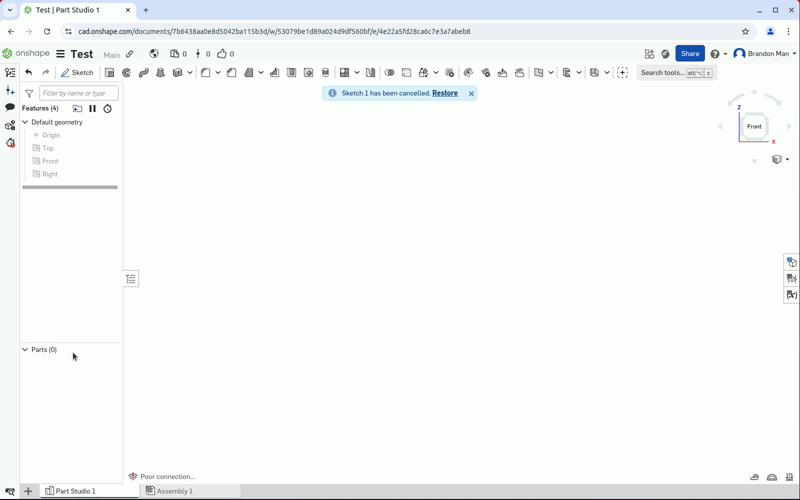
key(left)
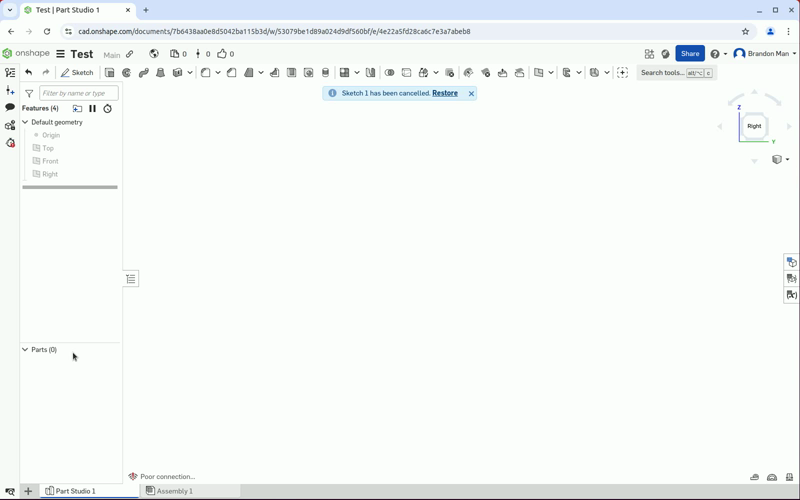
key_up(shift)
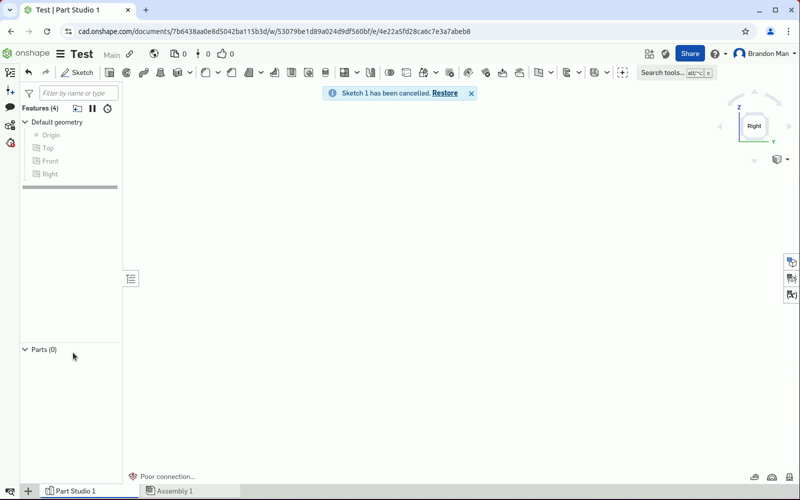
mouse_move(73, 352)
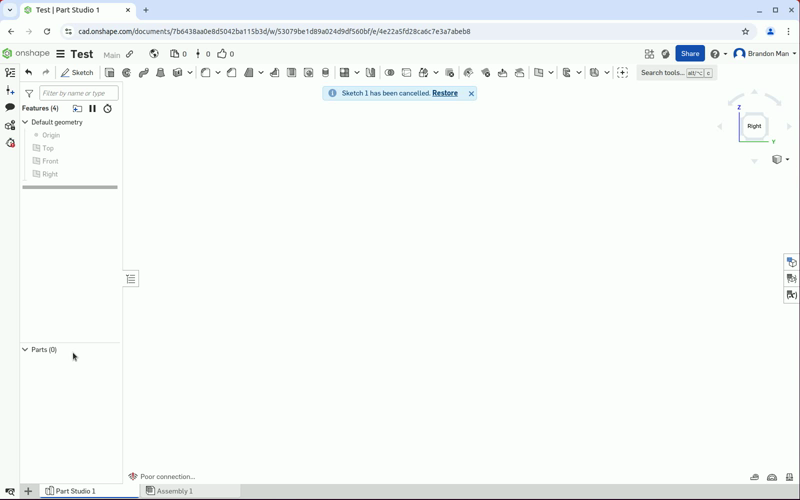
key(shift+y)
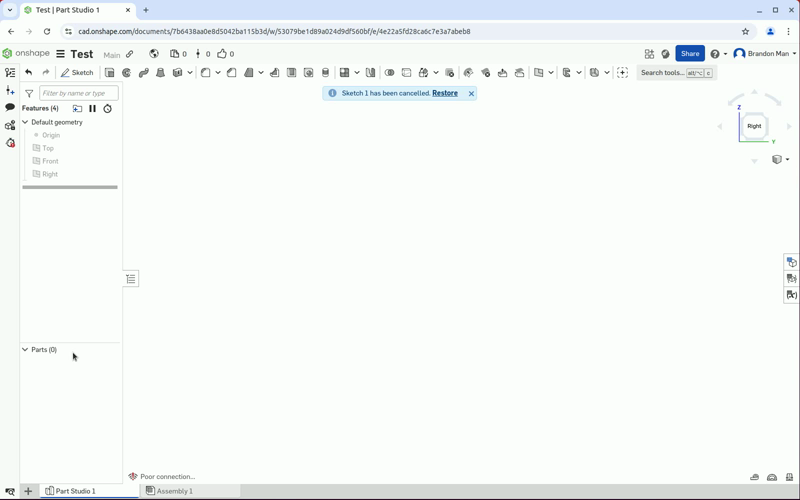
key(shift+s)
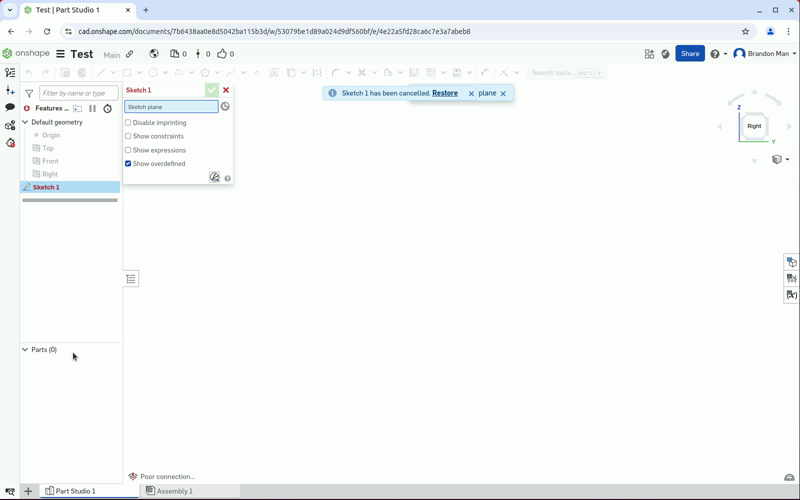
mouse_move(73, 176)
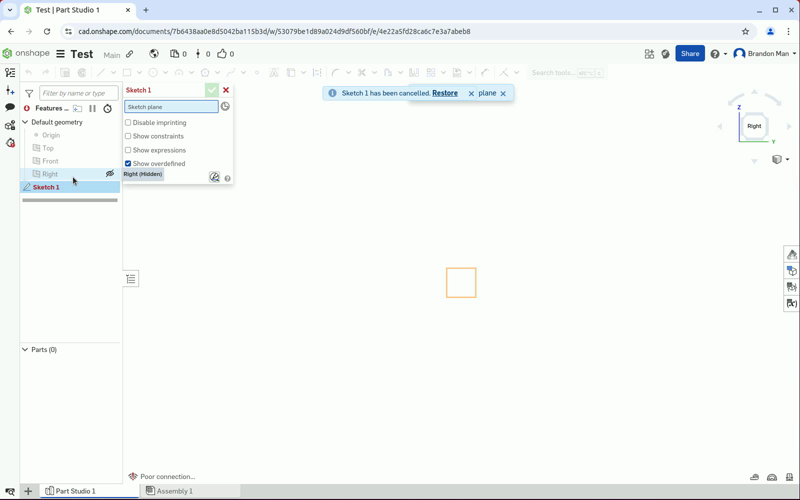
click(73, 176)
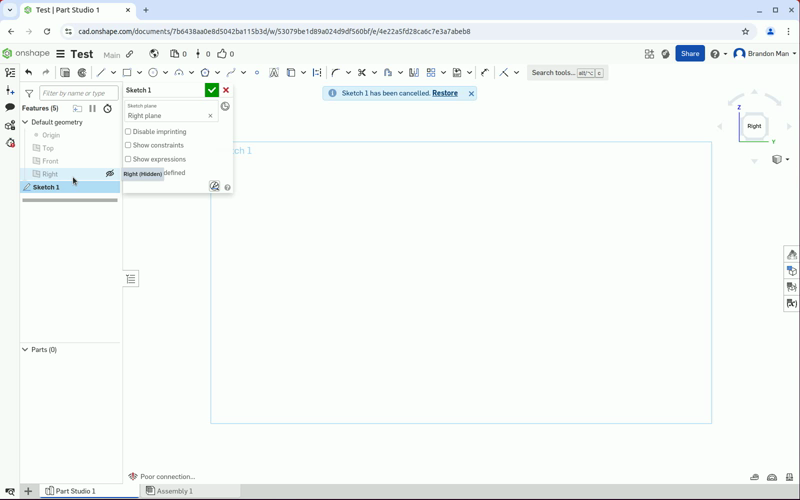
mouse_move(73, 352)
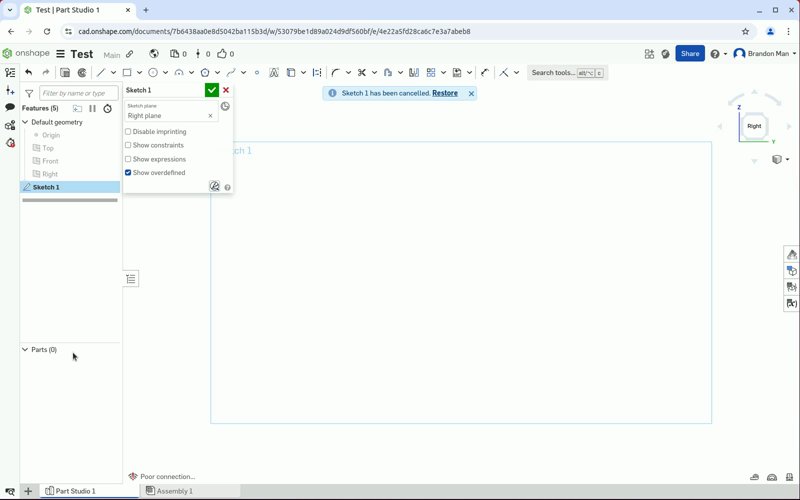
key(y)
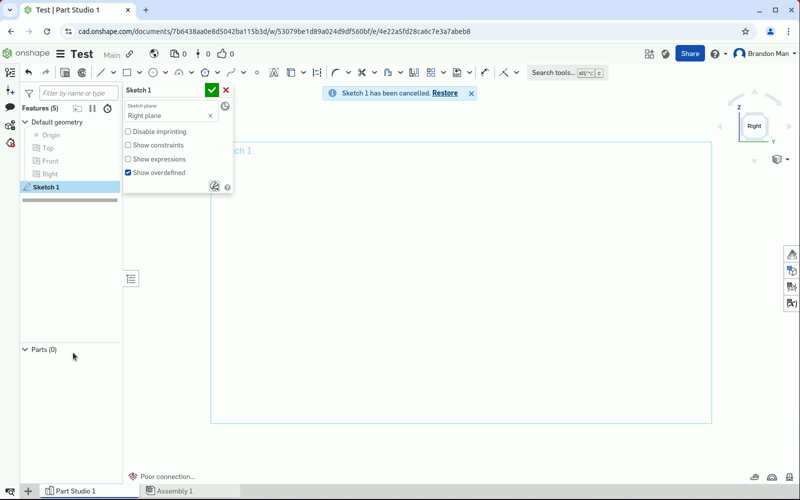
key(l)
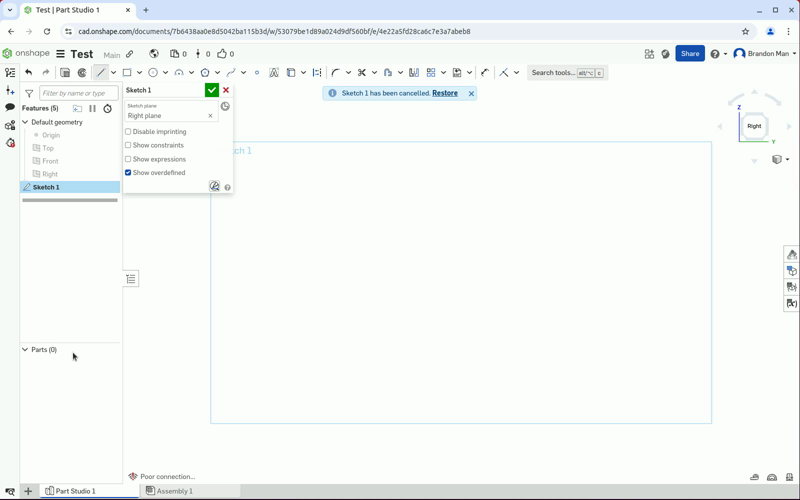
key_down(shift)
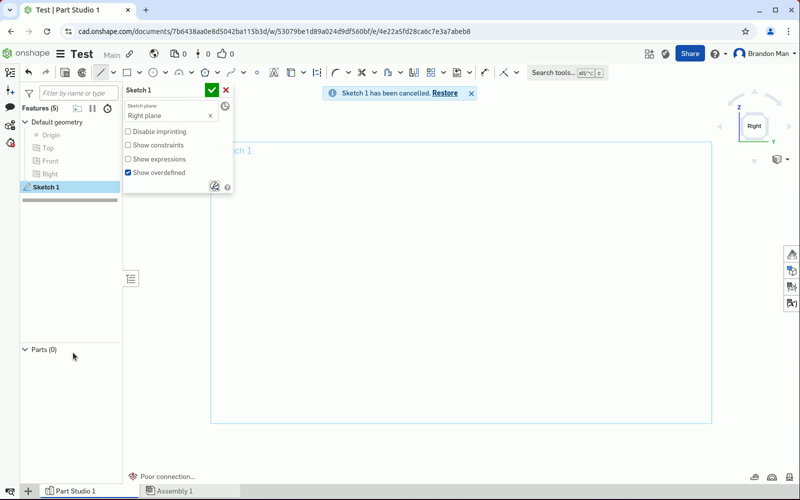
mouse_move(357, 349)
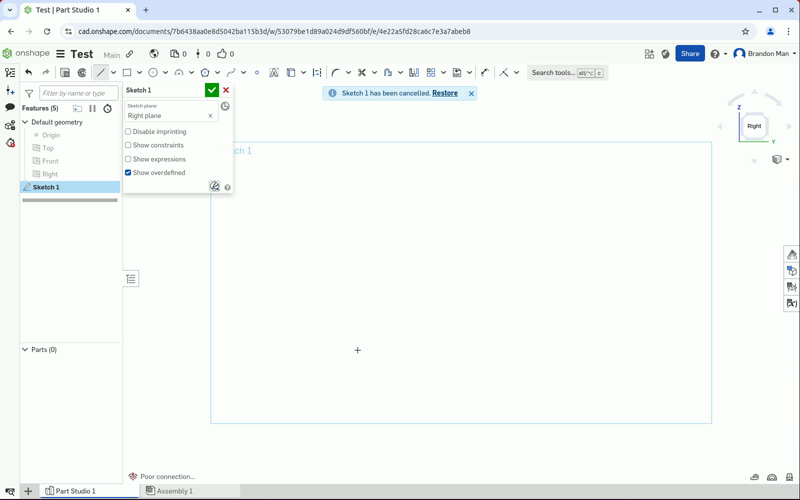
click(357, 349)
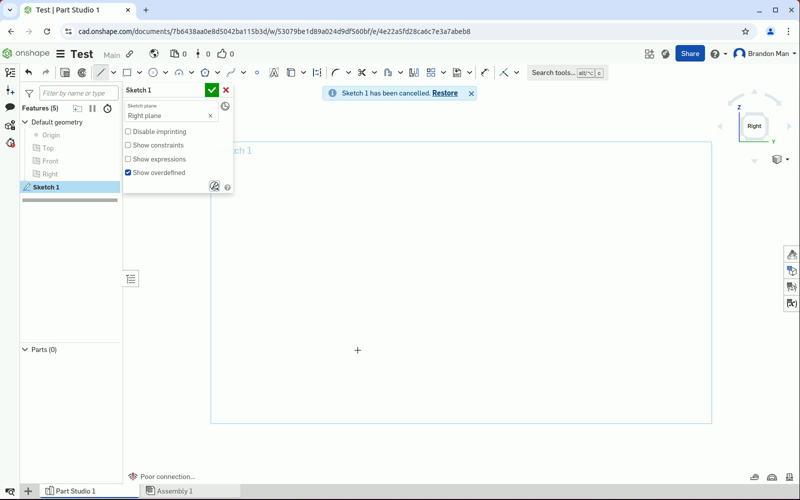
key_up(shift)
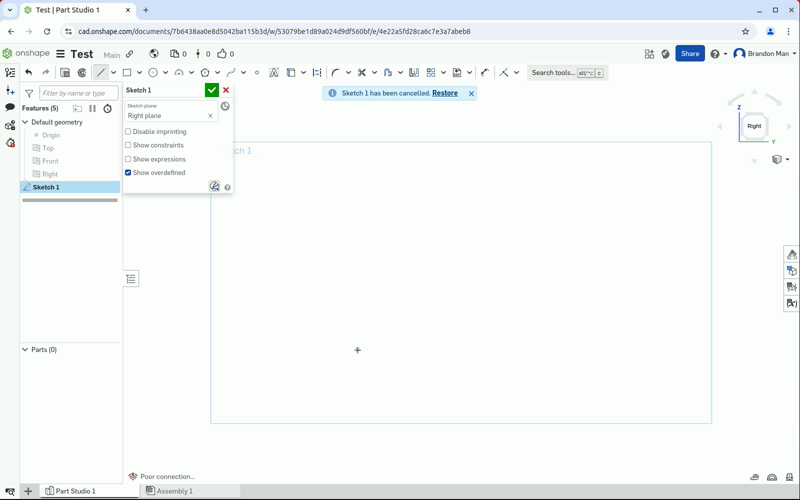
key_down(shift)
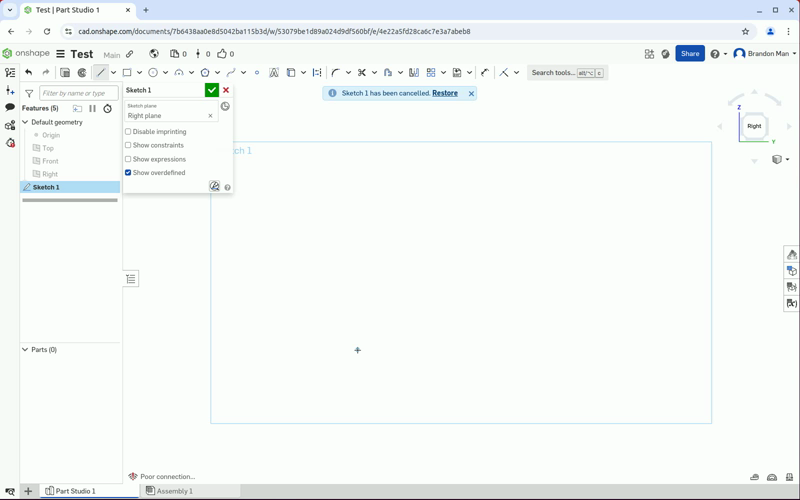
mouse_move(387, 349)
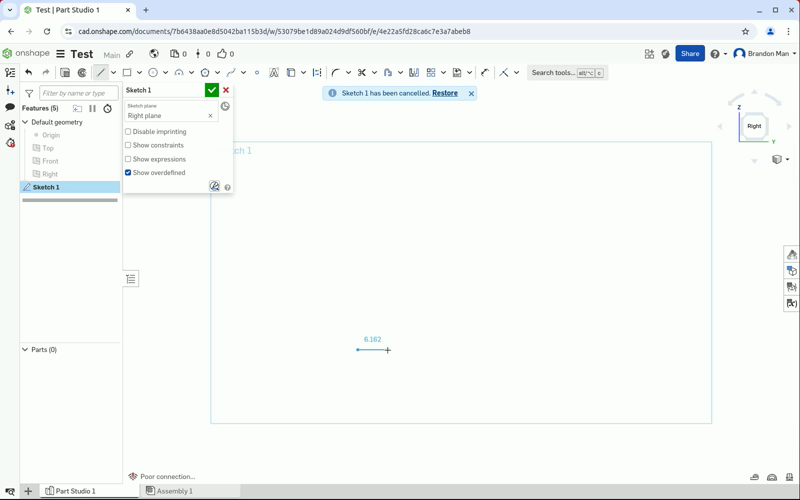
mouse_move(382, 349)
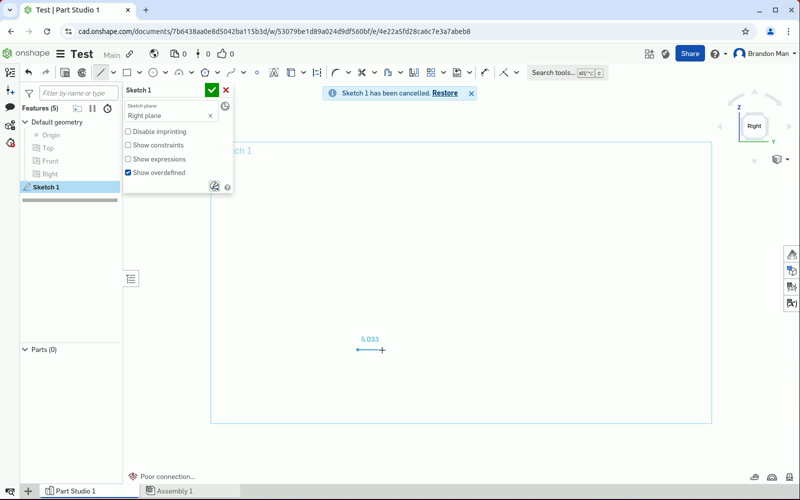
click(382, 349)
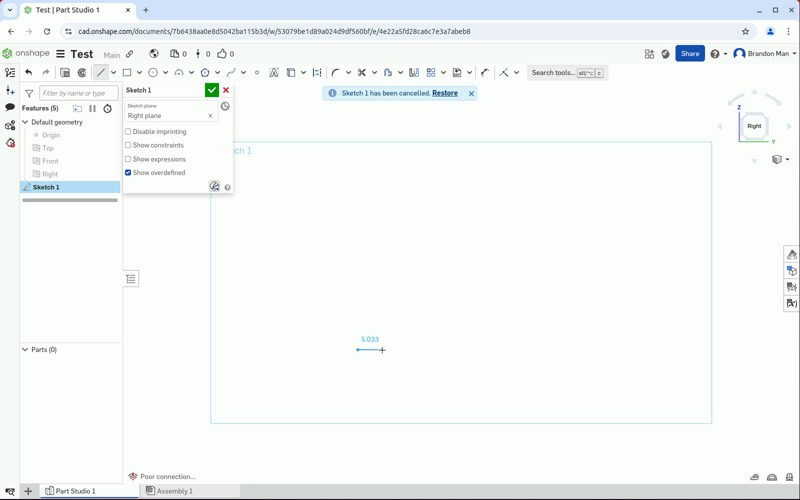
key_up(shift)
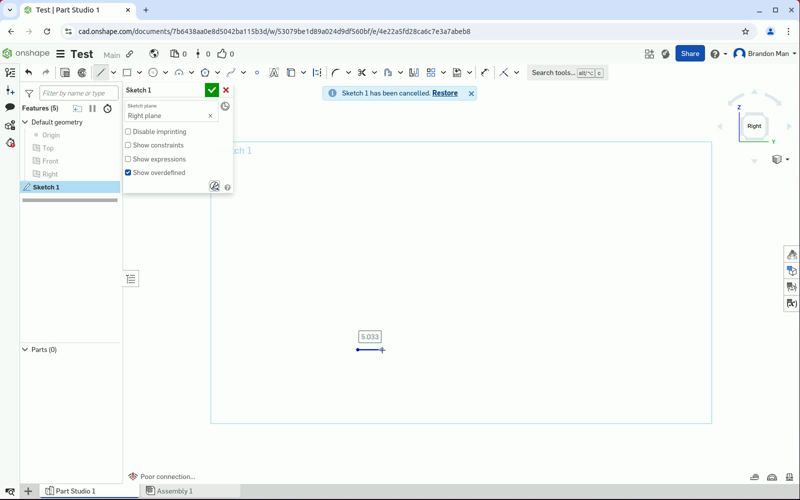
key_down(shift)
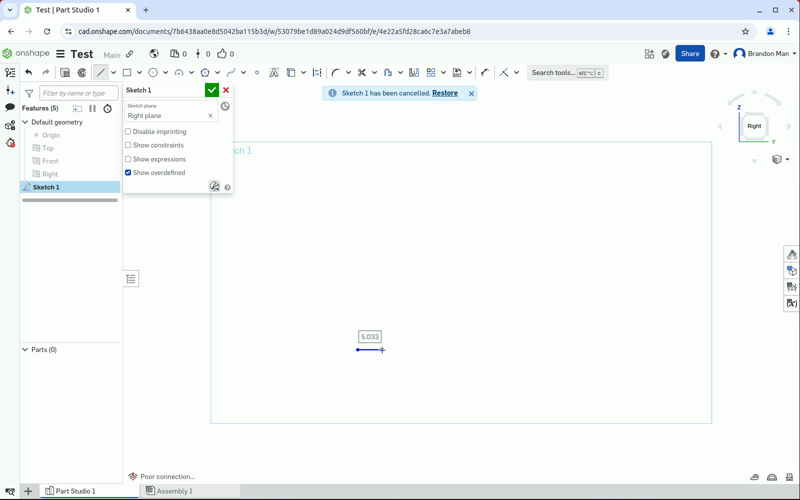
mouse_move(382, 266)
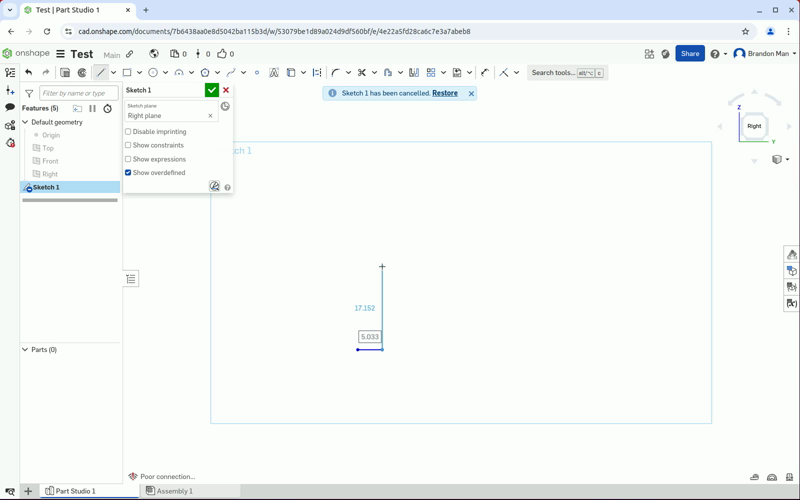
click(382, 266)
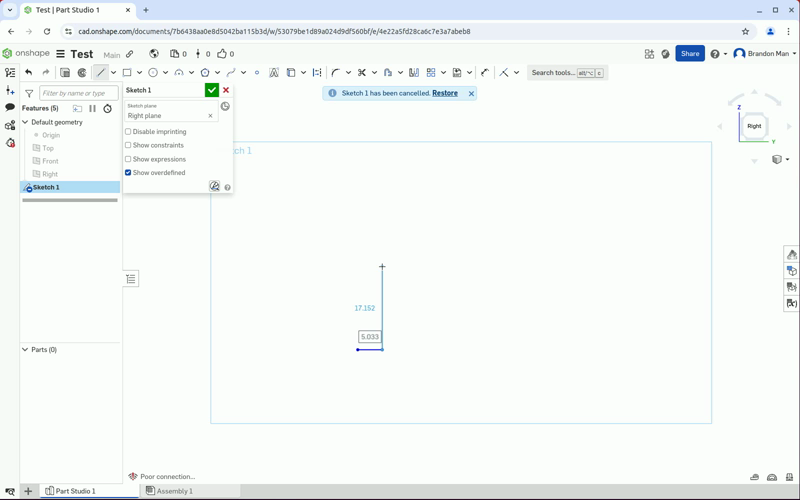
key_up(shift)
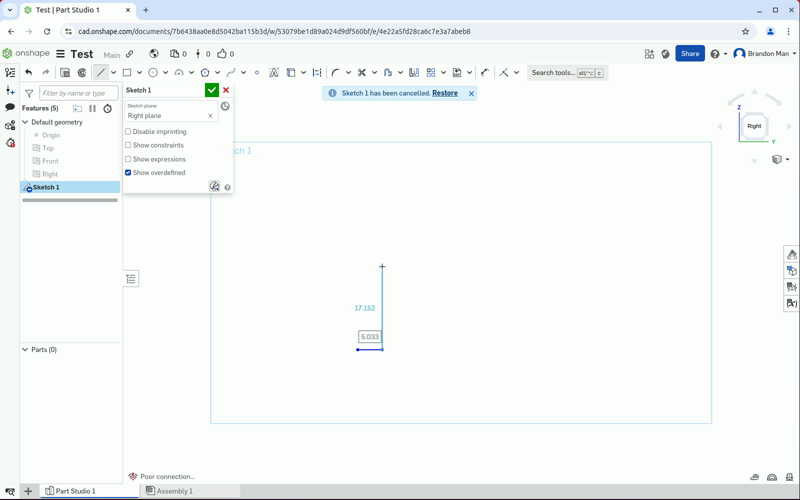
key_down(shift)
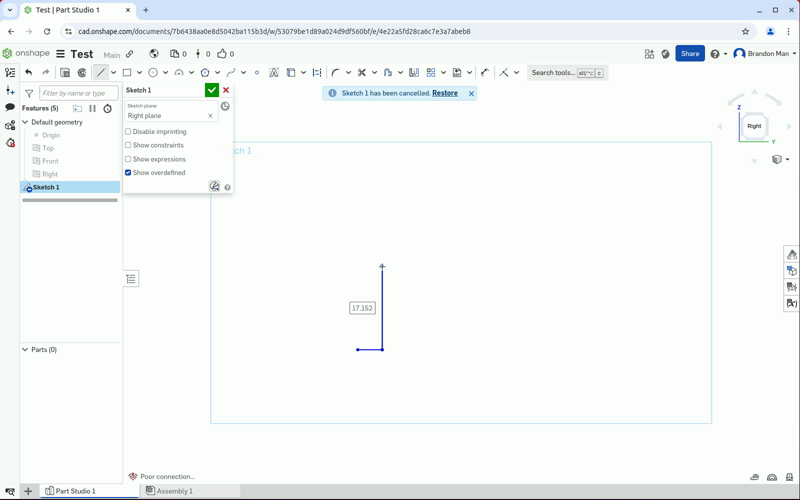
mouse_move(547, 266)
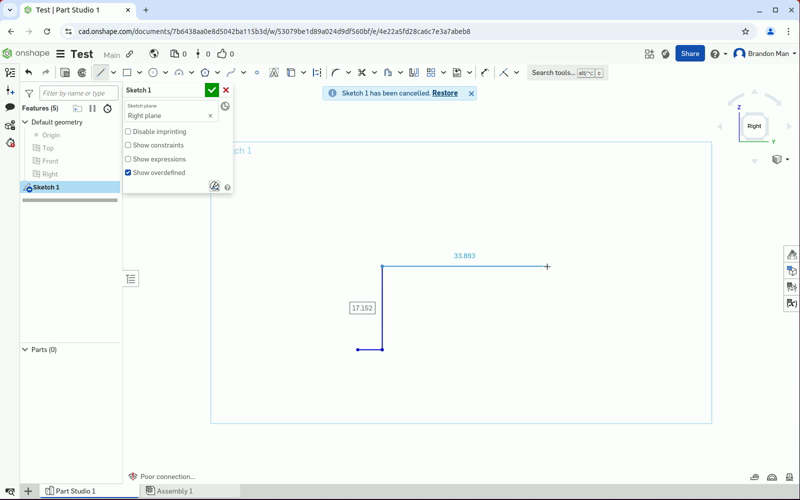
click(547, 266)
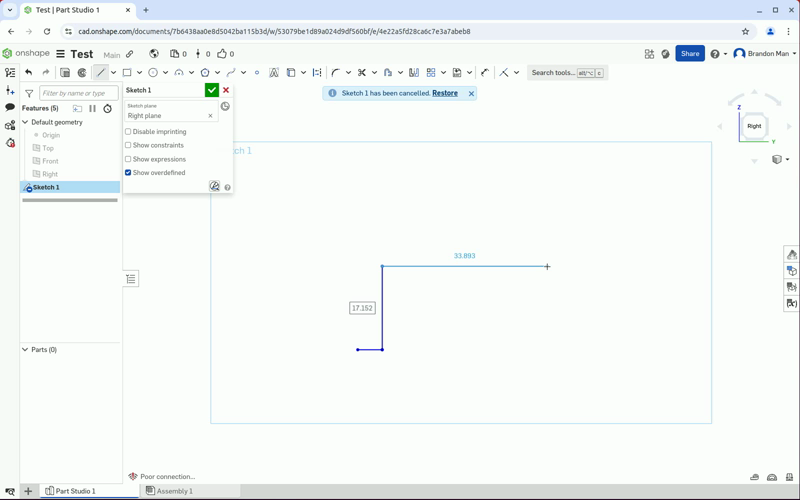
key_up(shift)
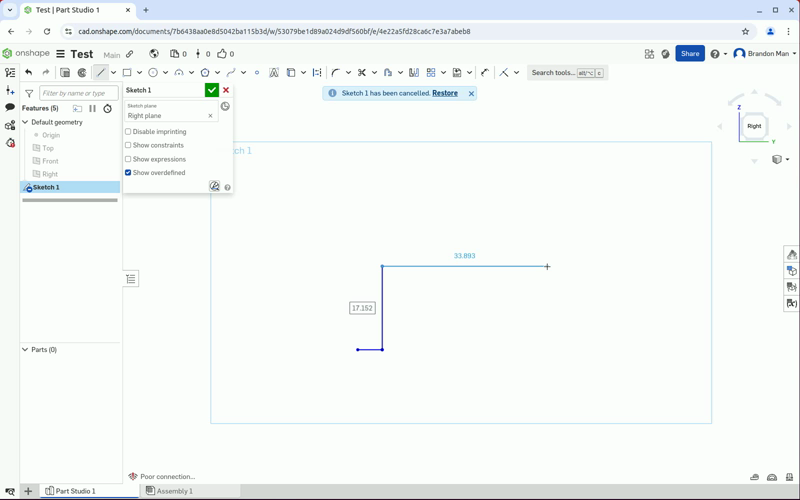
key_down(shift)
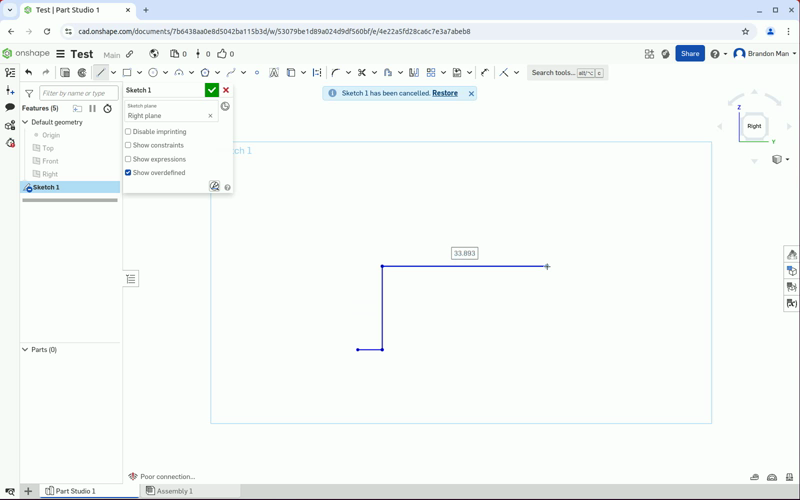
mouse_move(547, 349)
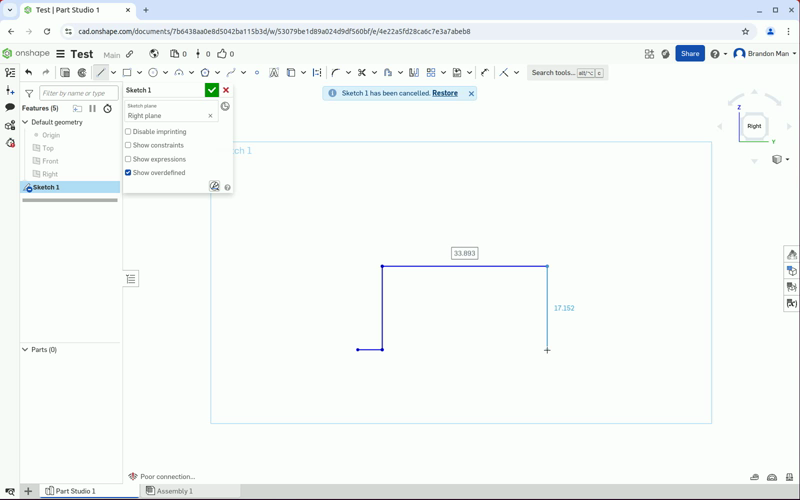
click(547, 349)
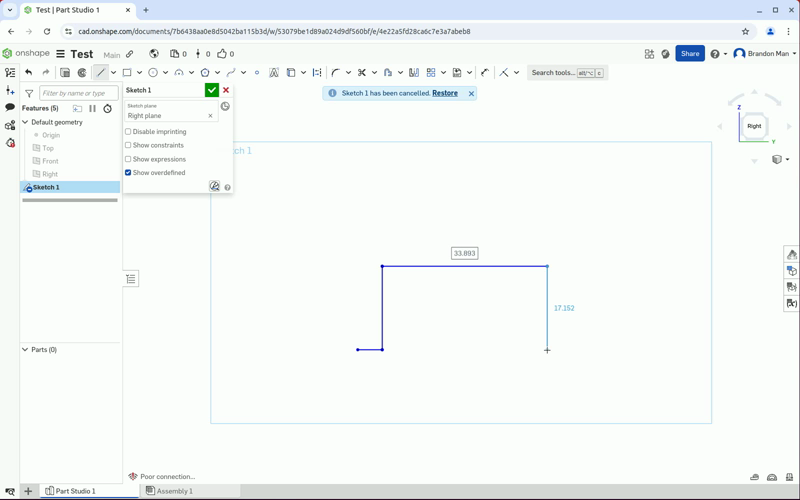
key_up(shift)
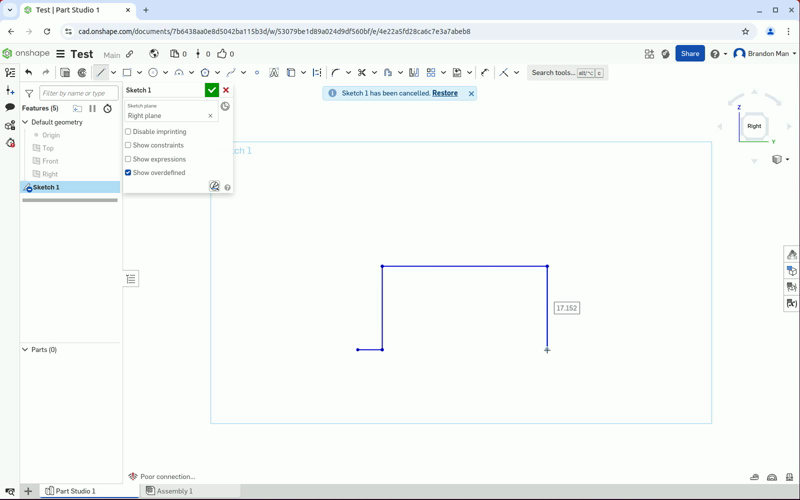
key_down(shift)
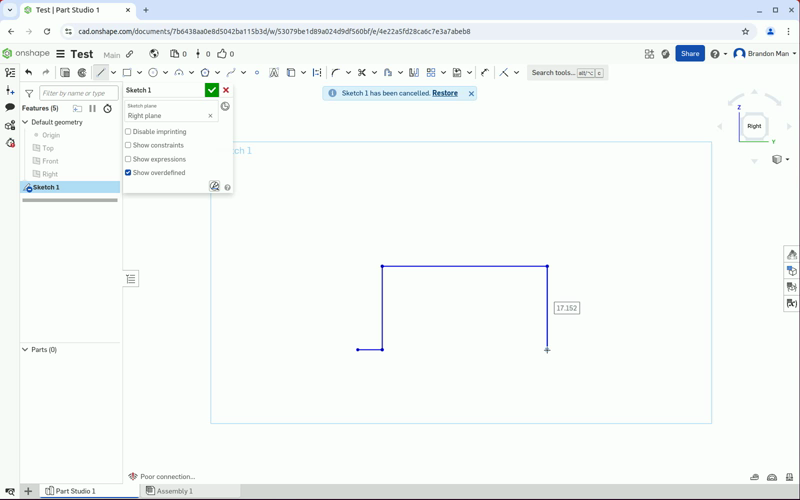
mouse_move(577, 349)
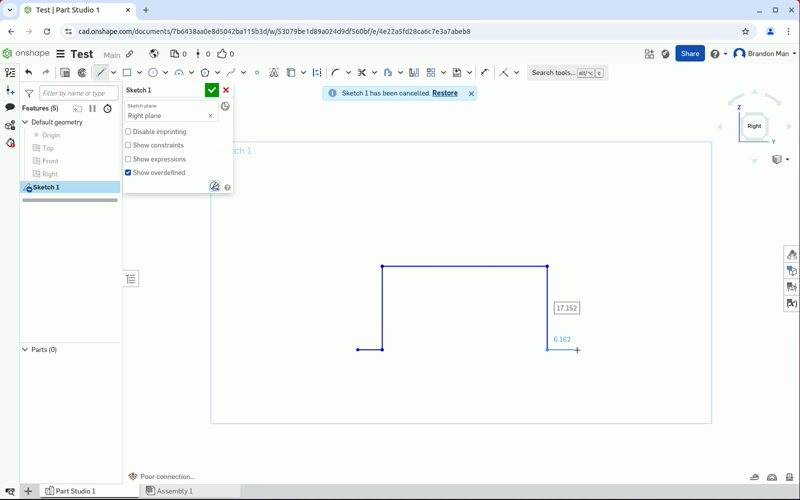
mouse_move(572, 349)
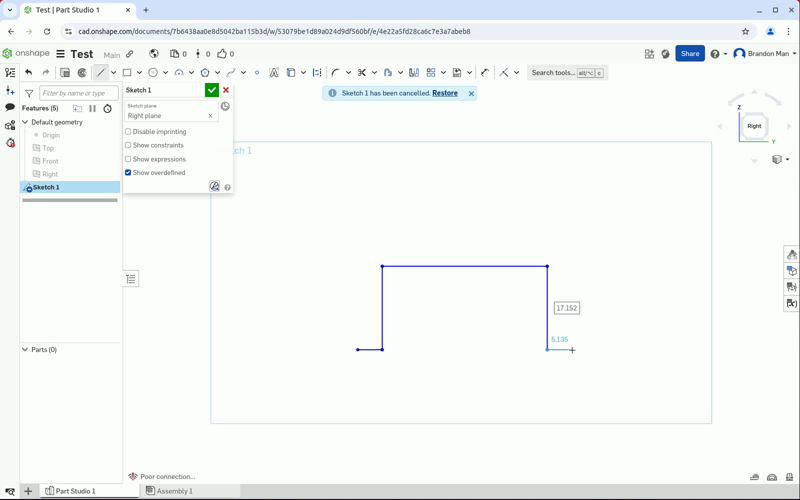
click(572, 349)
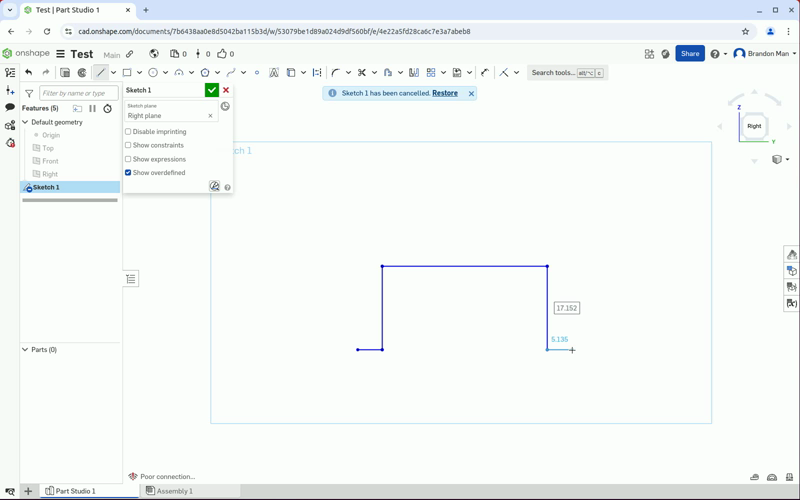
key_up(shift)
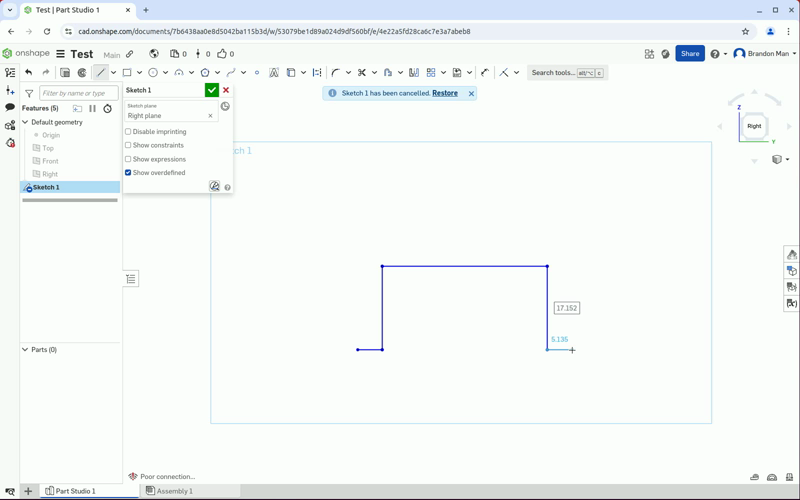
key_down(shift)
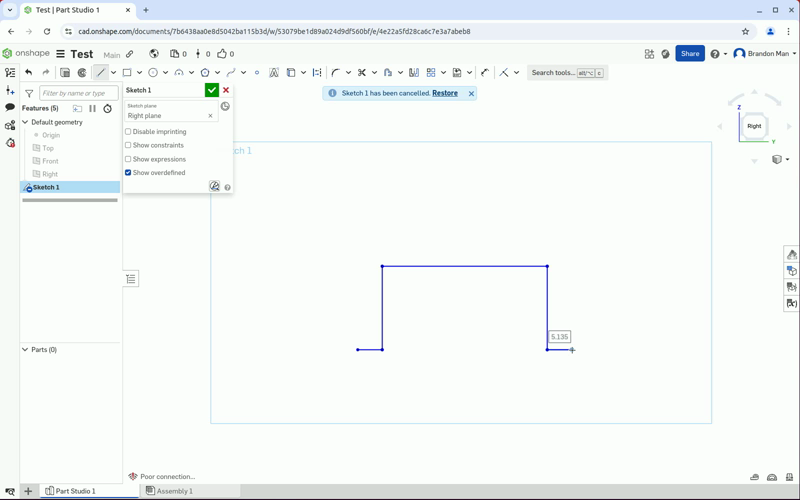
mouse_move(589, 349)
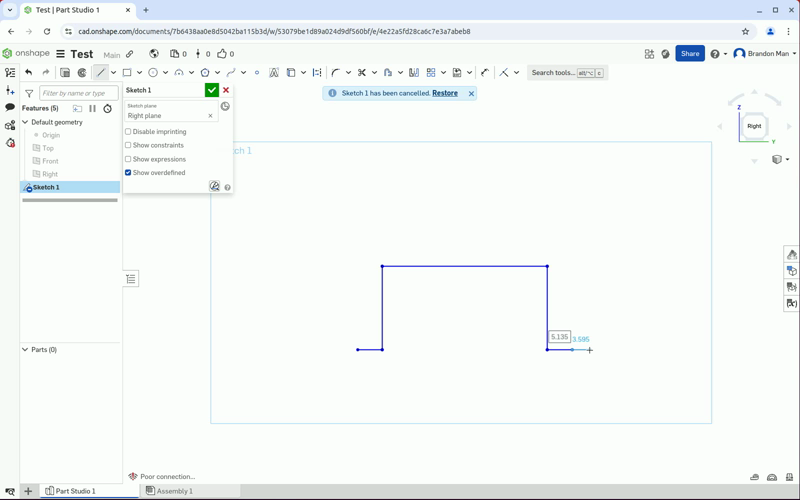
mouse_move(572, 340)
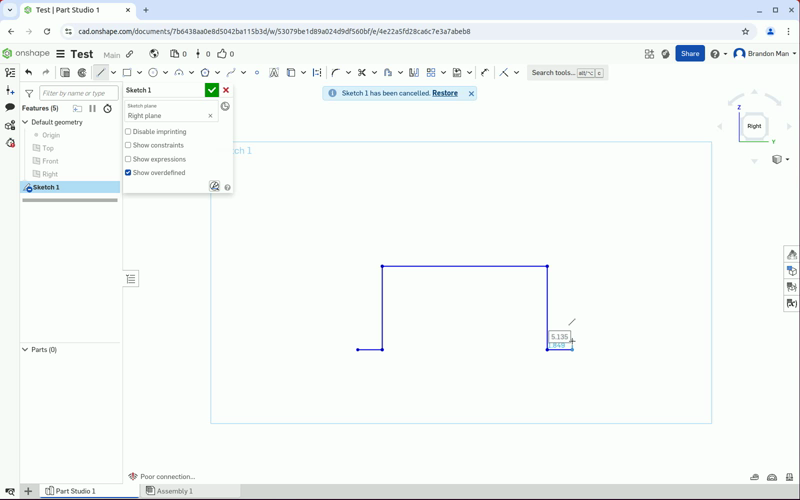
click(572, 340)
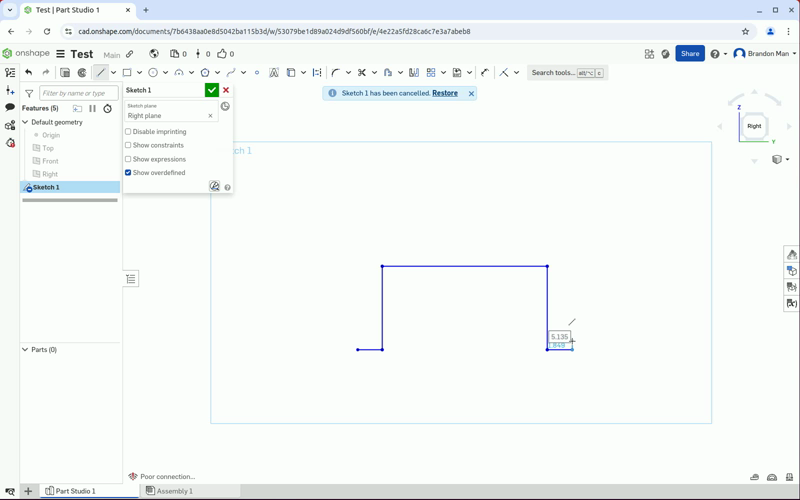
key_up(shift)
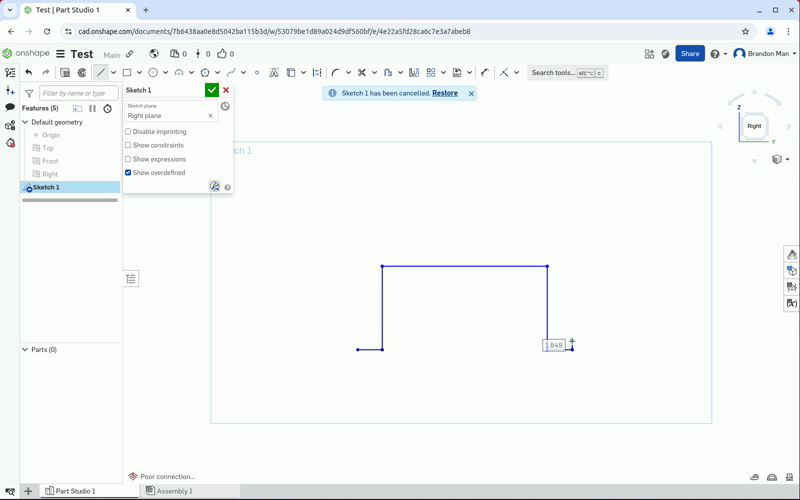
key_down(shift)
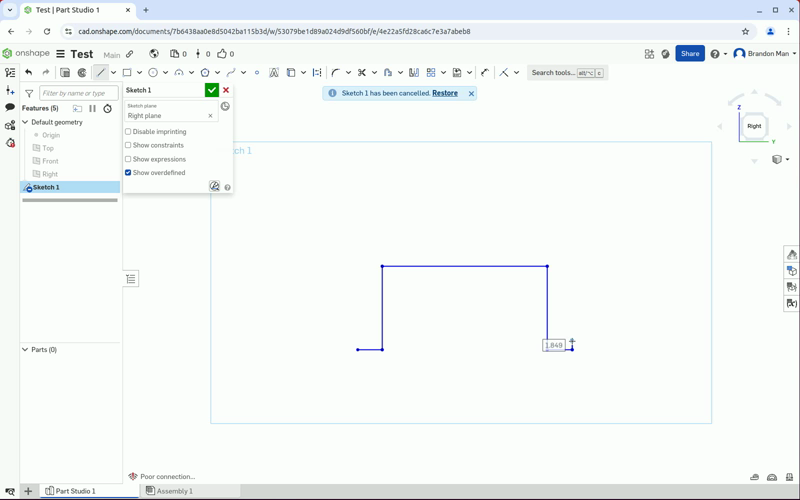
mouse_move(589, 340)
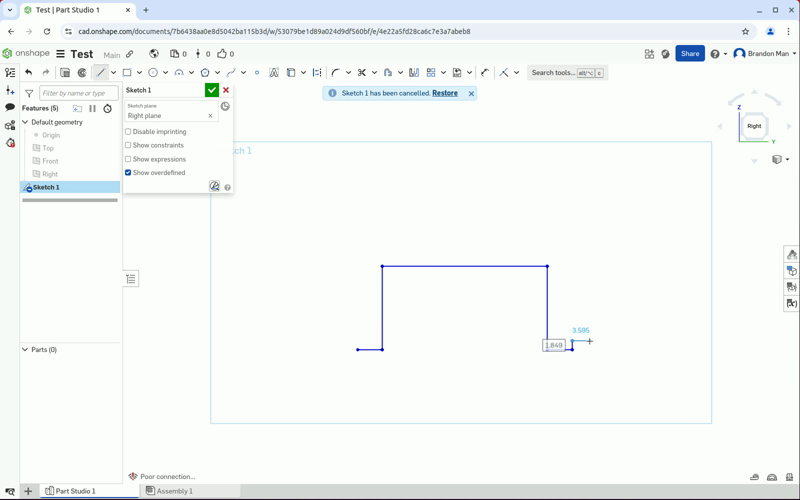
mouse_move(556, 340)
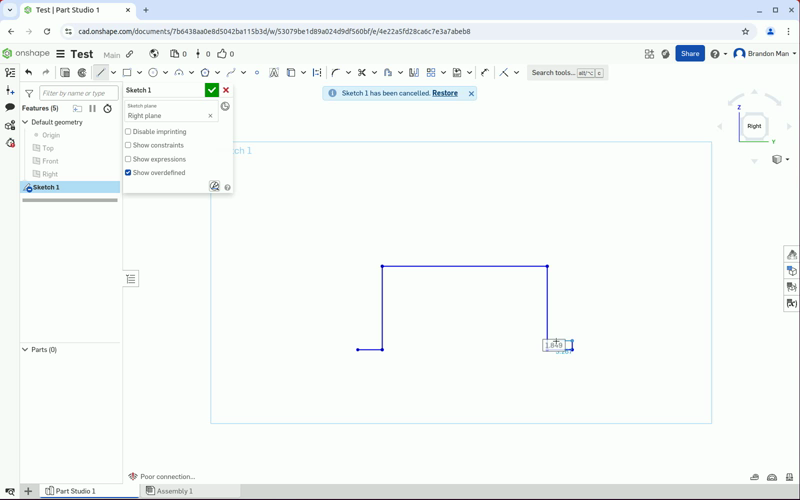
click(556, 340)
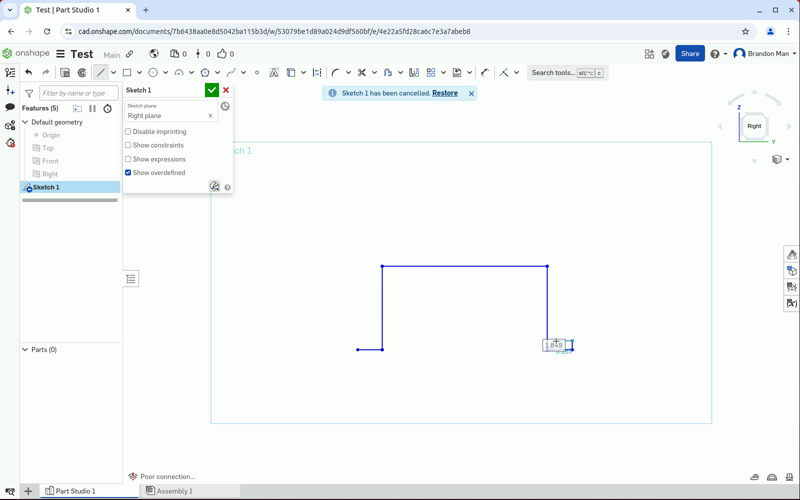
key_up(shift)
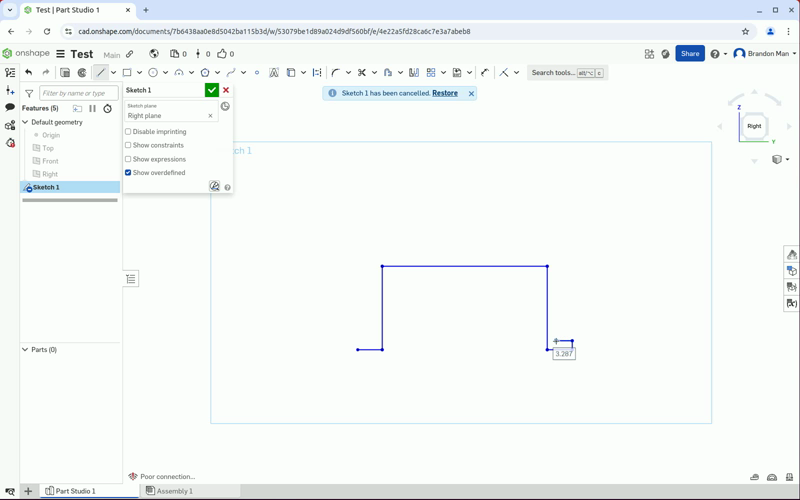
key_down(shift)
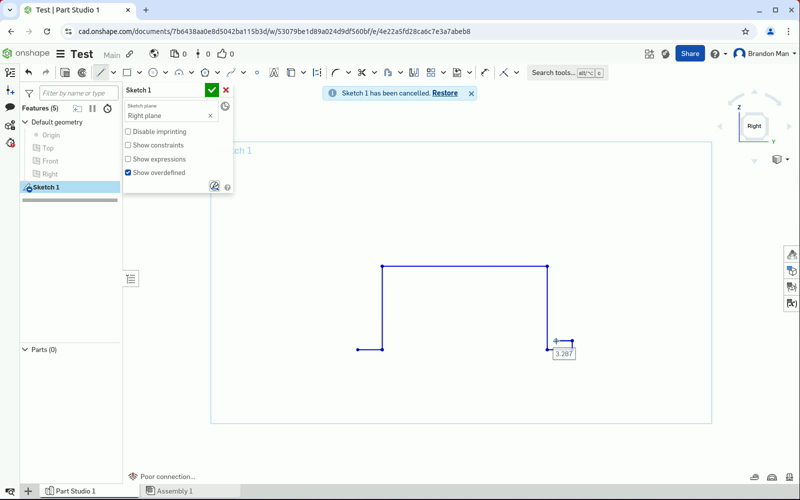
mouse_move(556, 259)
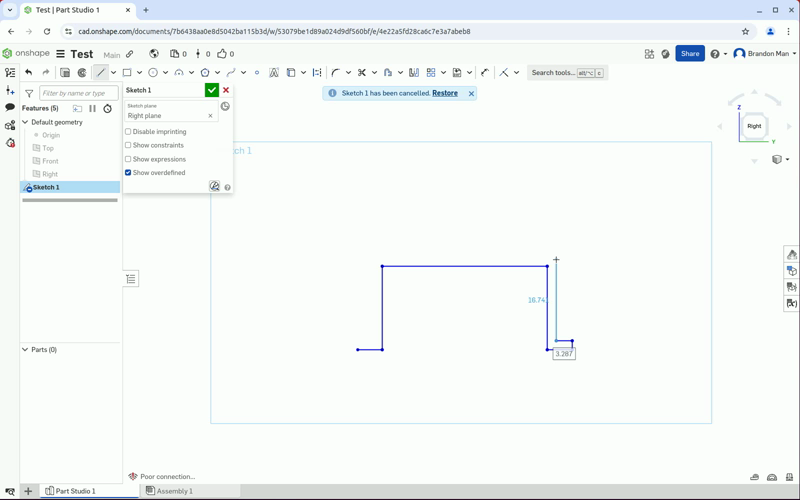
click(556, 259)
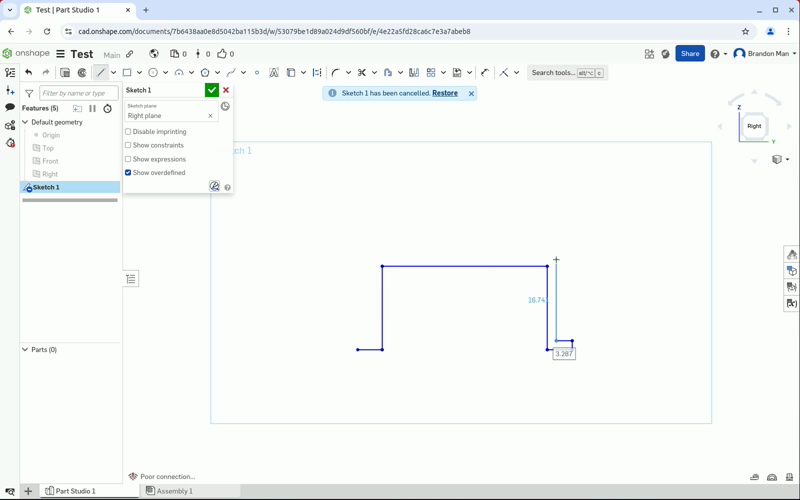
key_up(shift)
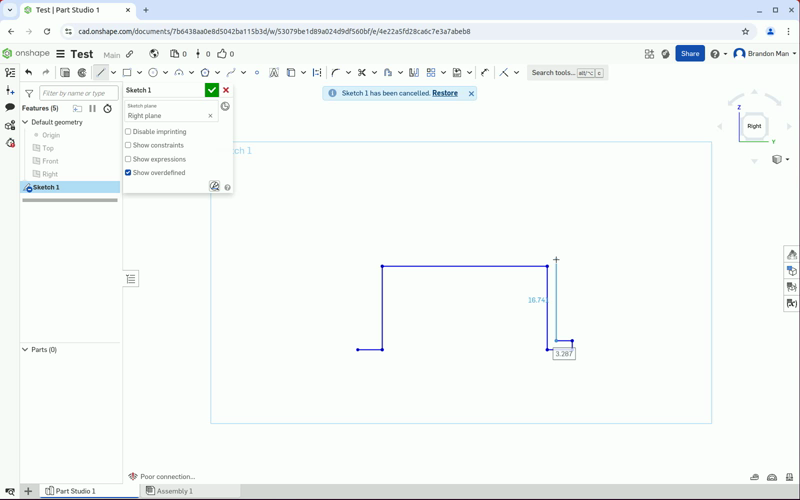
key_down(shift)
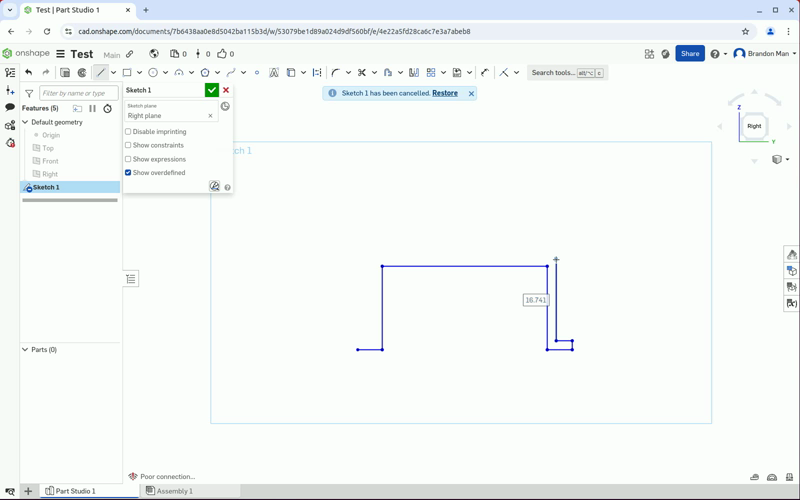
mouse_move(373, 259)
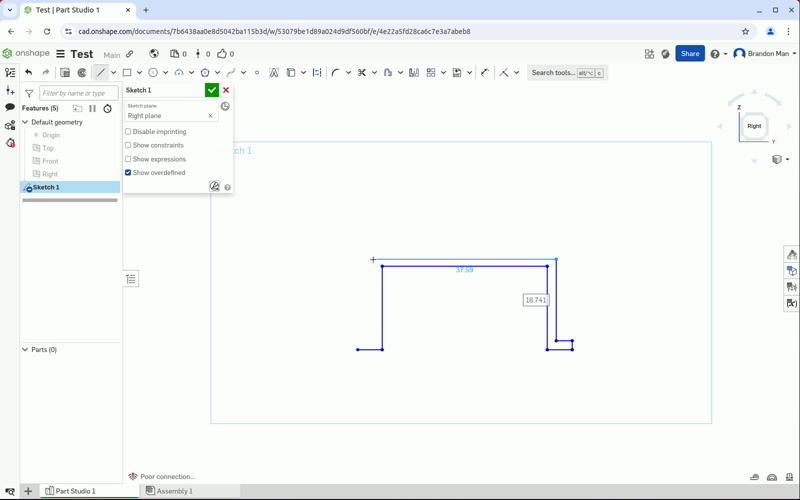
click(373, 259)
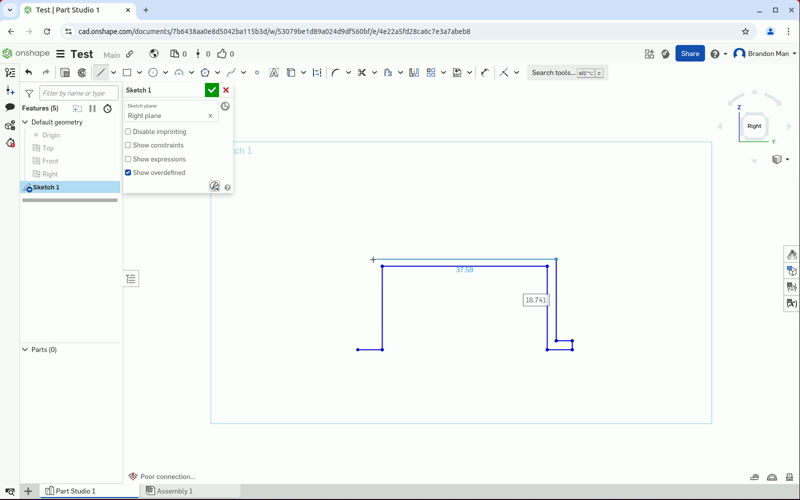
key_up(shift)
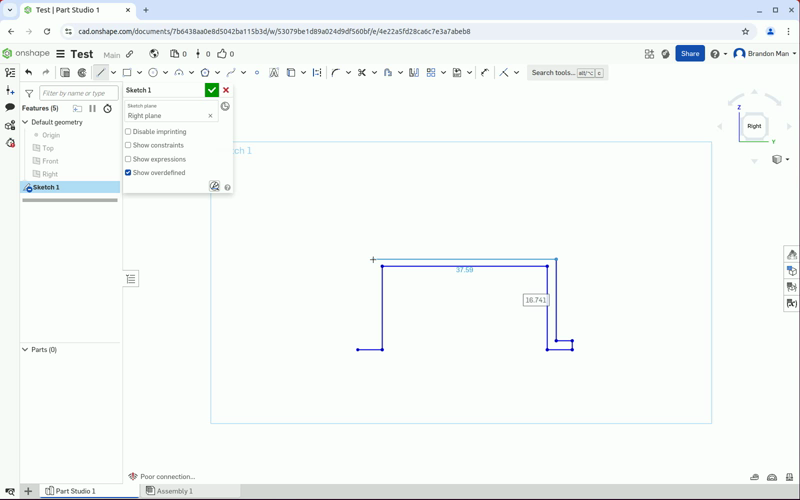
key_down(shift)
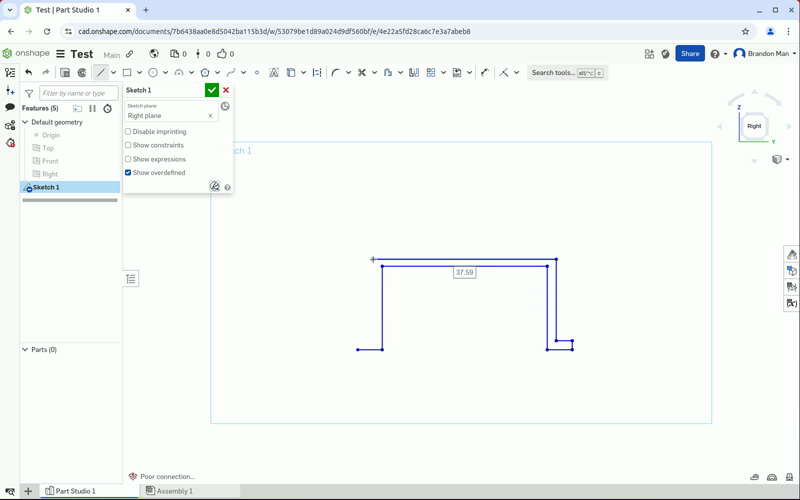
mouse_move(373, 340)
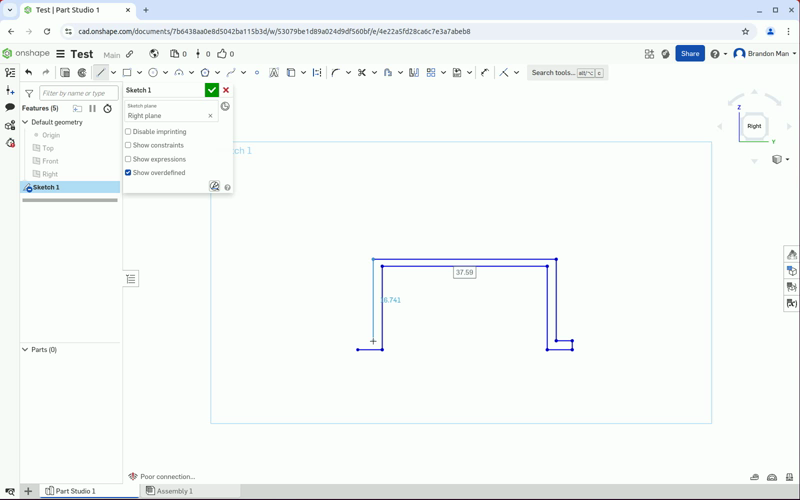
click(373, 340)
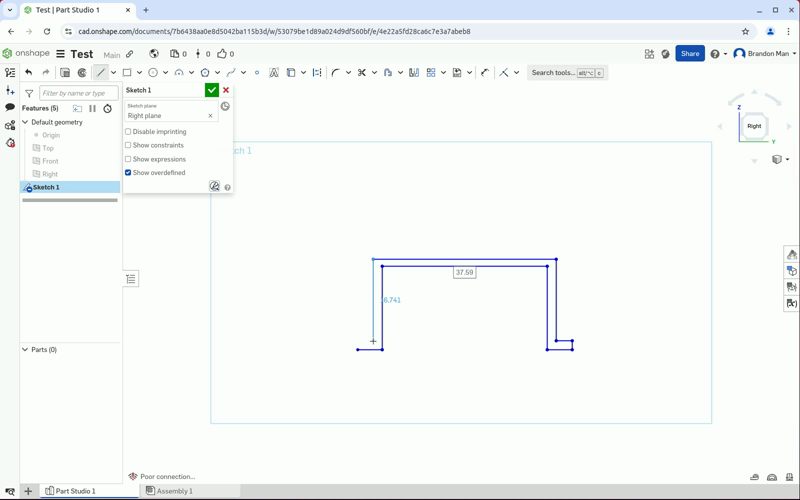
key_up(shift)
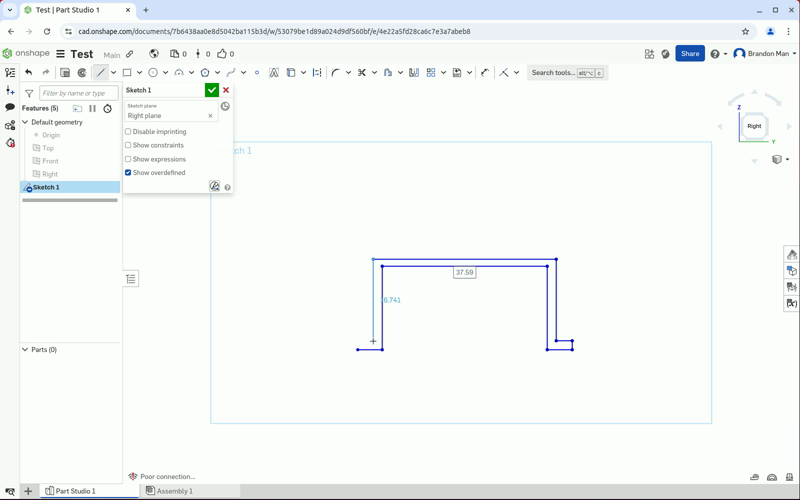
key_down(shift)
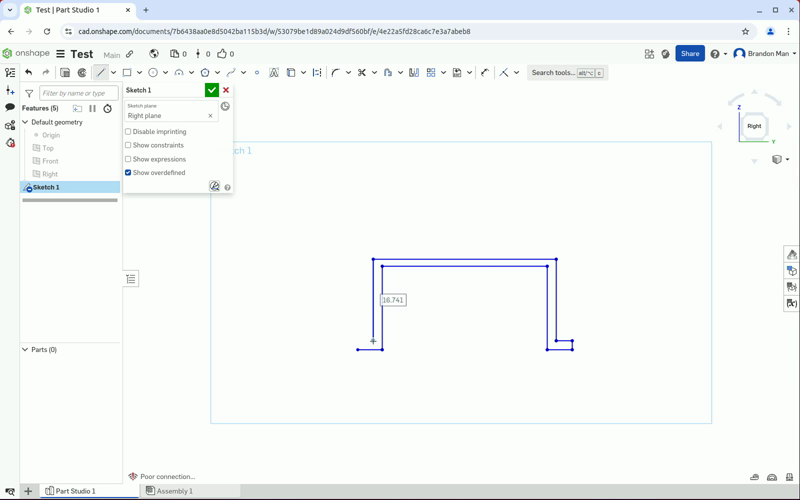
mouse_move(403, 340)
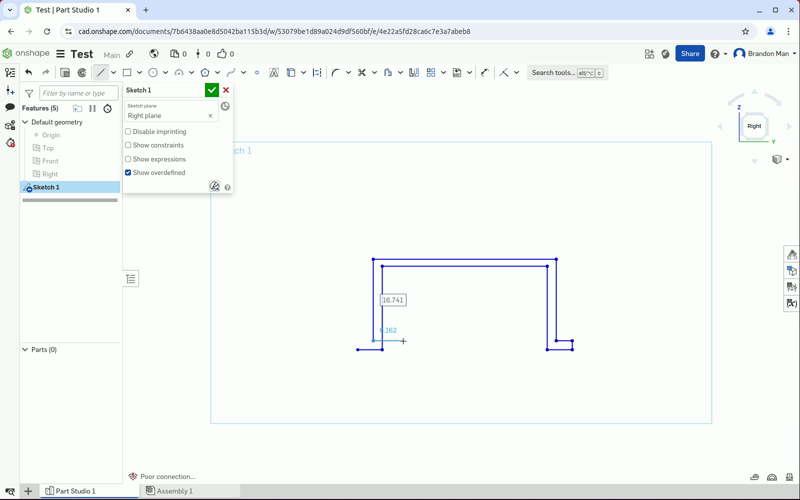
mouse_move(357, 340)
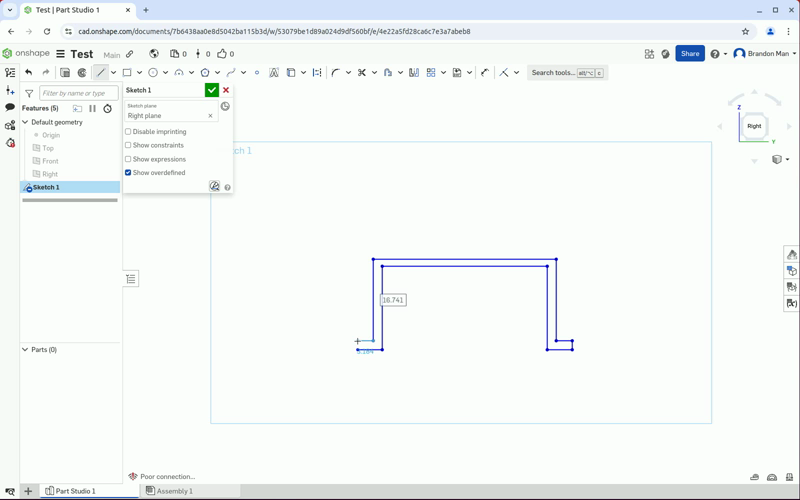
click(357, 340)
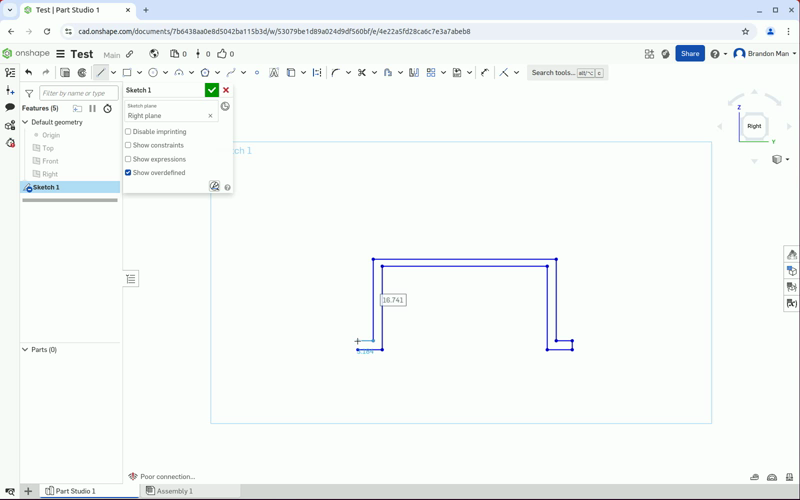
key_up(shift)
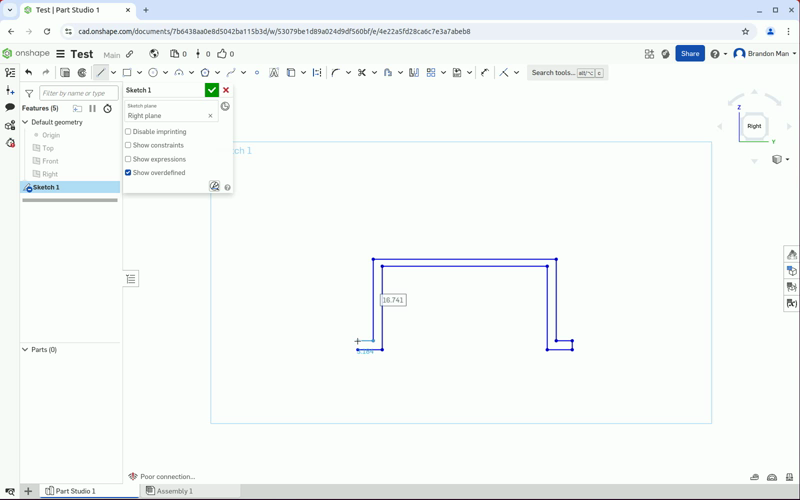
mouse_move(387, 340)
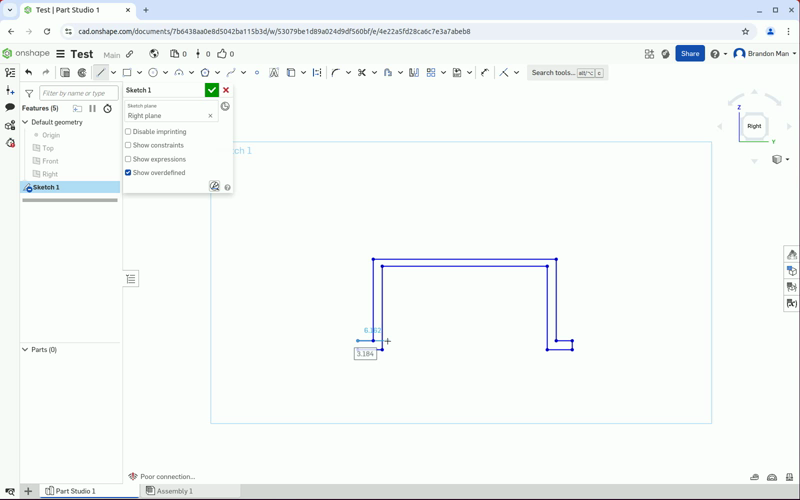
key_down(shift)
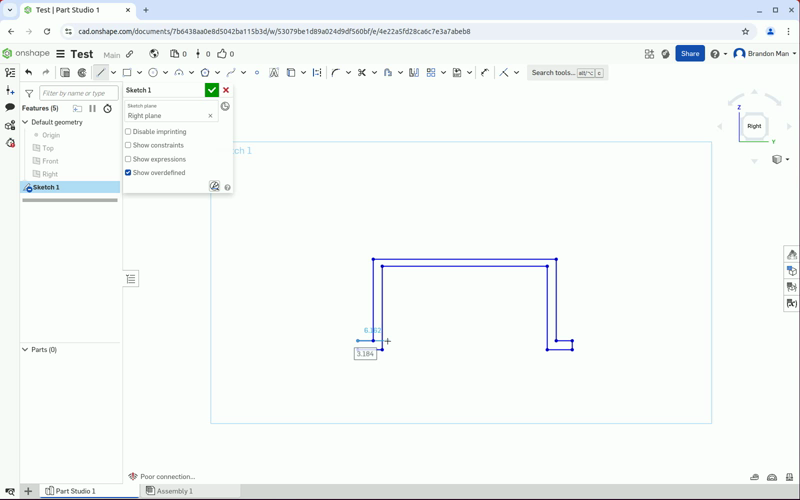
mouse_move(357, 349)
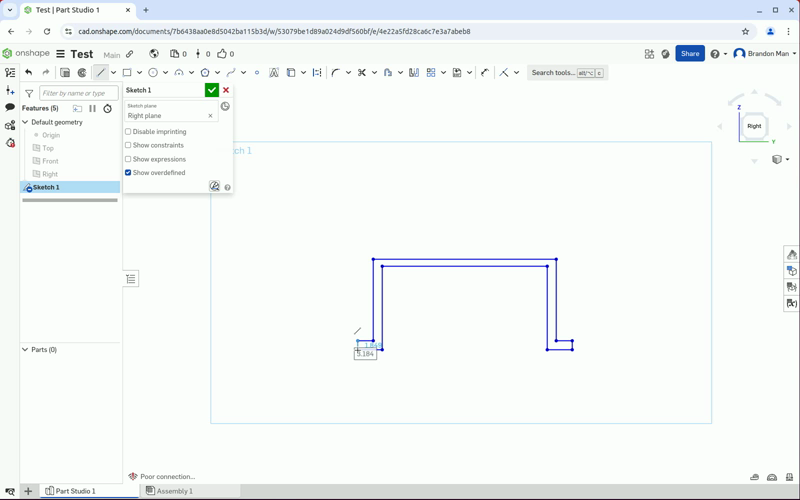
key_up(shift)
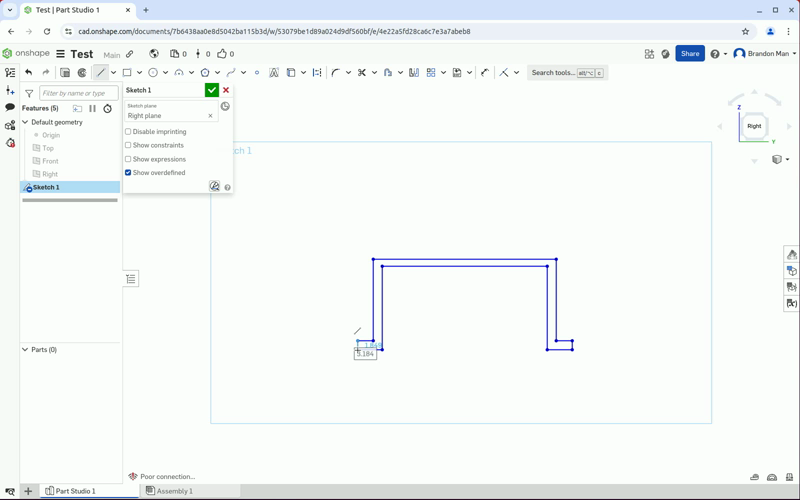
click(357, 349)
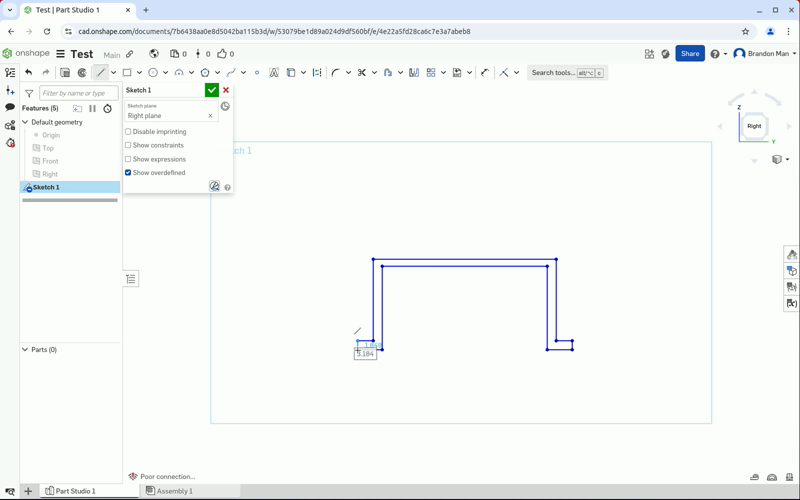
key(esc)
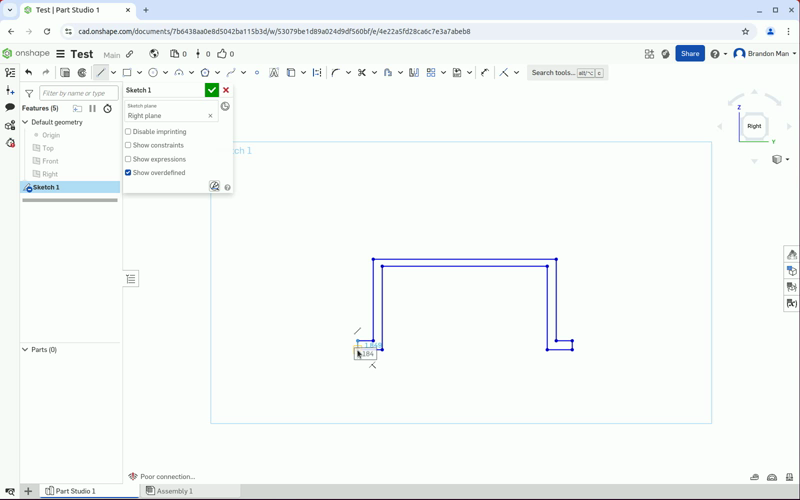
mouse_move(377, 263)
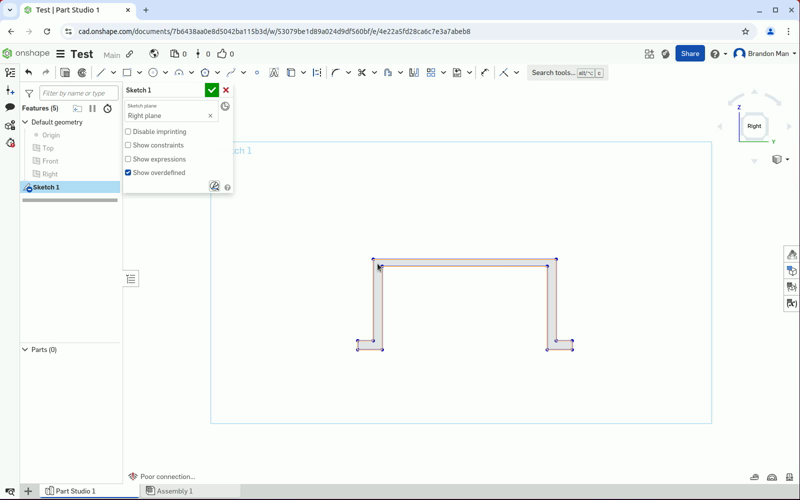
click(377, 263)
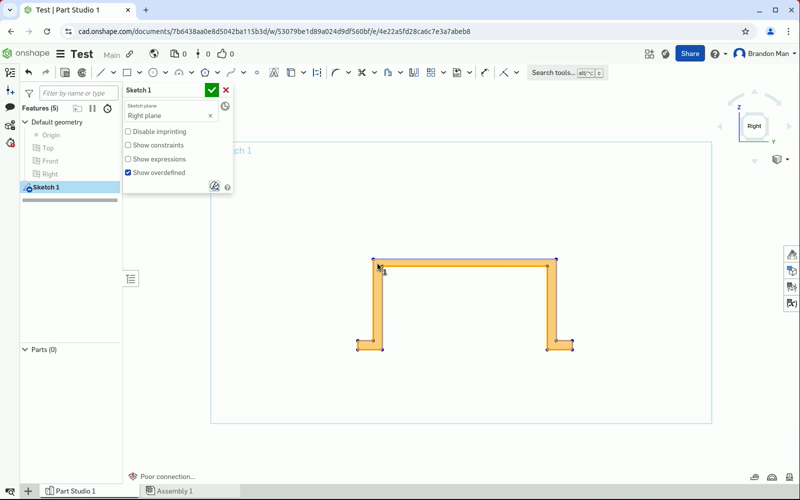
mouse_move(73, 352)
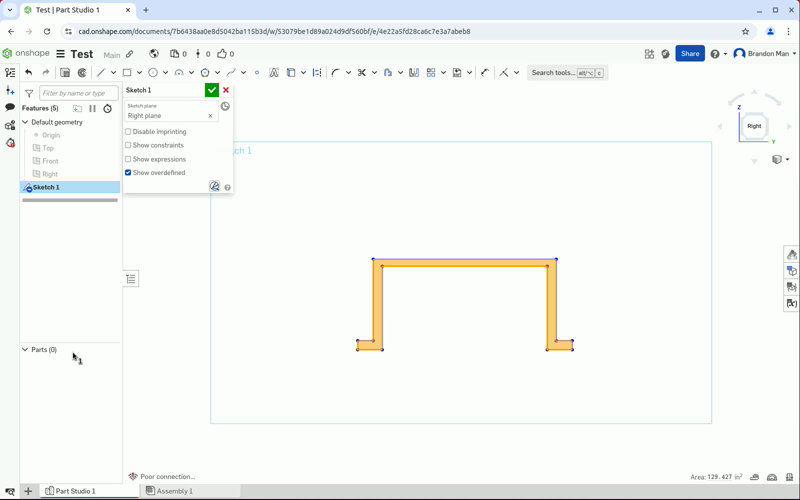
key(shift+y)
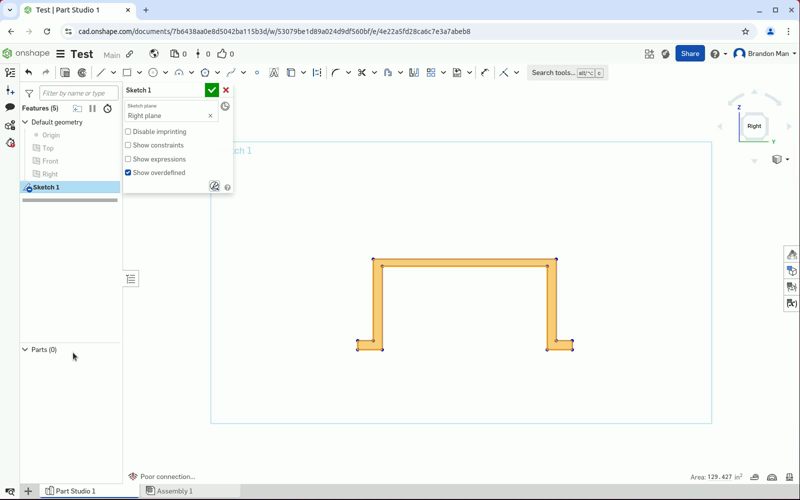
key(shift+e)
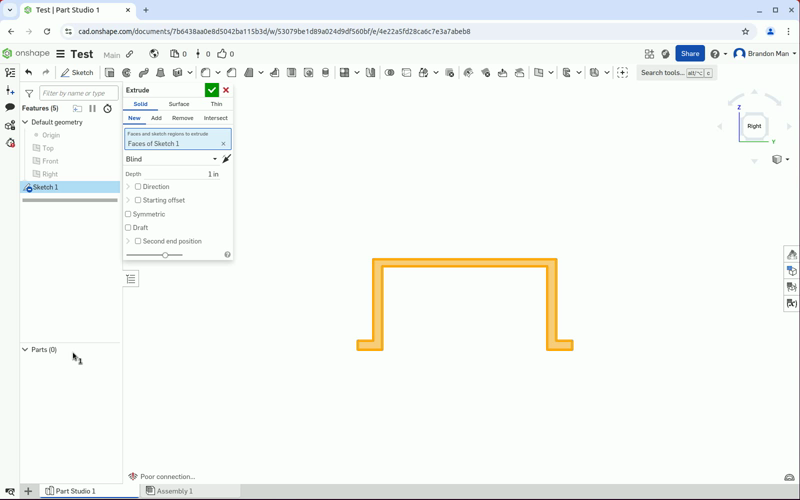
mouse_move(143, 106)
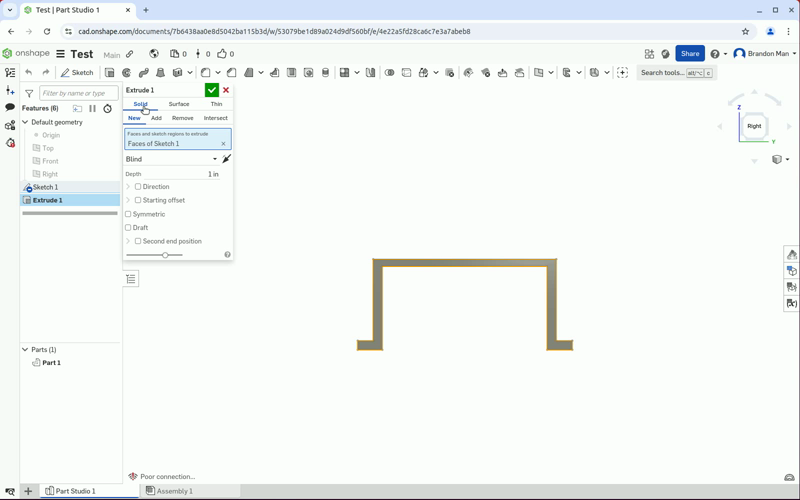
click(143, 106)
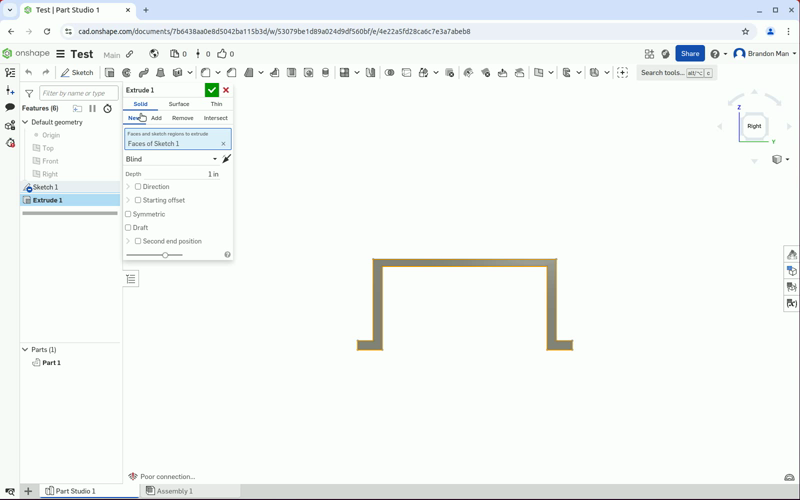
mouse_move(137, 120)
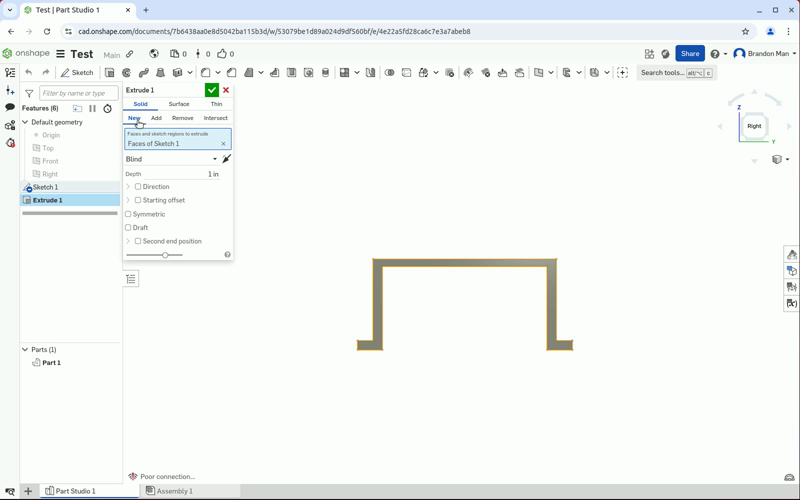
click(137, 120)
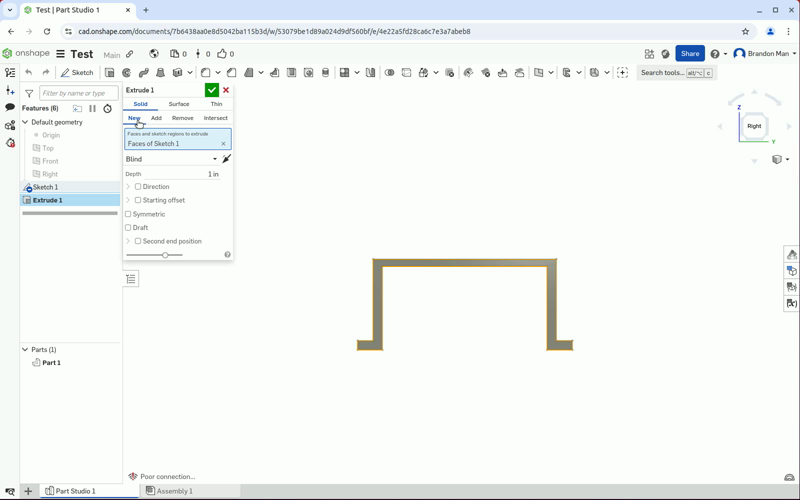
key(tab, 4)
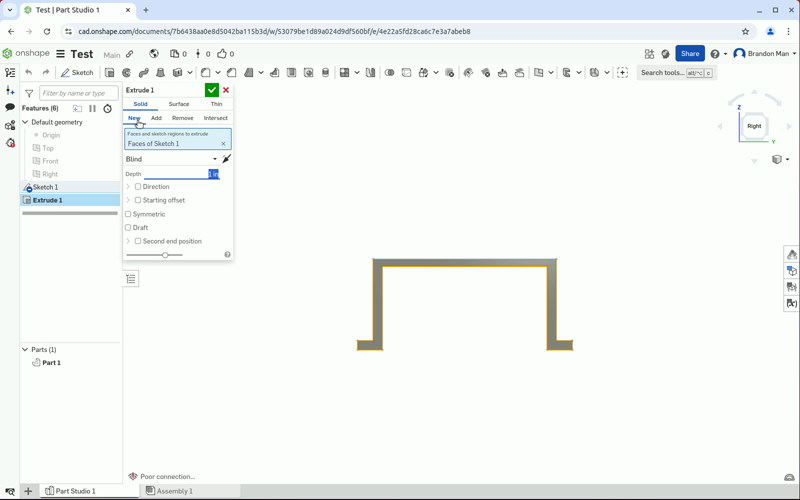
text(4.333)
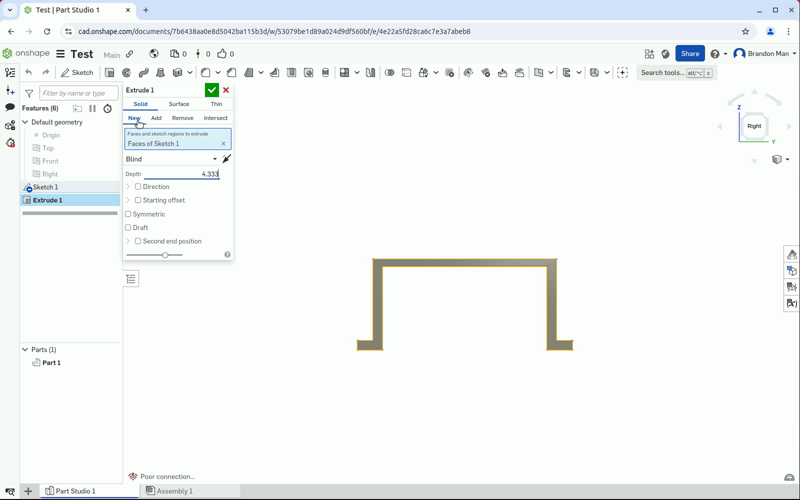
key(enter)
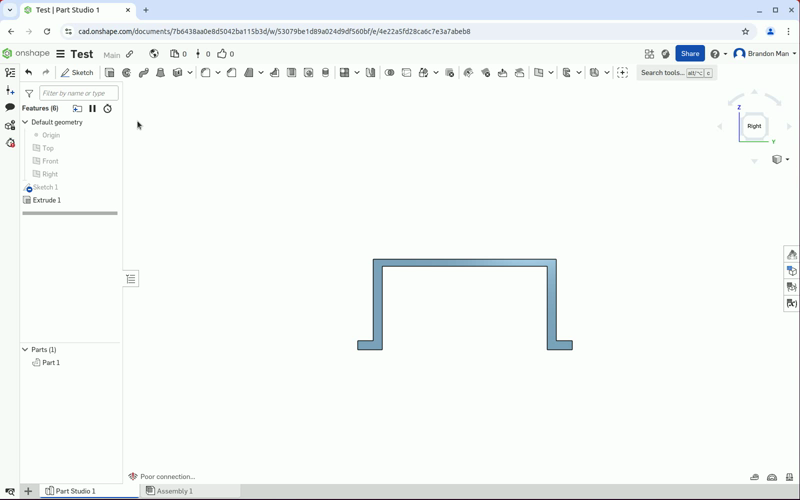
key(shift+h)
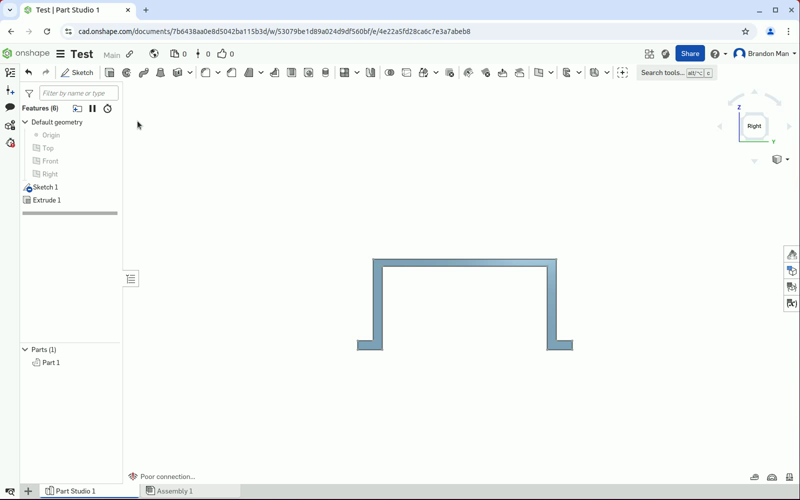
key(shift+h)
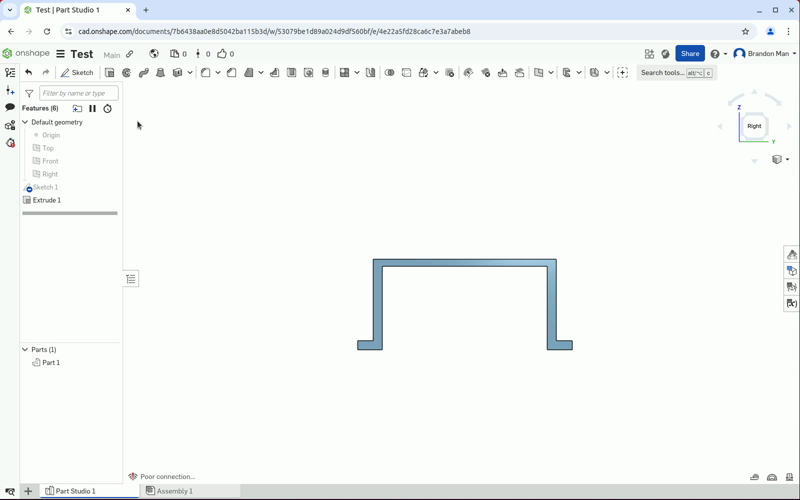
mouse_move(73, 189)
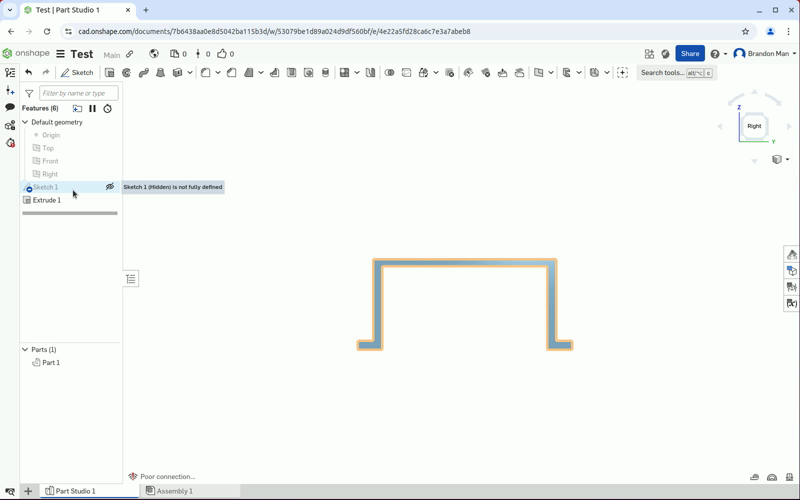
click(73, 189)
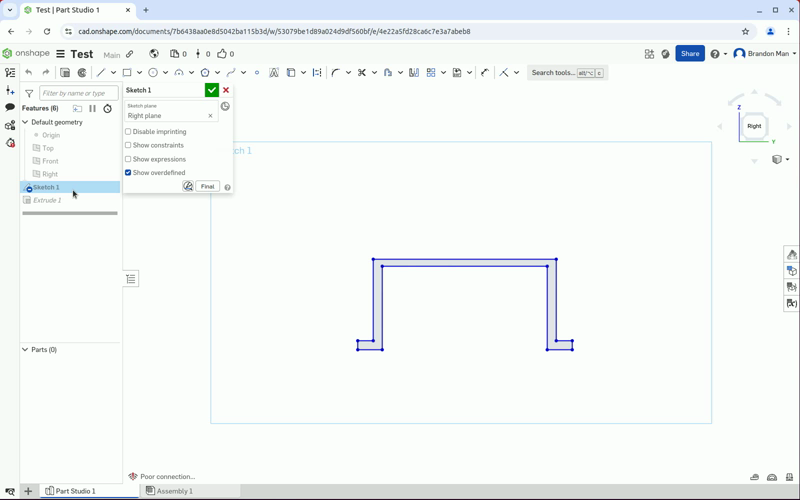
mouse_move(229, 92)
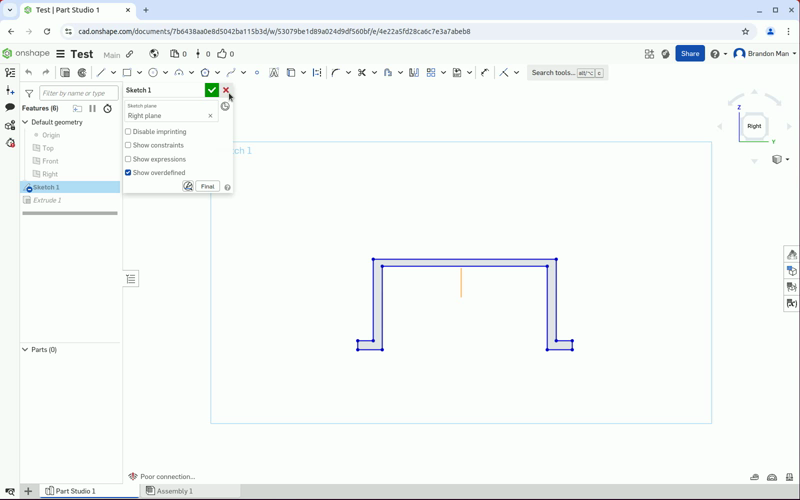
click(229, 92)
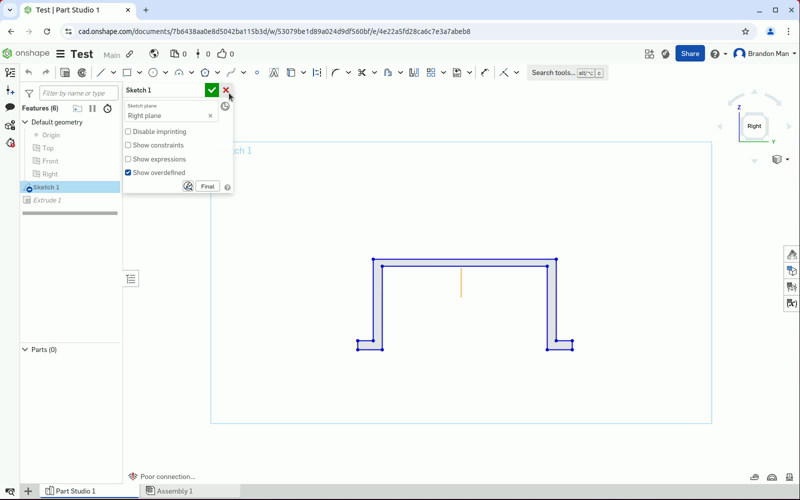
mouse_move(73, 352)
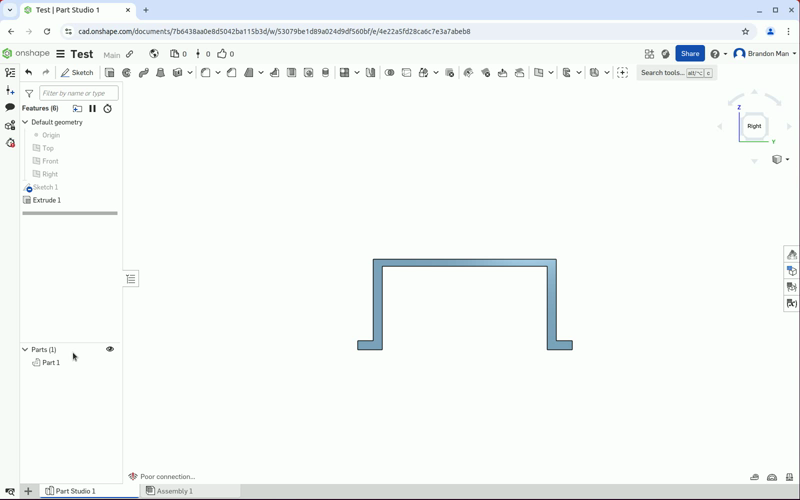
key(y)
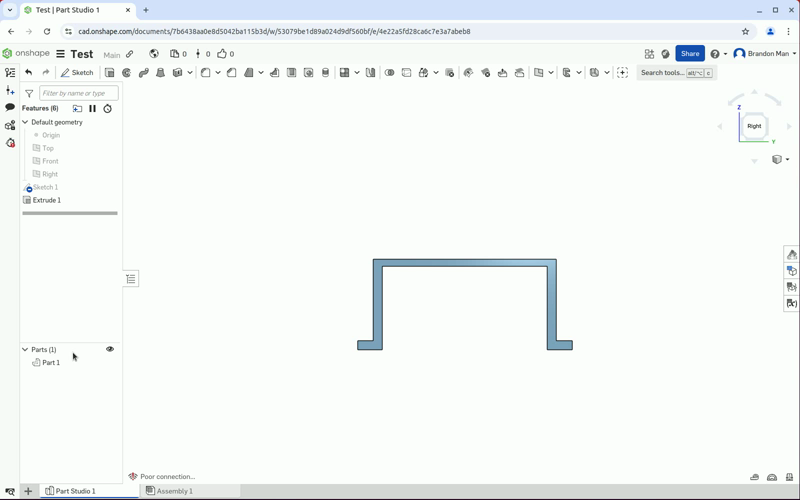
key(shift+p)
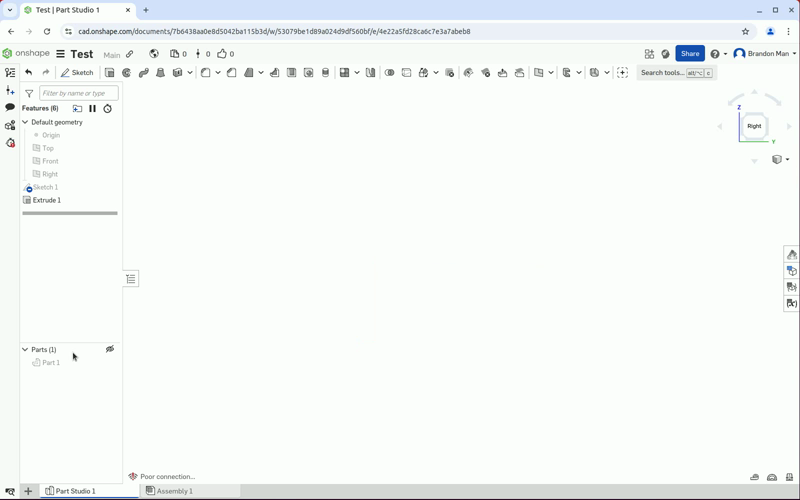
key(space)
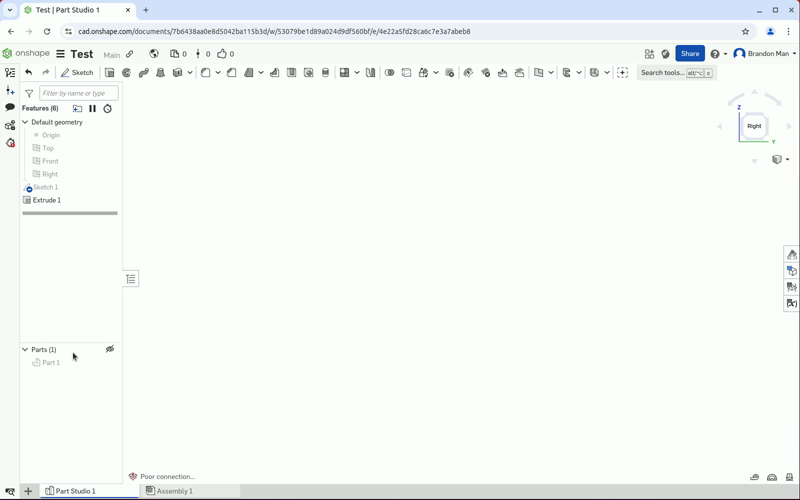
key_down(shift)
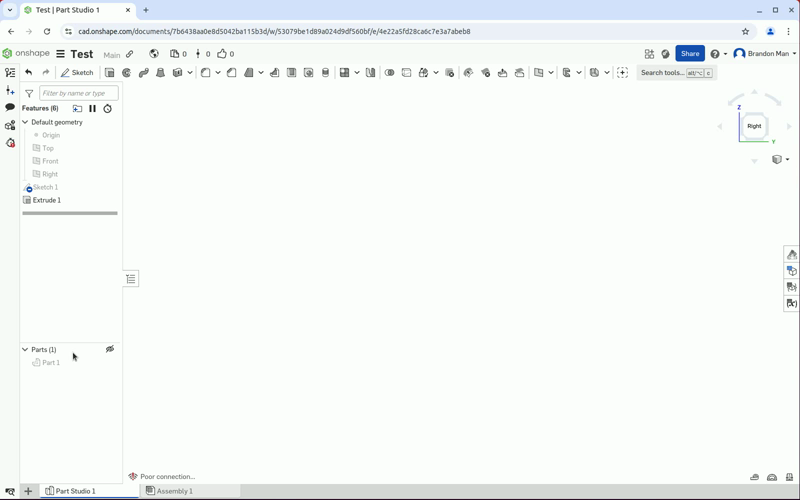
key(right)
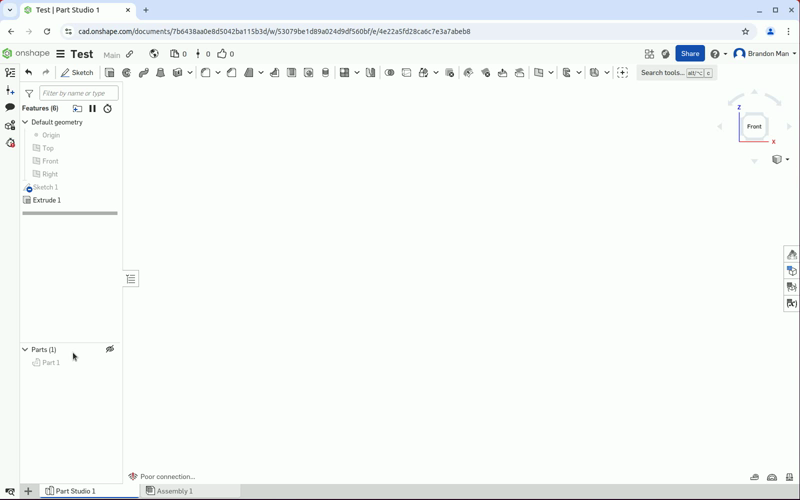
key_up(shift)
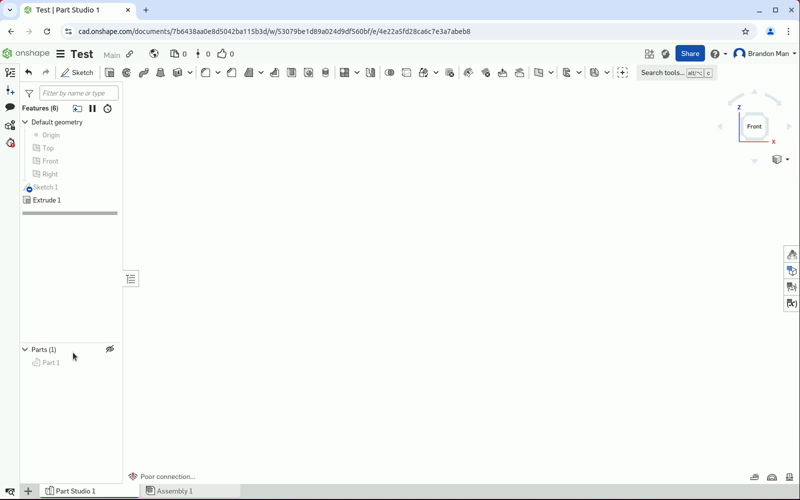
key(space)
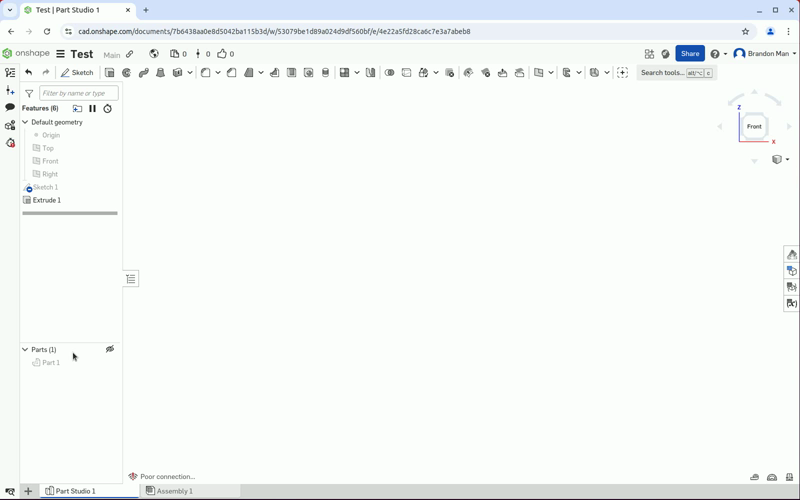
key_down(shift)
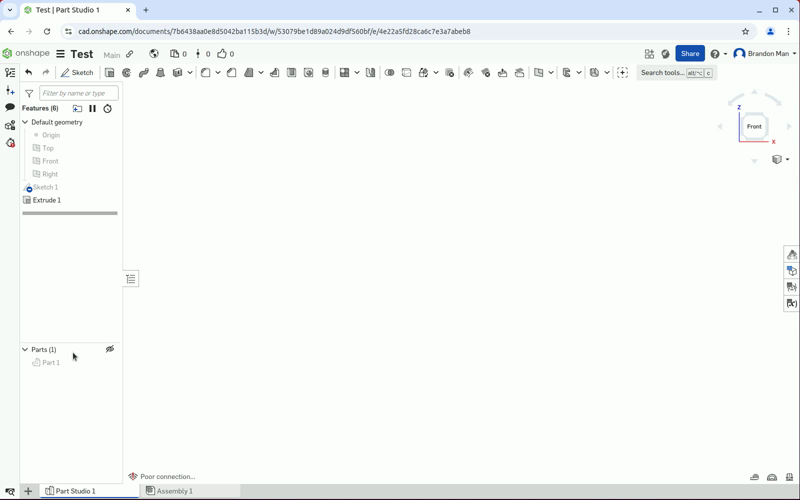
key(down)
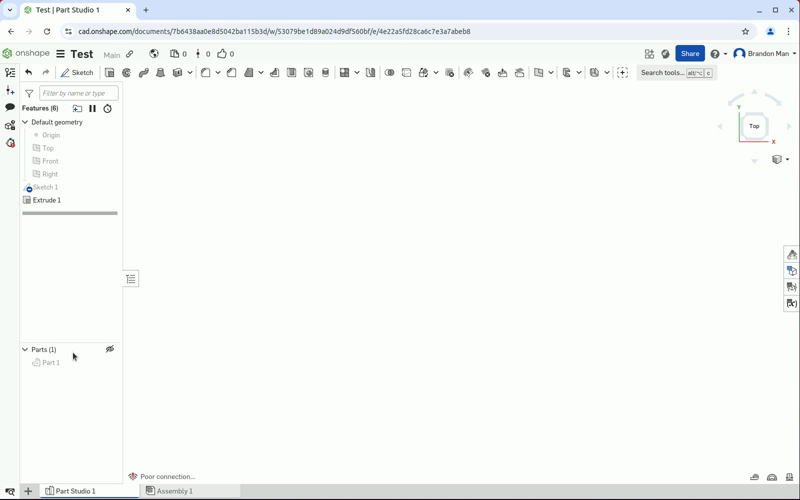
key_up(shift)
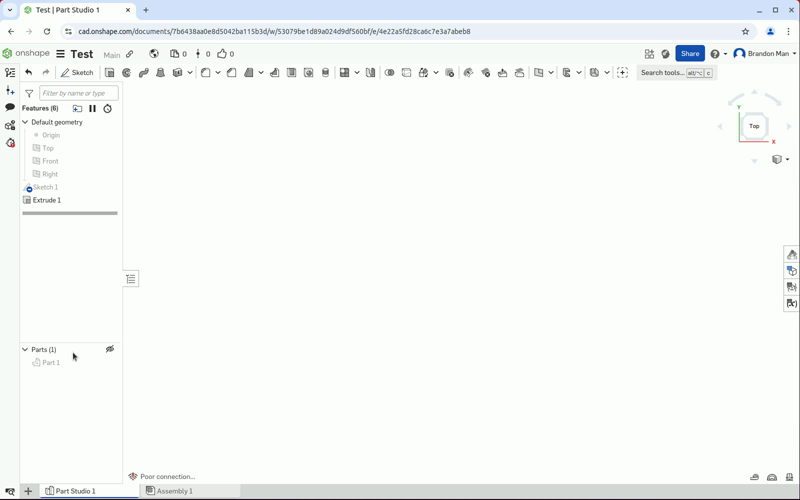
mouse_move(73, 352)
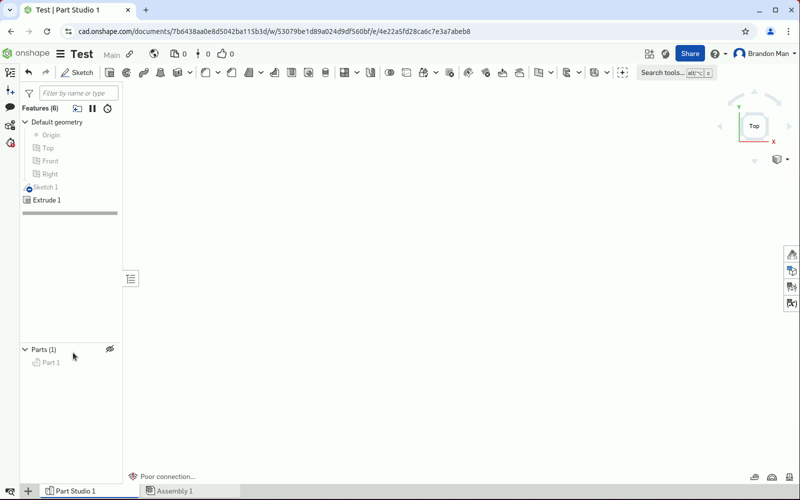
key(shift+y)
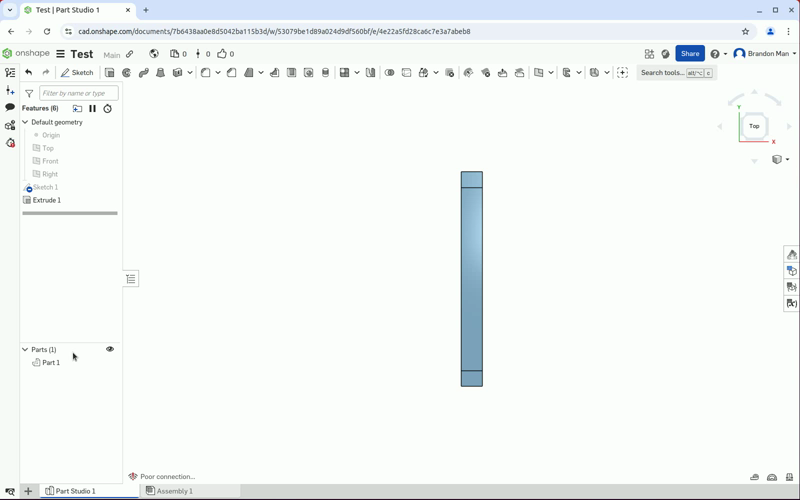
mouse_move(541, 75)
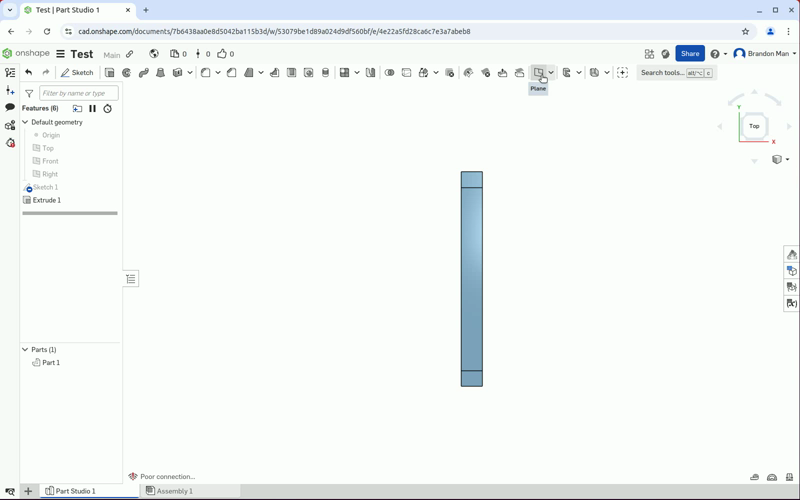
click(541, 75)
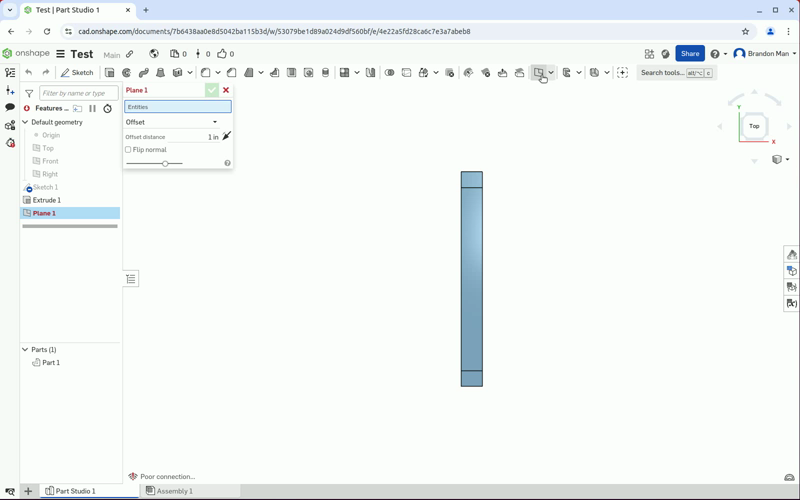
mouse_move(73, 150)
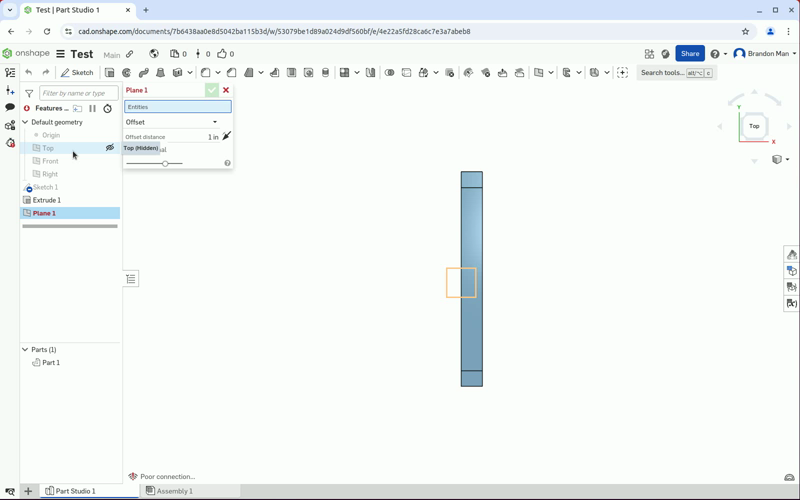
click(73, 150)
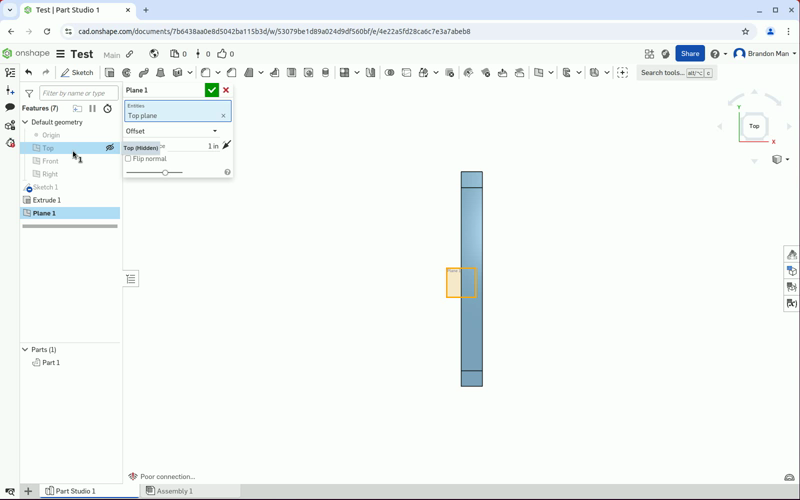
key(tab, 2)
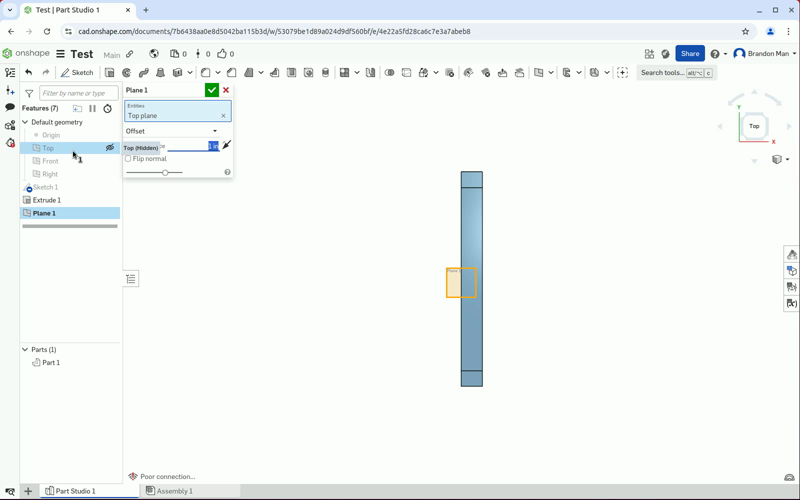
text(11.801)
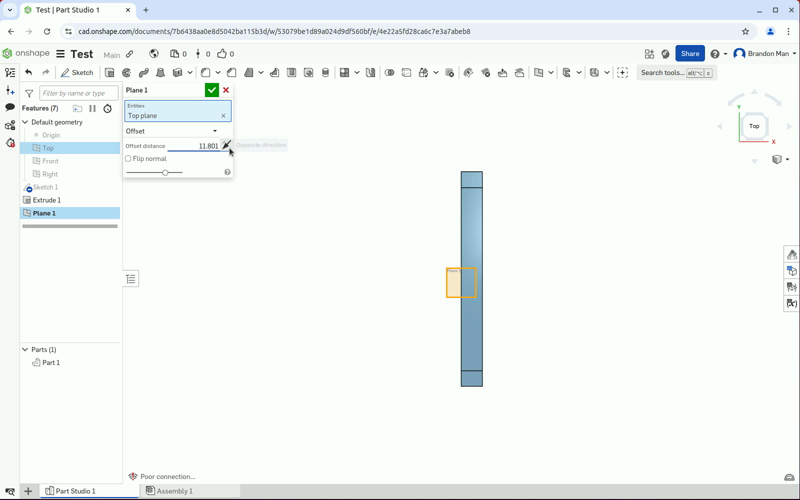
mouse_move(229, 147)
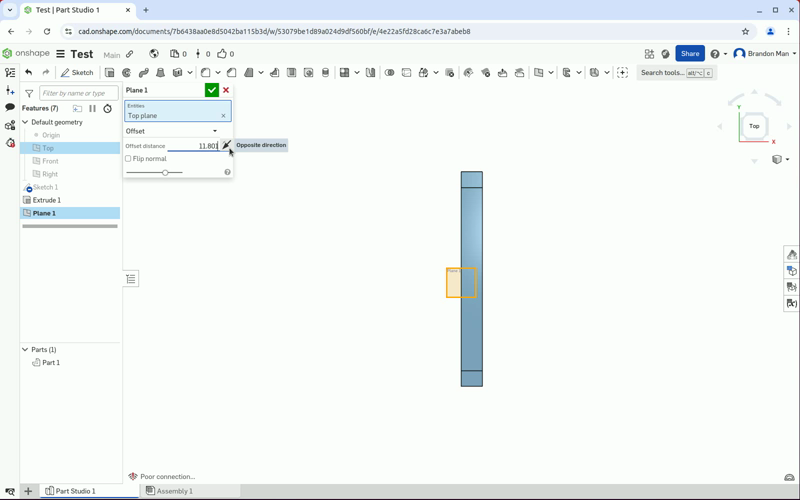
click(229, 147)
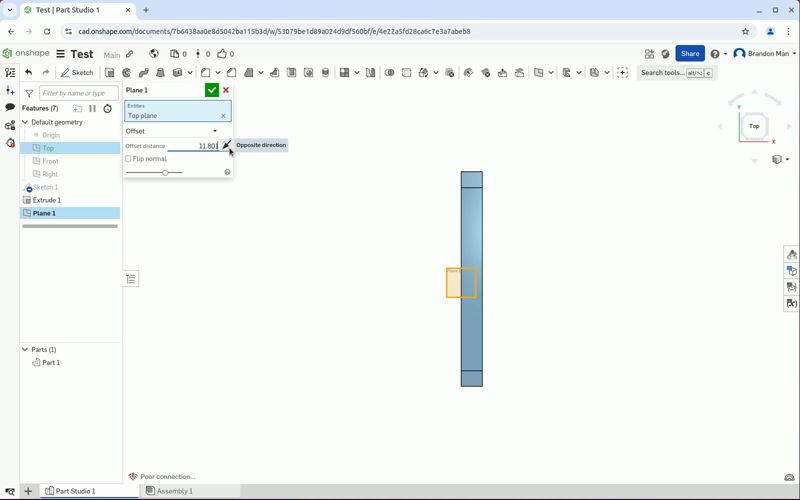
key(enter, 2)
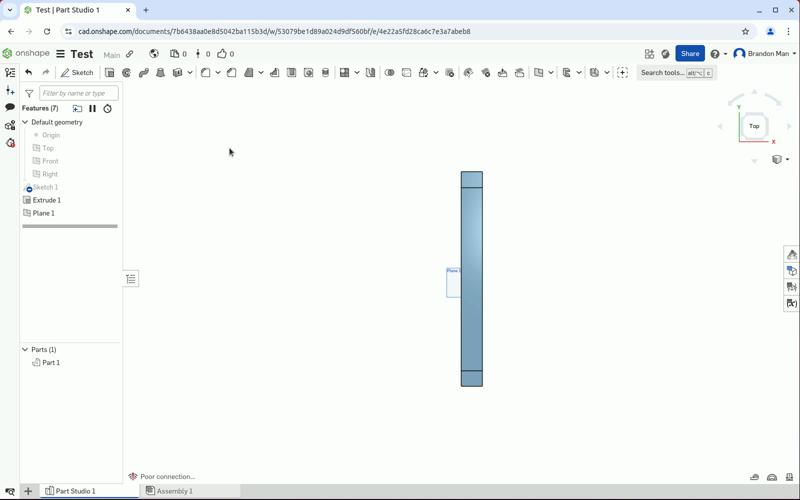
key(shift+s)
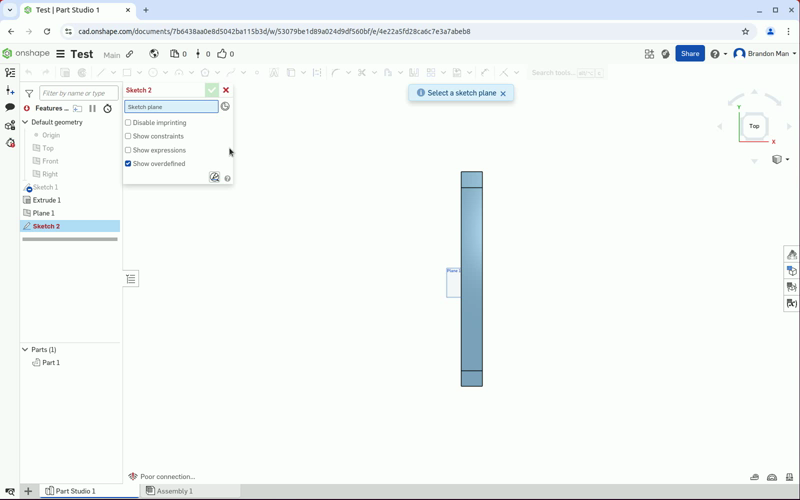
mouse_move(73, 215)
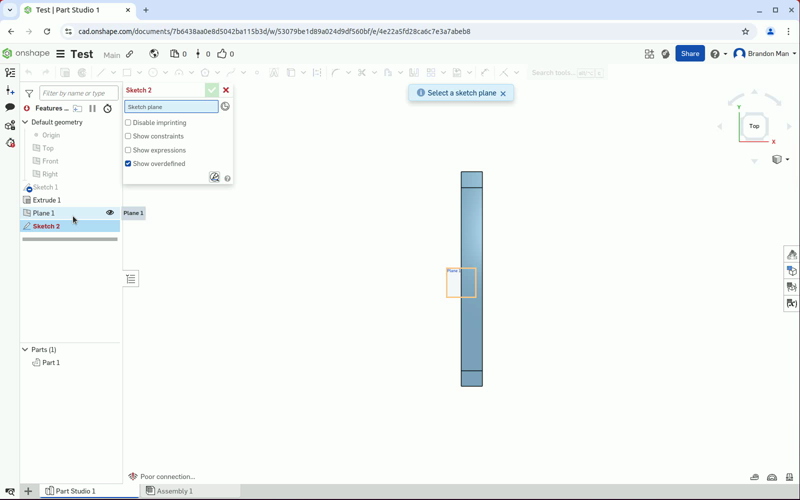
click(73, 215)
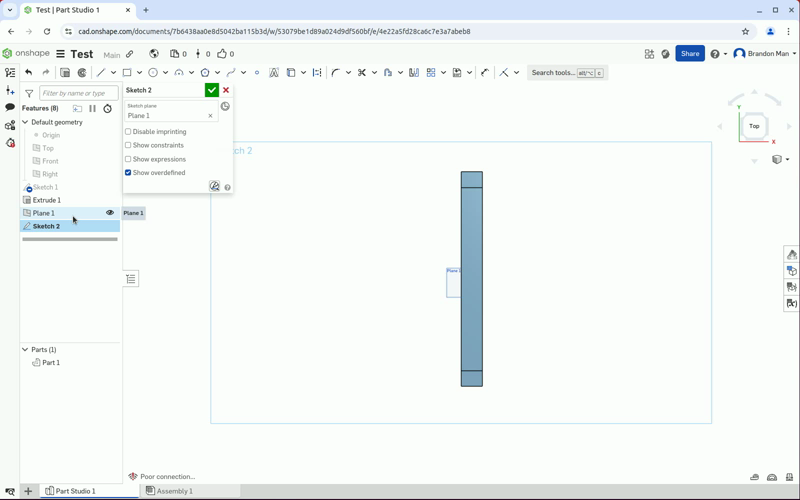
mouse_move(73, 352)
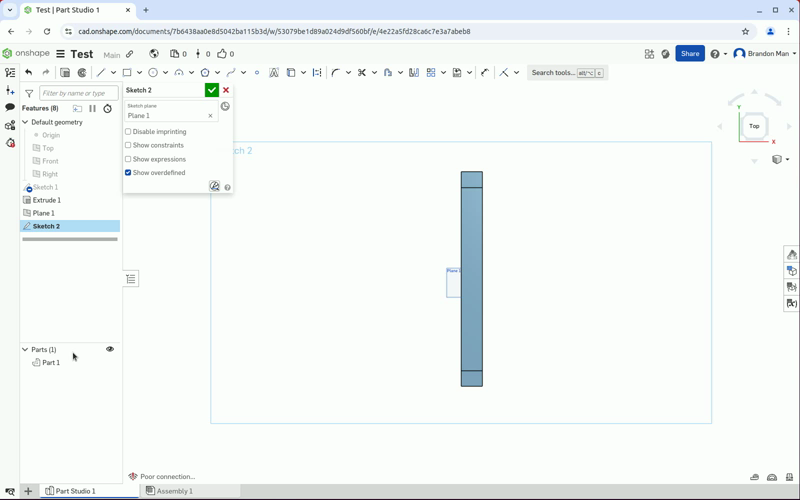
key(y)
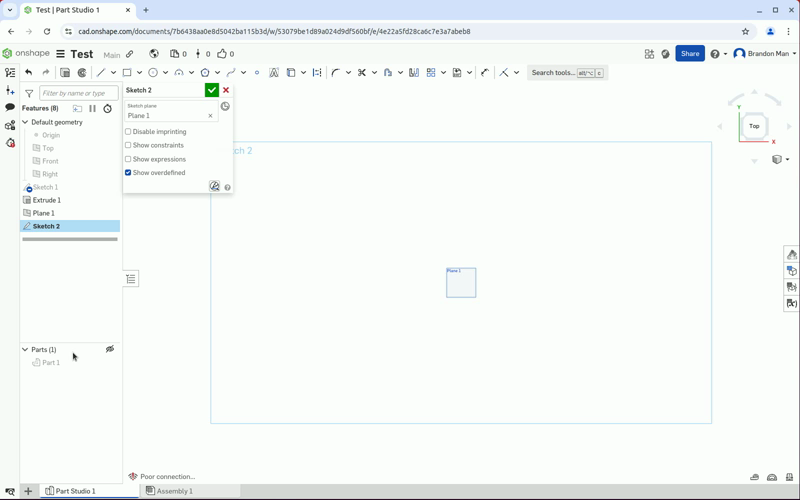
key(c)
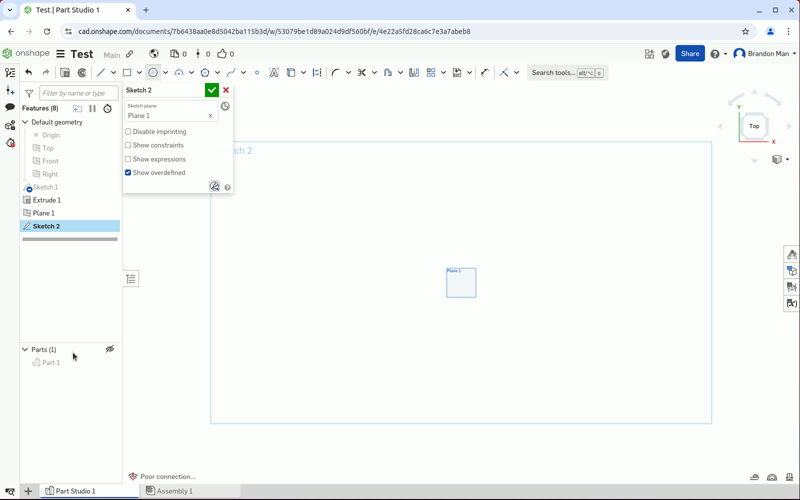
key_down(shift)
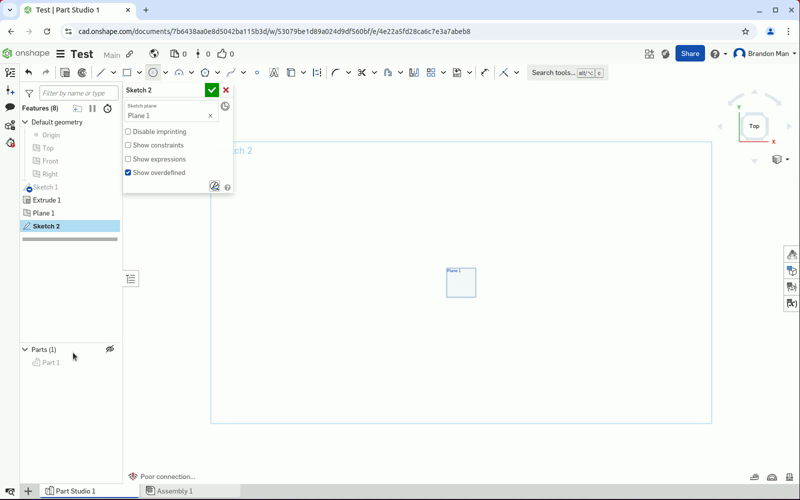
mouse_move(471, 178)
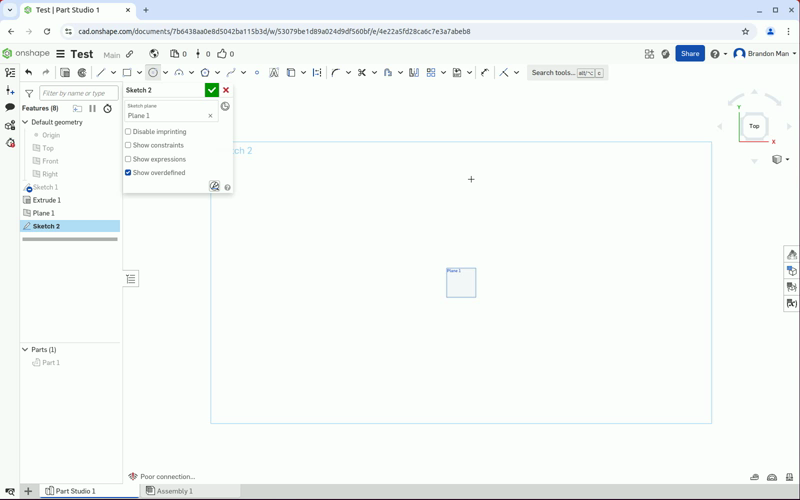
click(471, 178)
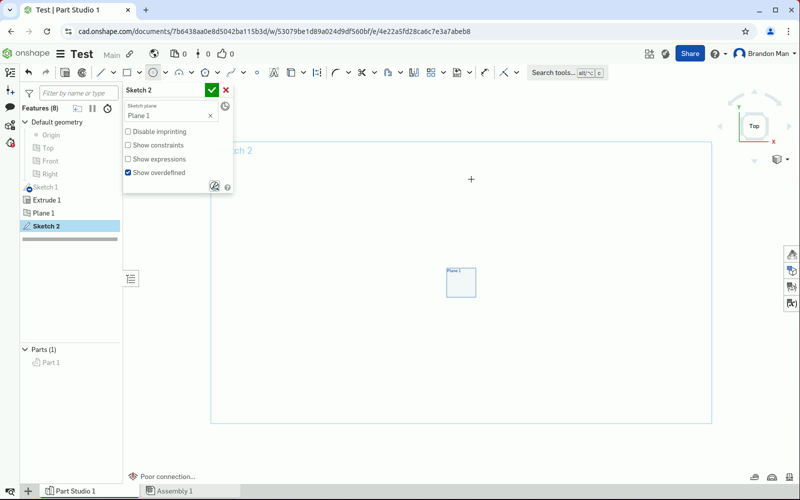
key_up(shift)
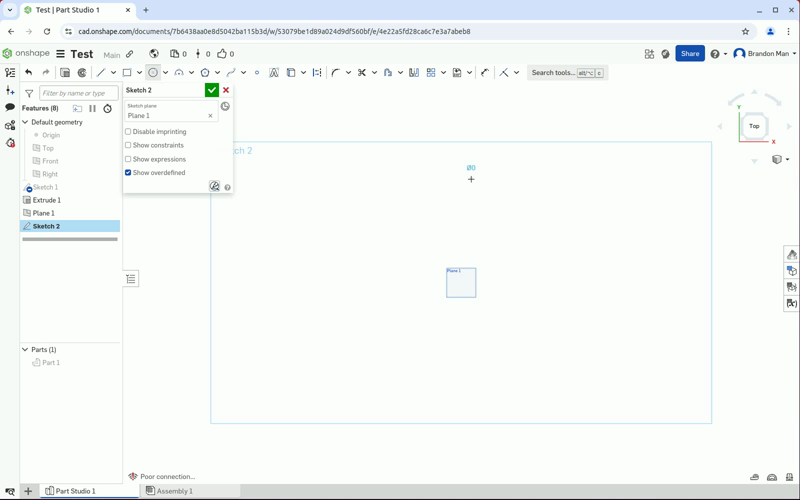
mouse_move(476, 178)
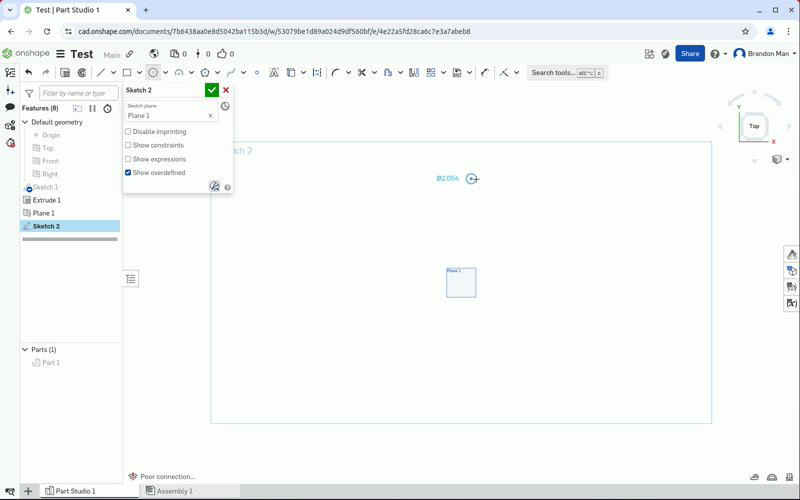
click(476, 178)
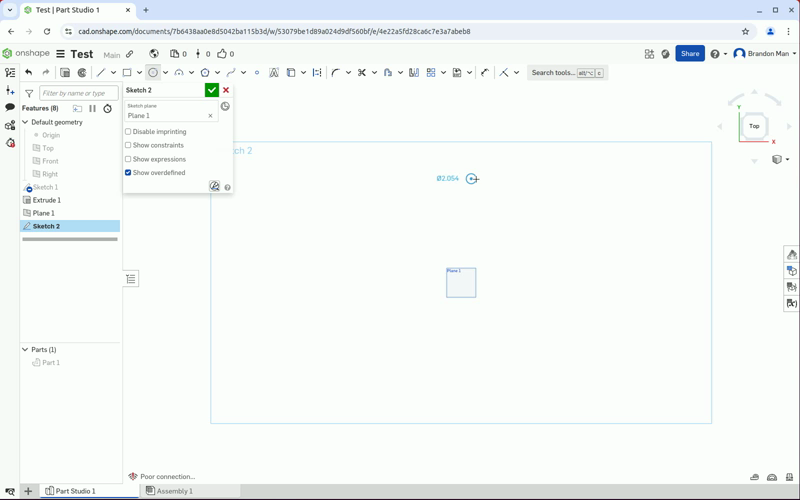
key(esc)
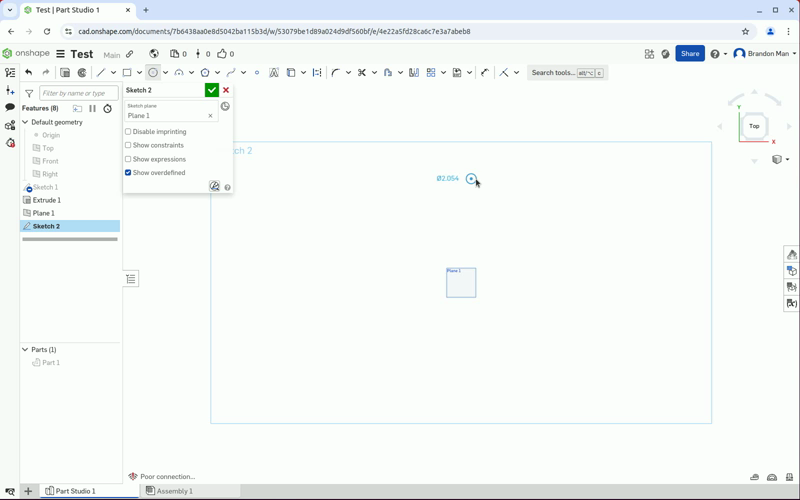
mouse_move(472, 181)
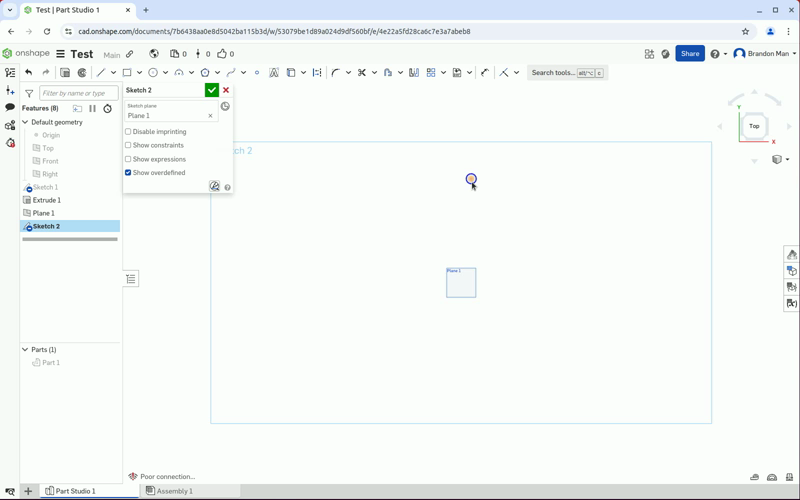
scroll(6)
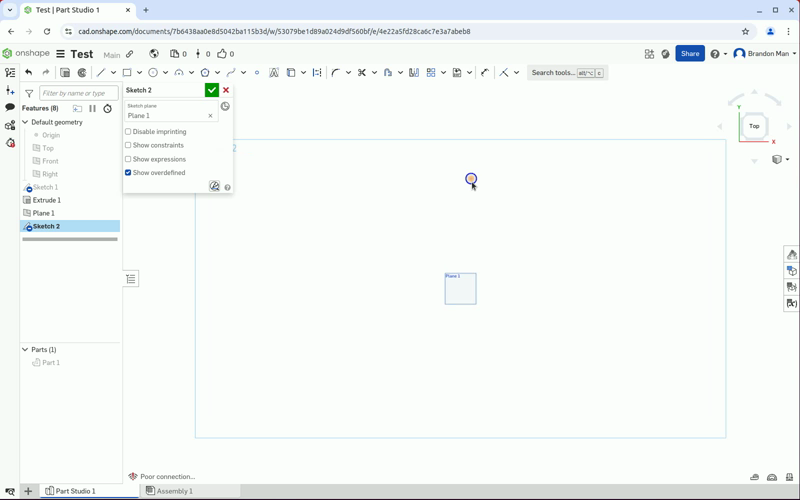
scroll(6)
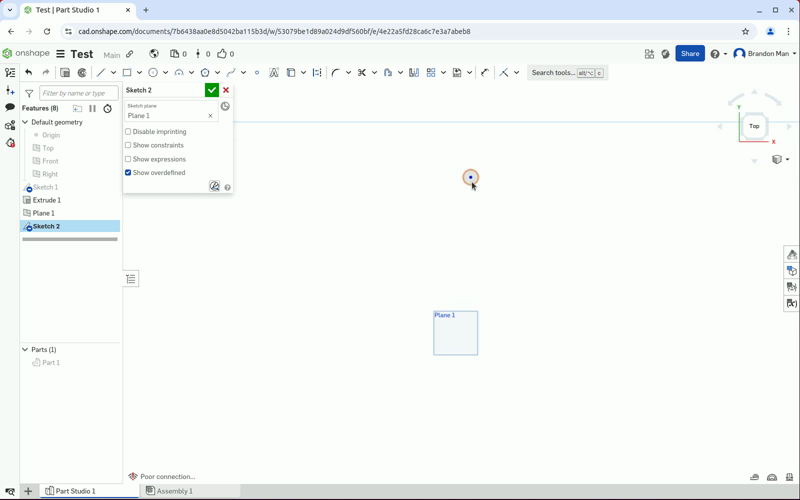
scroll(6)
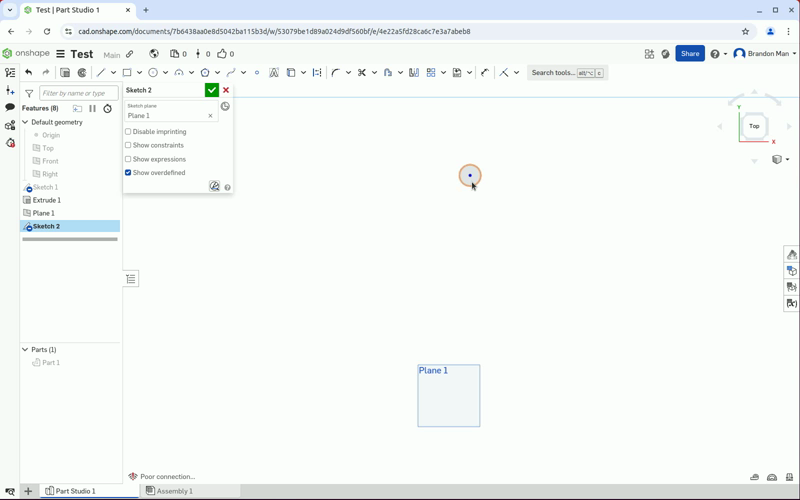
scroll(6)
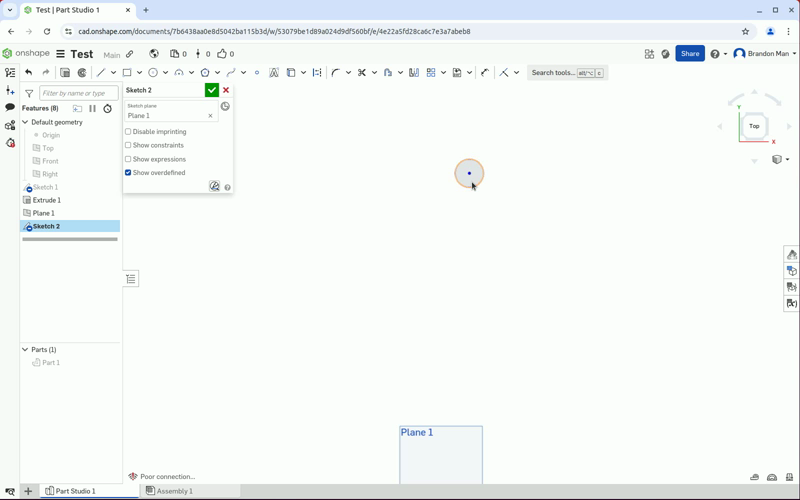
scroll(6)
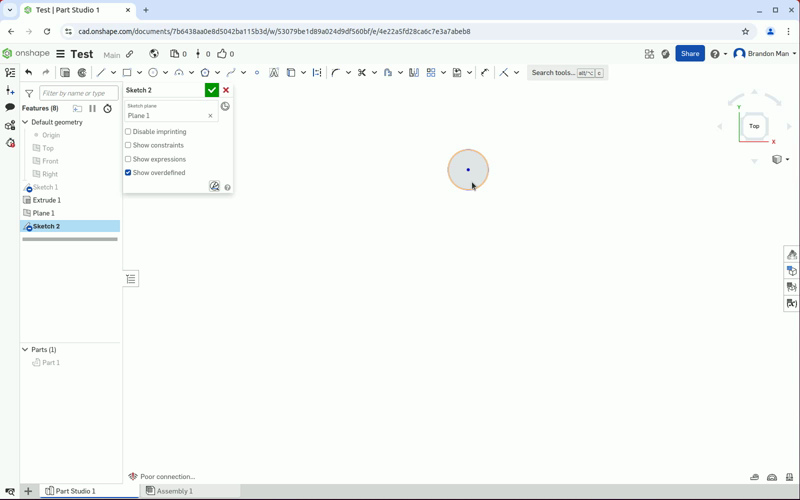
scroll(6)
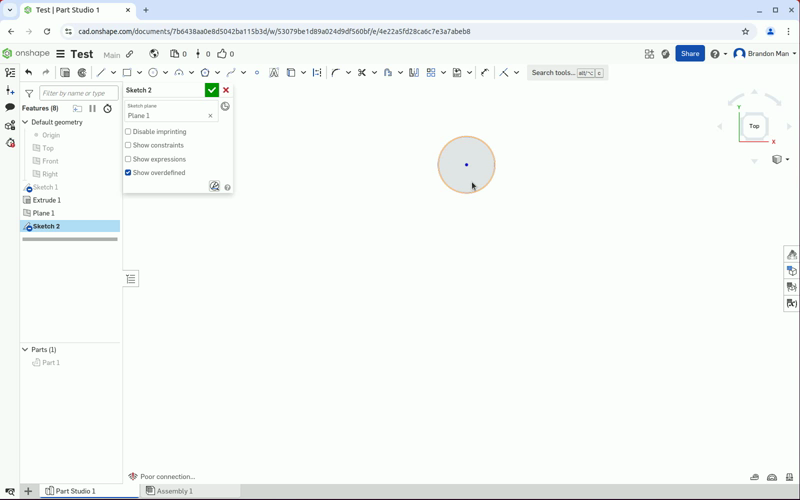
scroll(6)
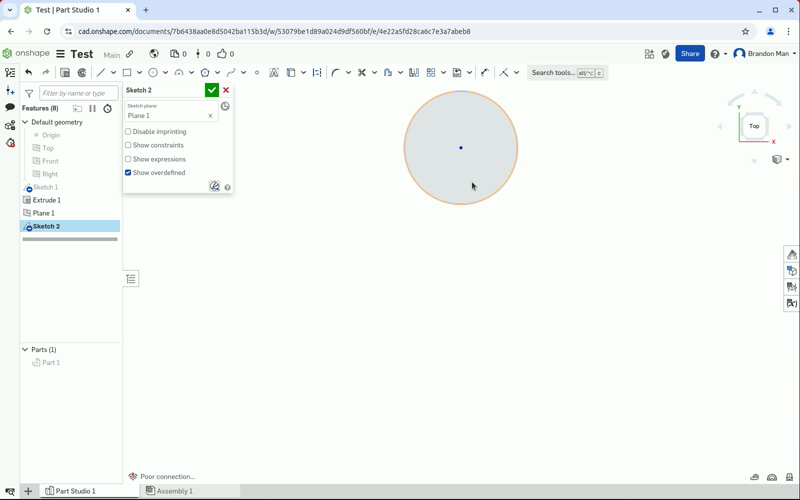
click(472, 181)
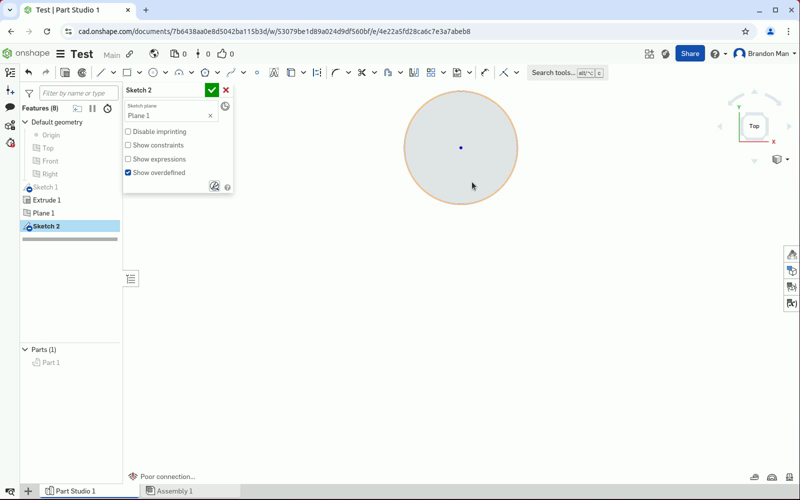
scroll(-6)
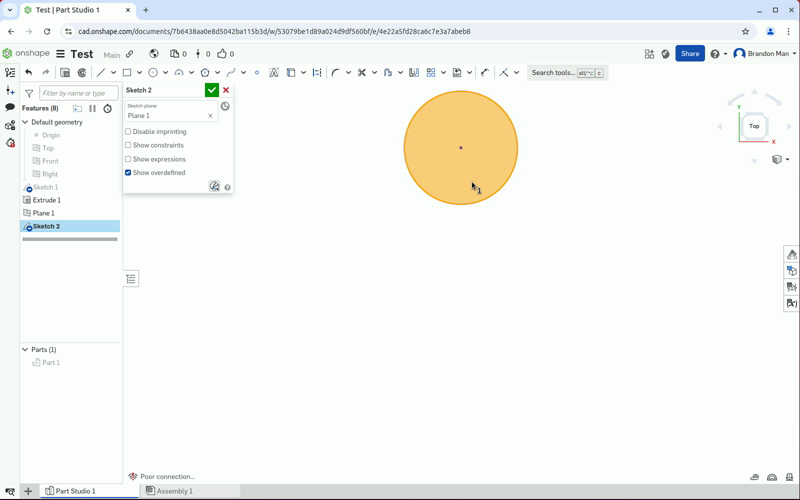
scroll(-6)
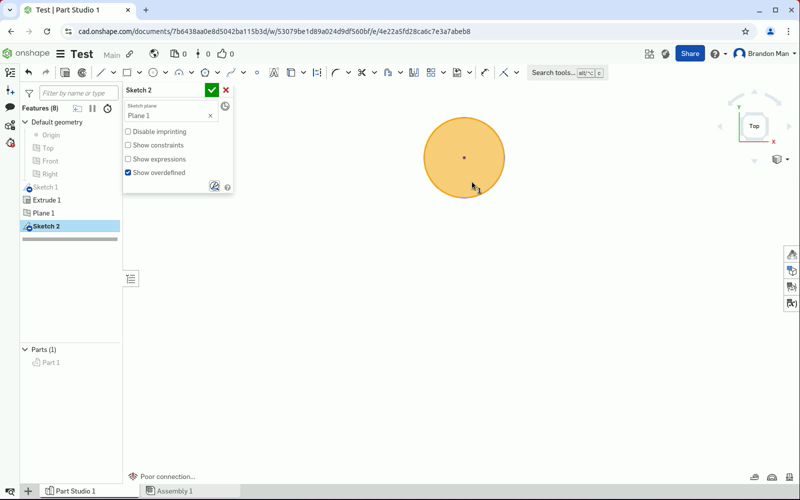
scroll(-6)
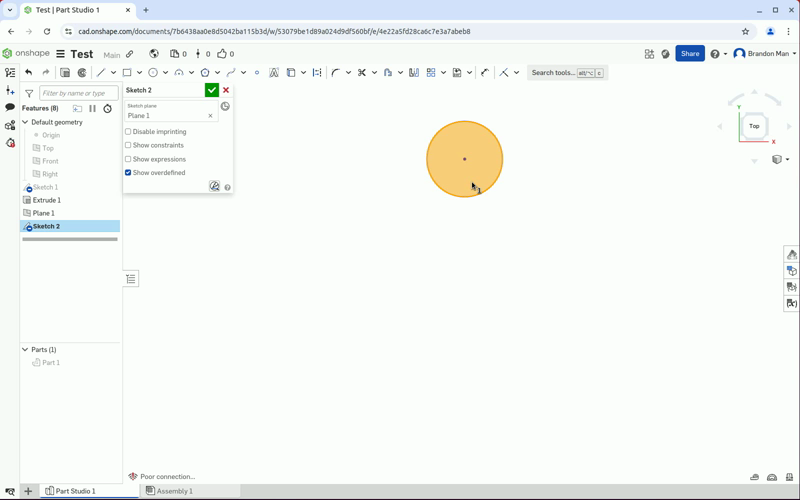
scroll(-6)
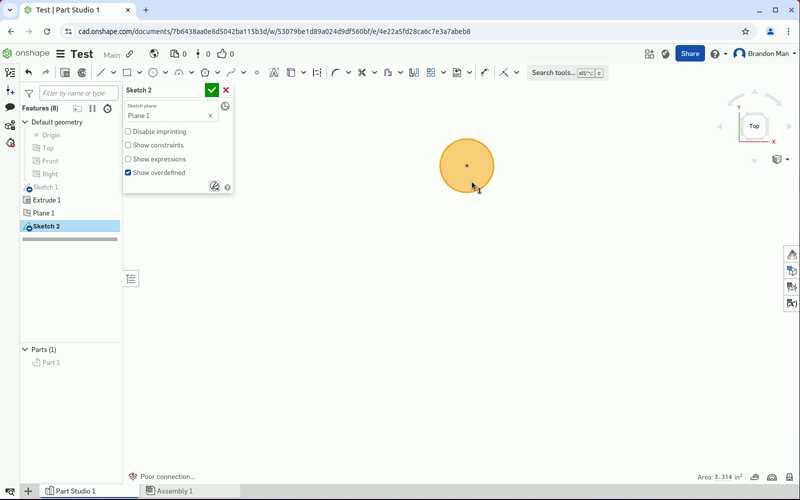
scroll(-6)
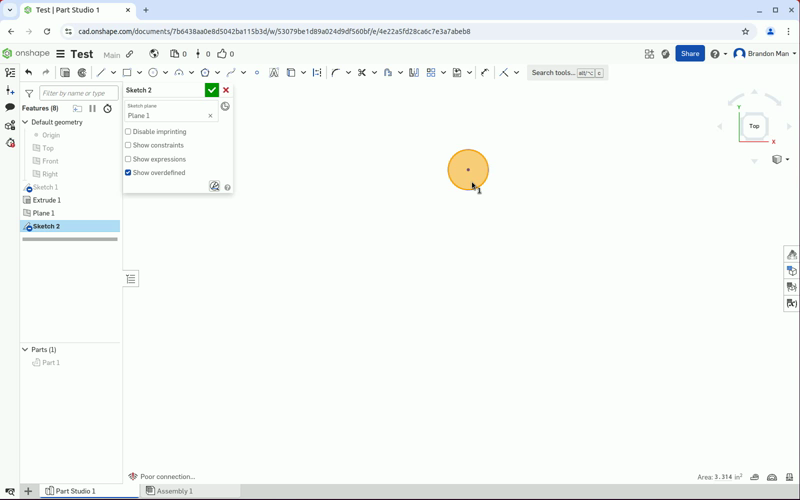
scroll(-6)
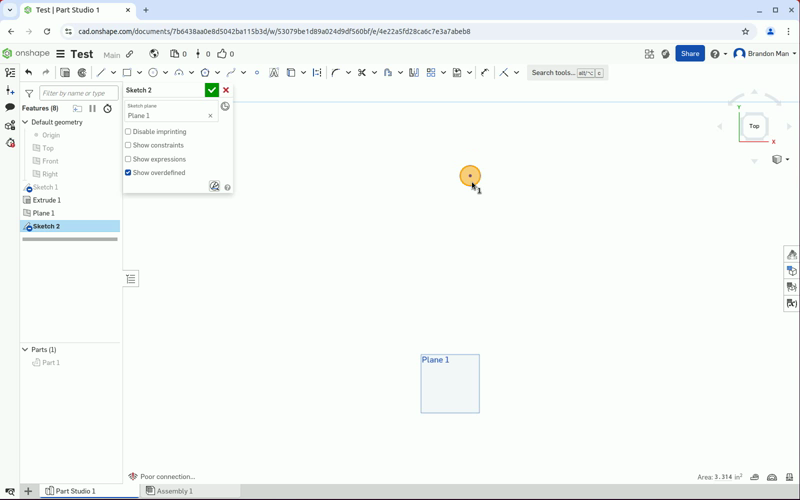
scroll(-6)
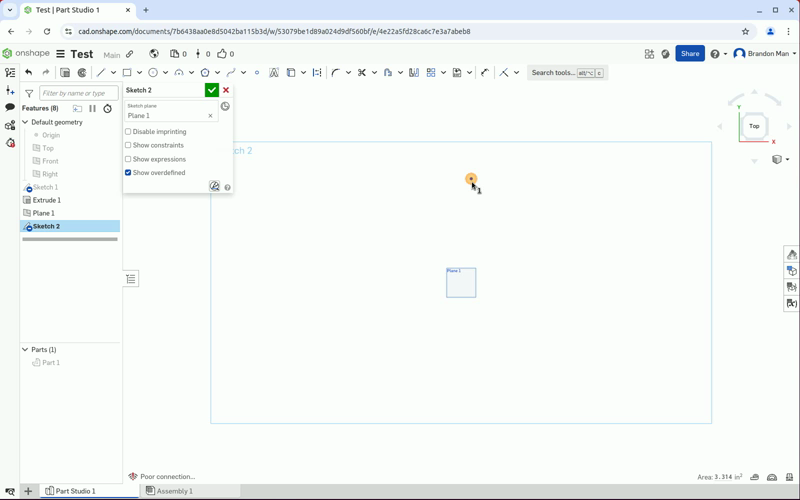
mouse_move(73, 352)
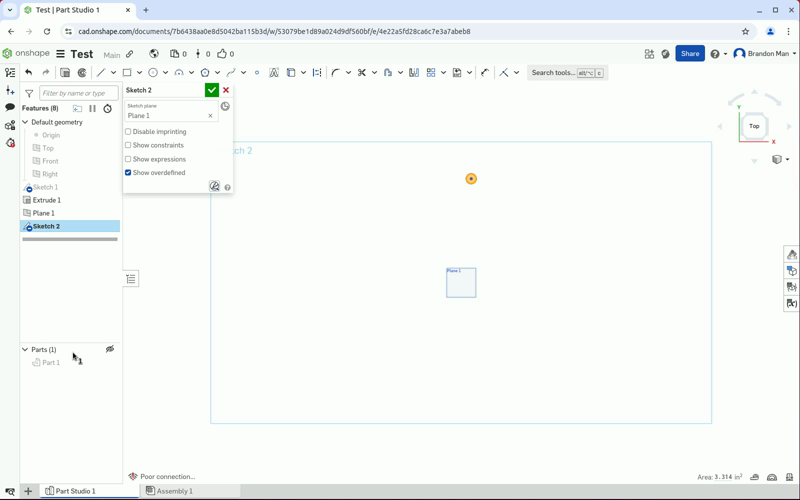
key(shift+y)
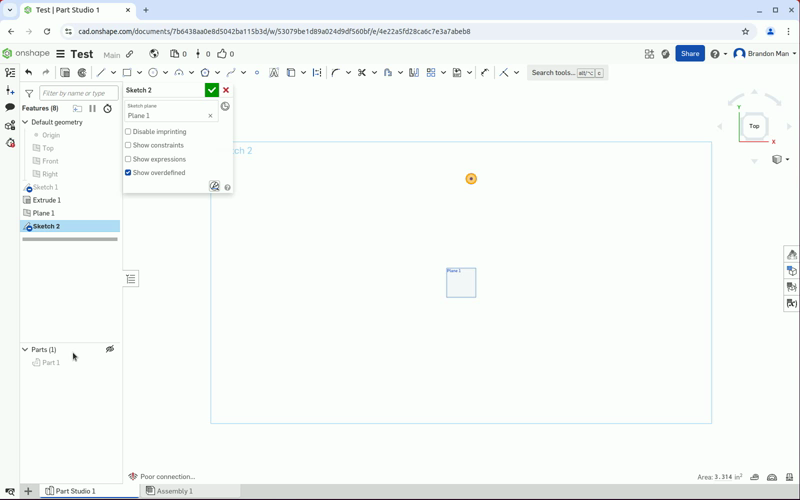
key(shift+e)
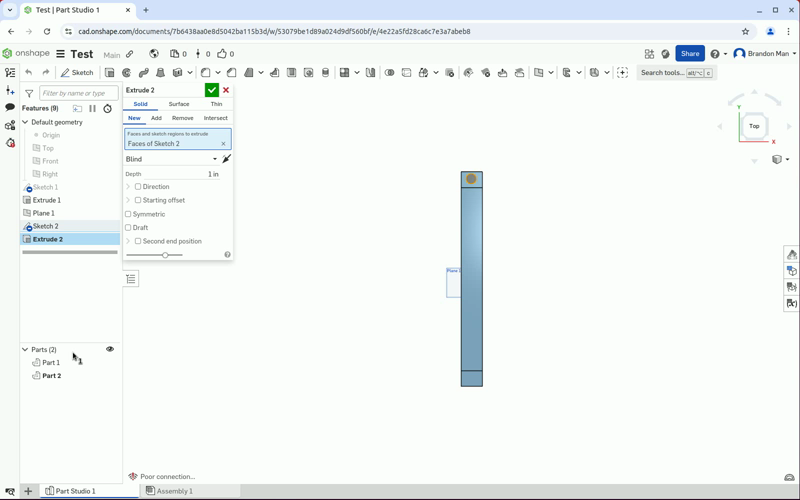
mouse_move(143, 106)
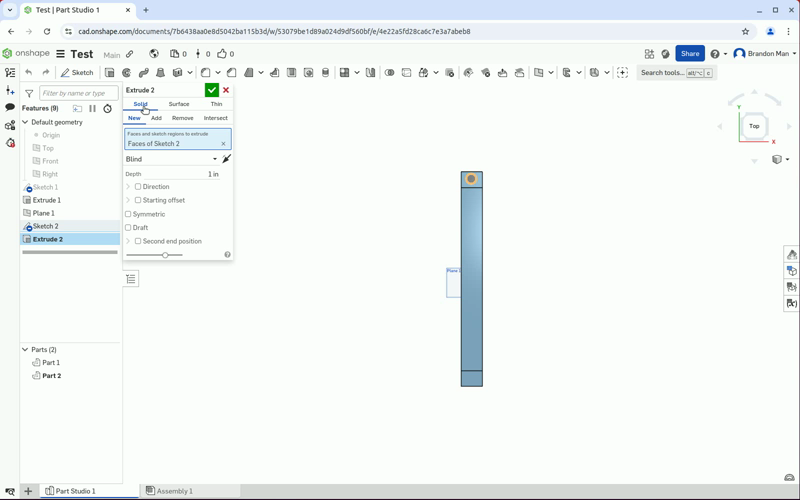
click(143, 106)
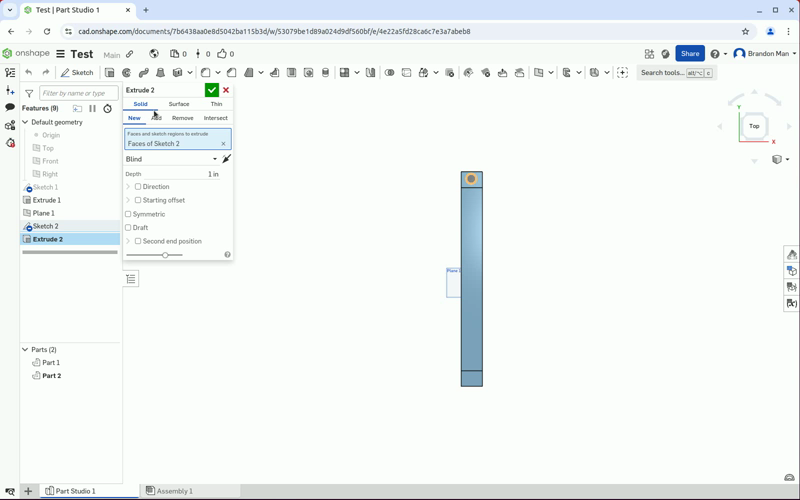
mouse_move(186, 120)
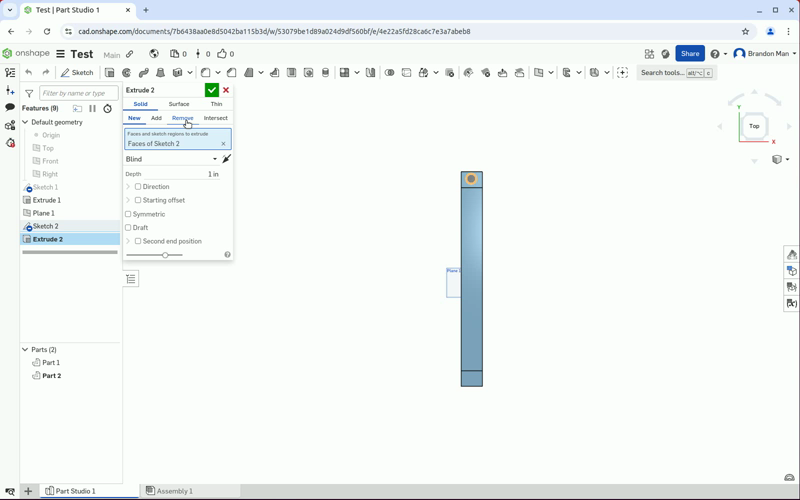
click(186, 120)
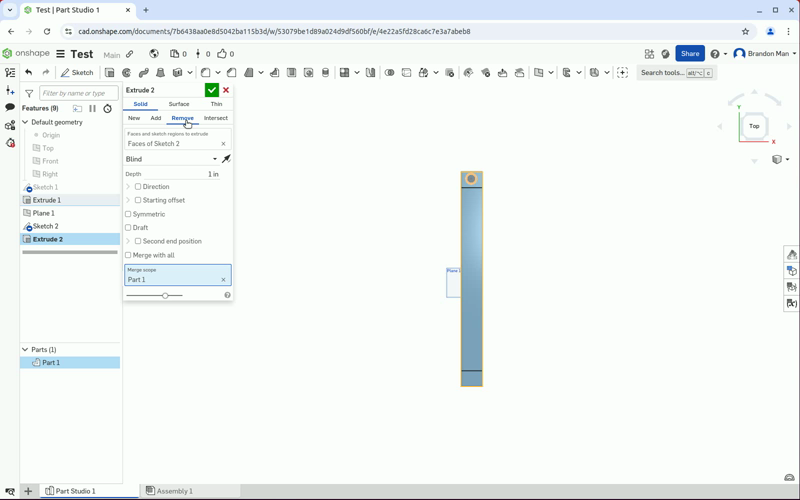
key(tab, 4)
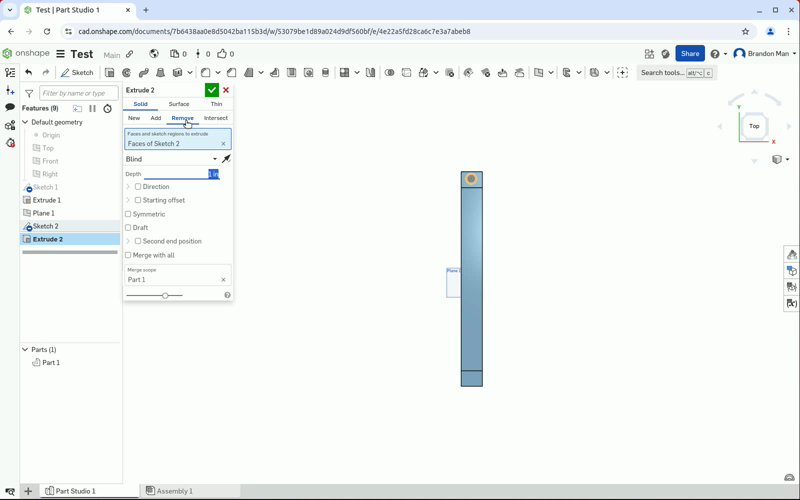
text(10.832)
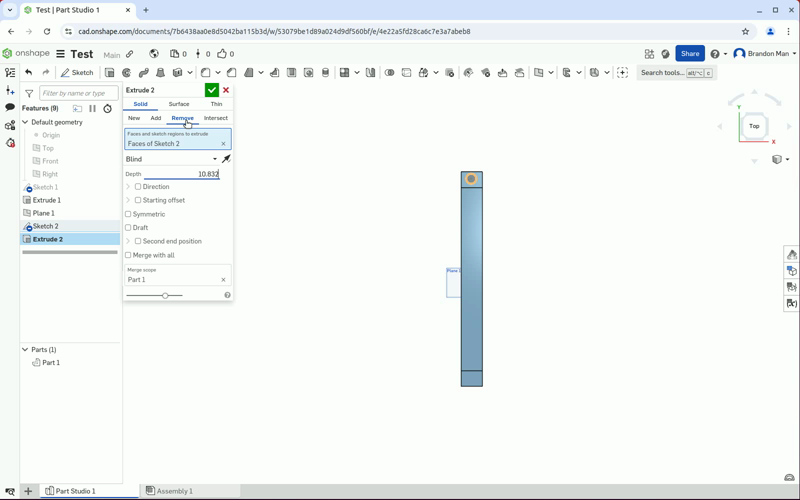
key(tab, 6)
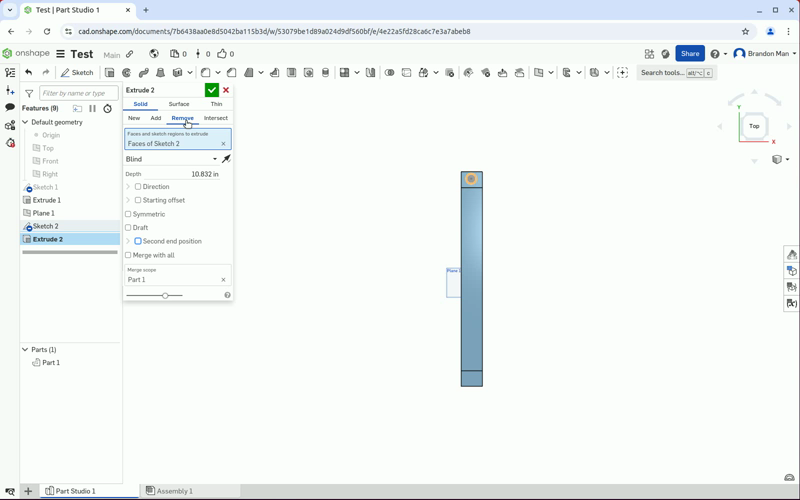
key(space)
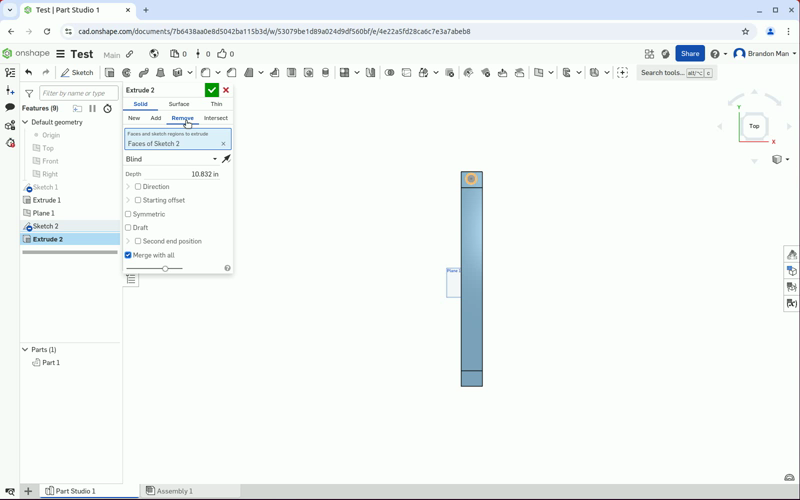
key(enter)
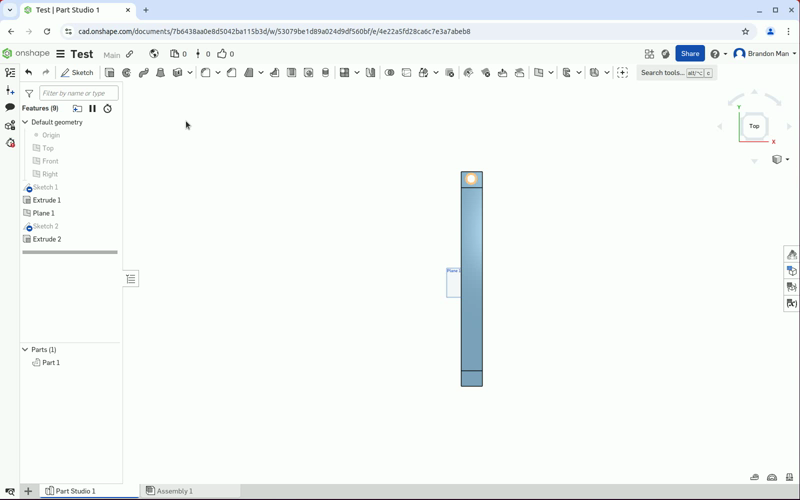
key(shift+h)
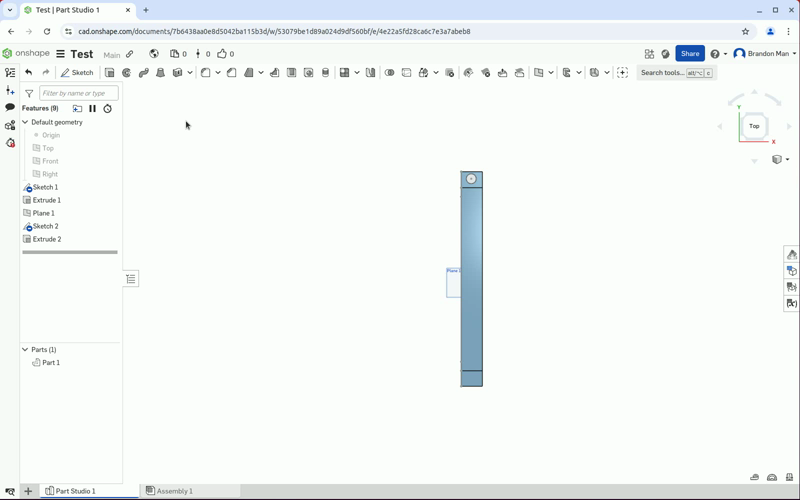
key(shift+h)
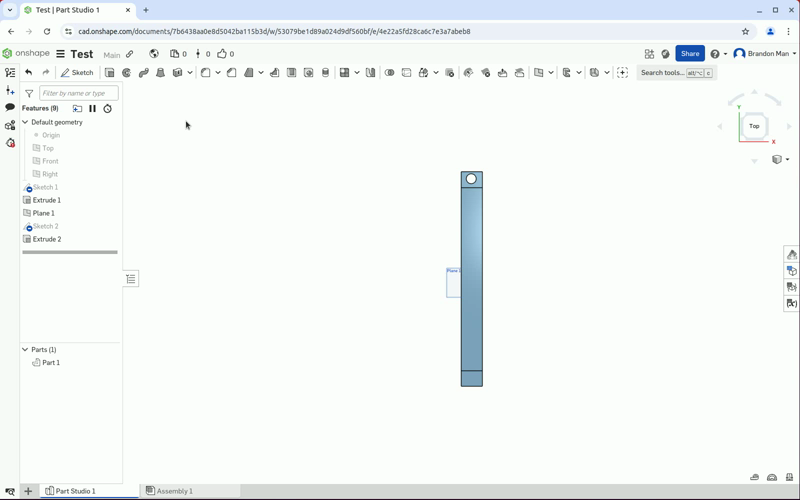
mouse_move(73, 189)
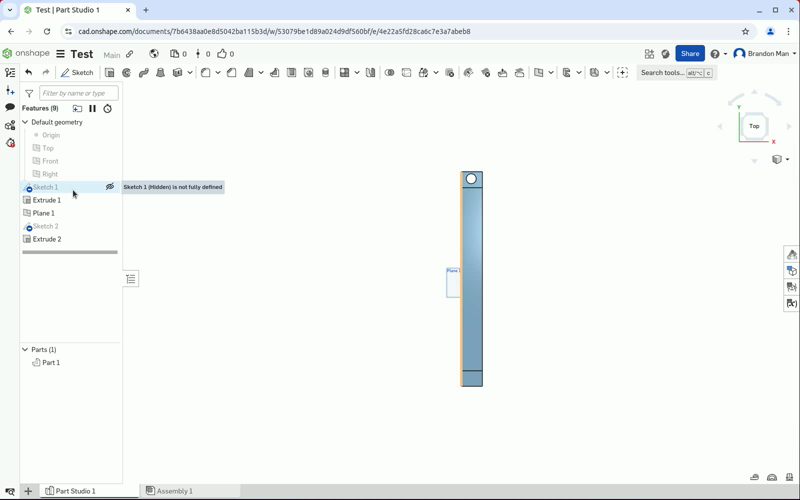
click(73, 189)
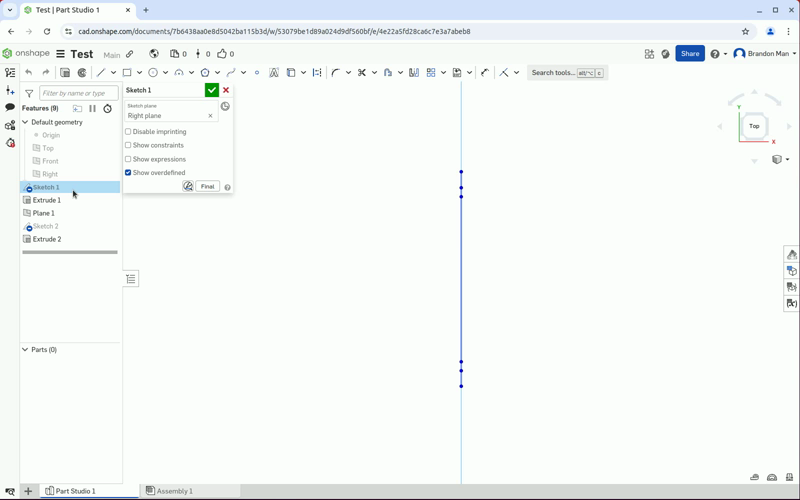
mouse_move(229, 92)
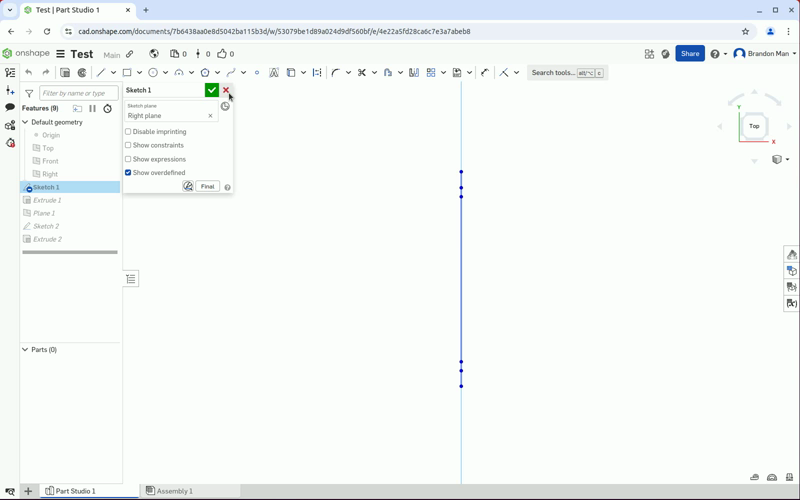
click(229, 92)
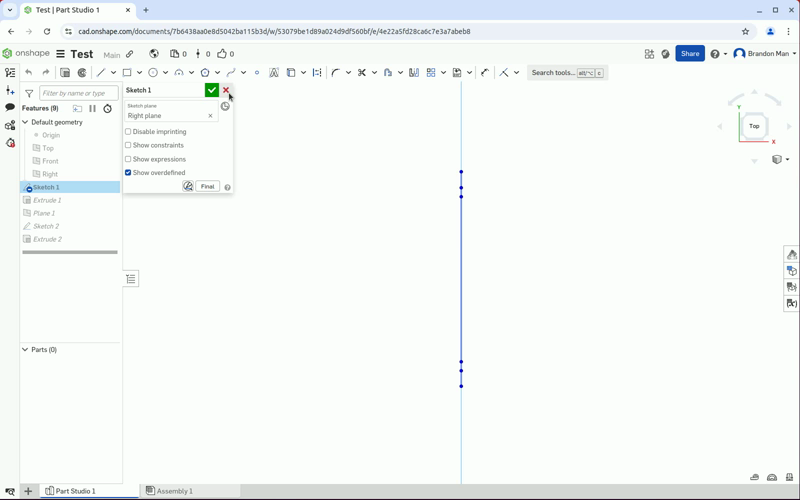
key(shift+s)
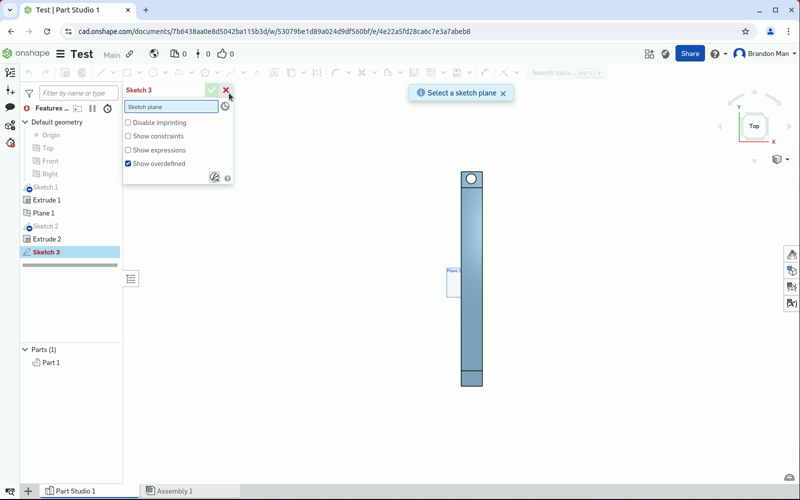
mouse_move(73, 215)
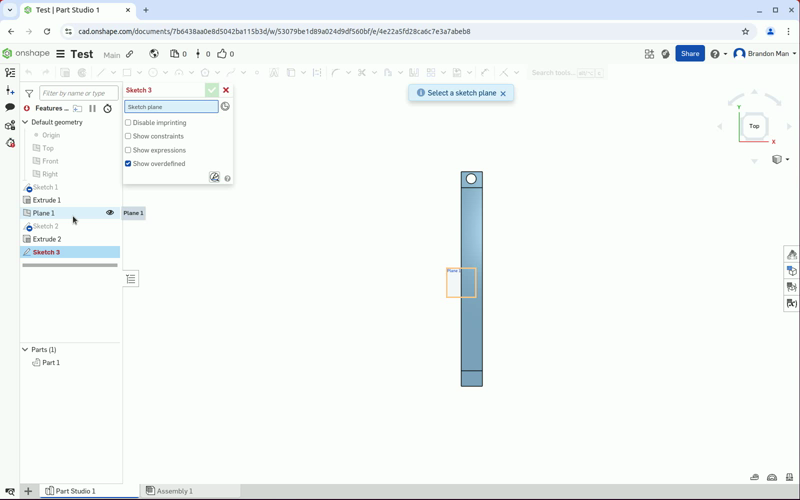
click(73, 215)
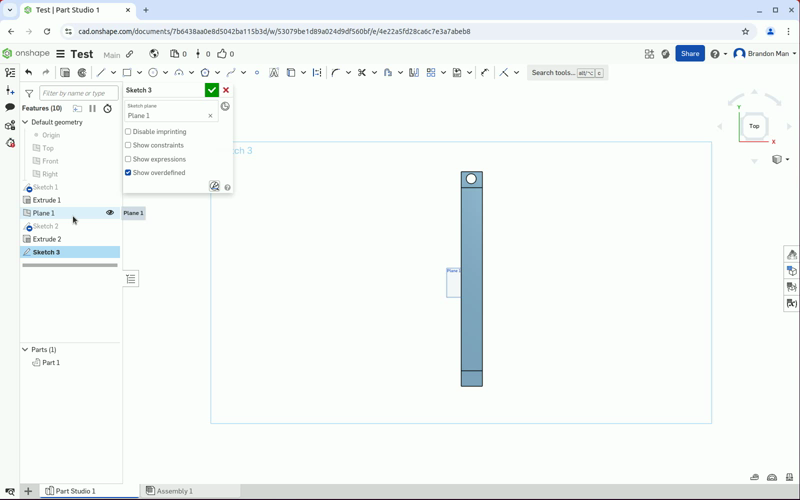
mouse_move(73, 352)
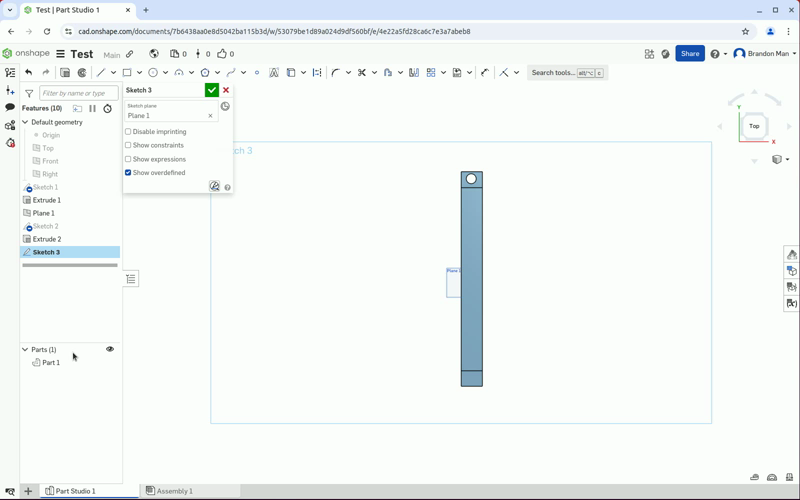
key(y)
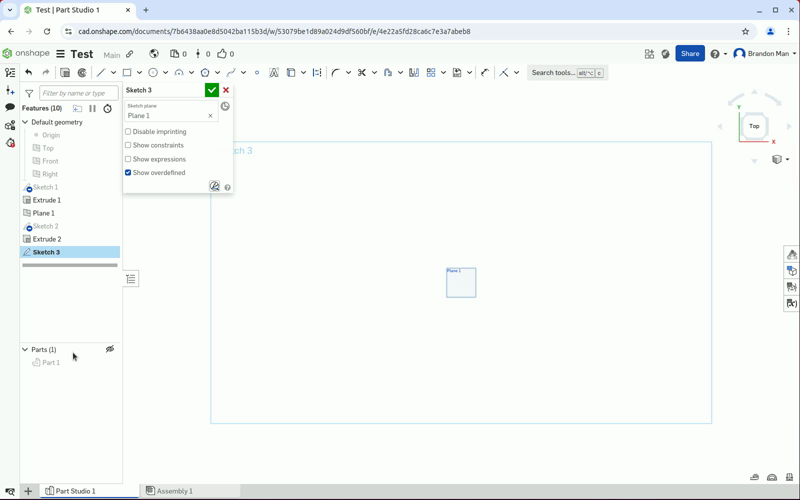
key(c)
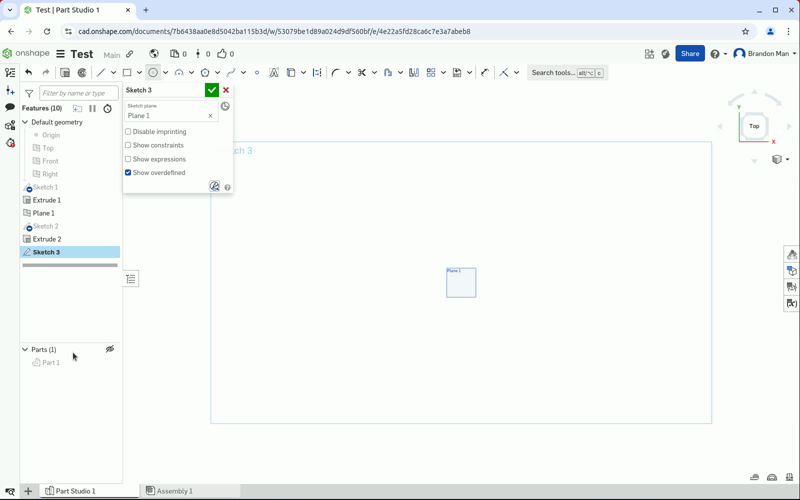
key_down(shift)
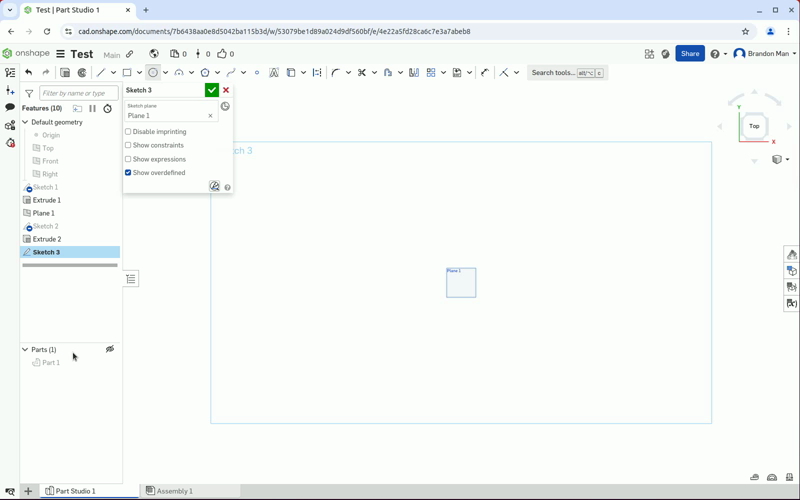
mouse_move(471, 378)
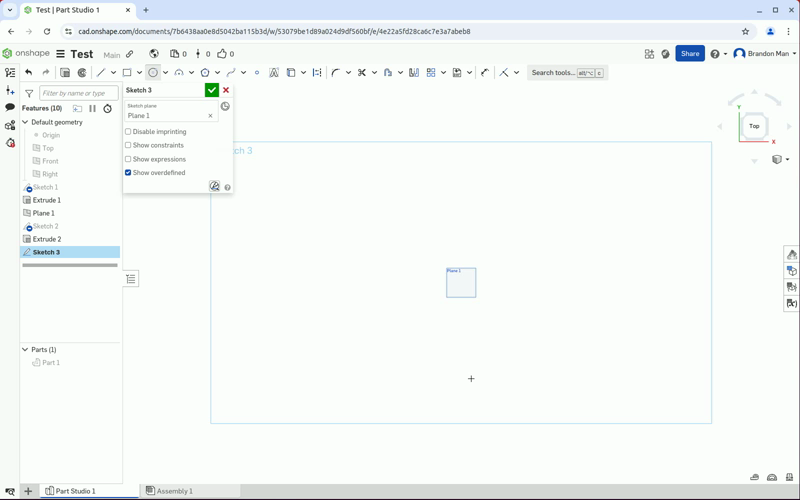
click(471, 378)
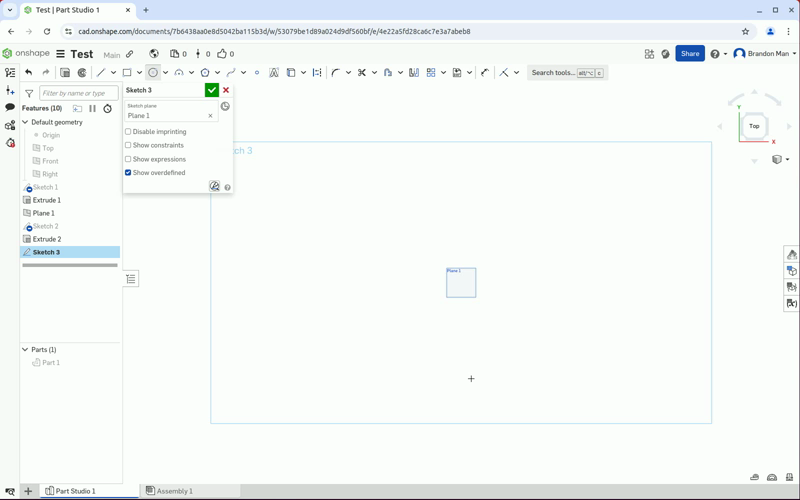
key_up(shift)
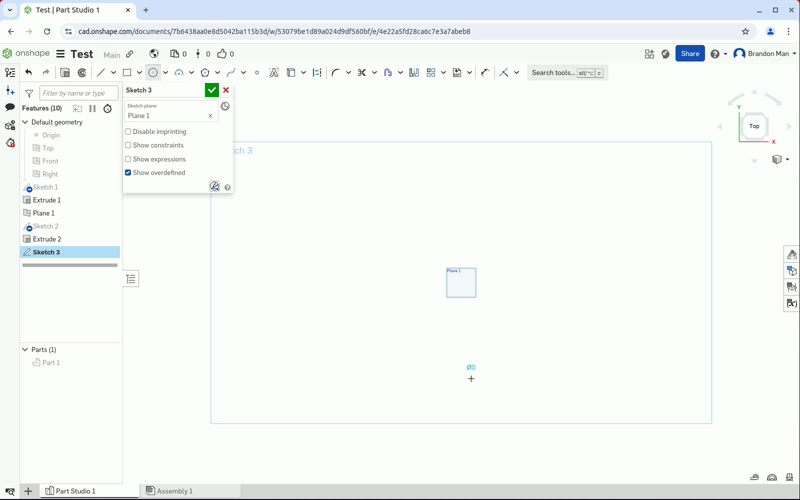
mouse_move(476, 378)
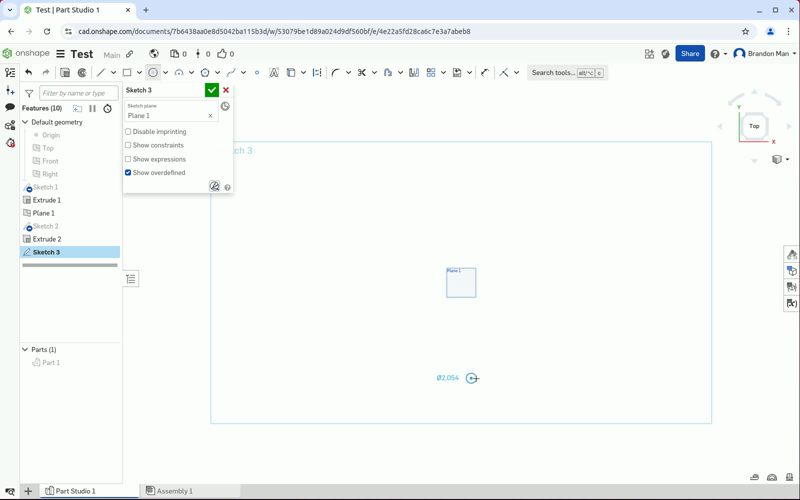
click(476, 378)
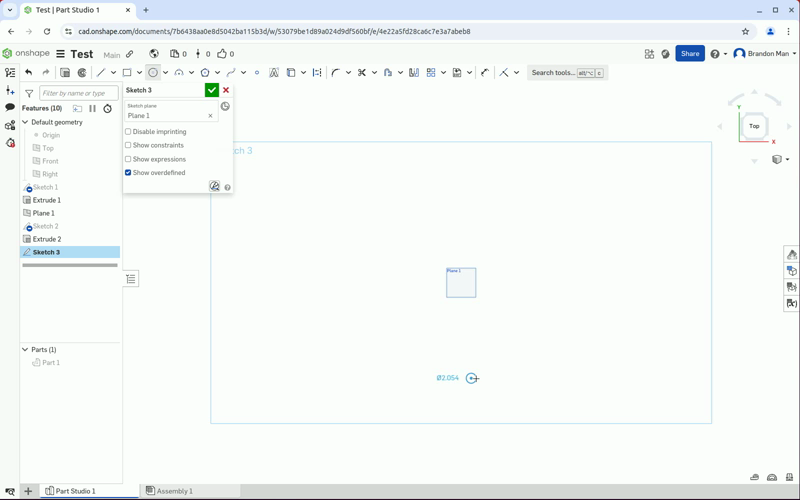
key(esc)
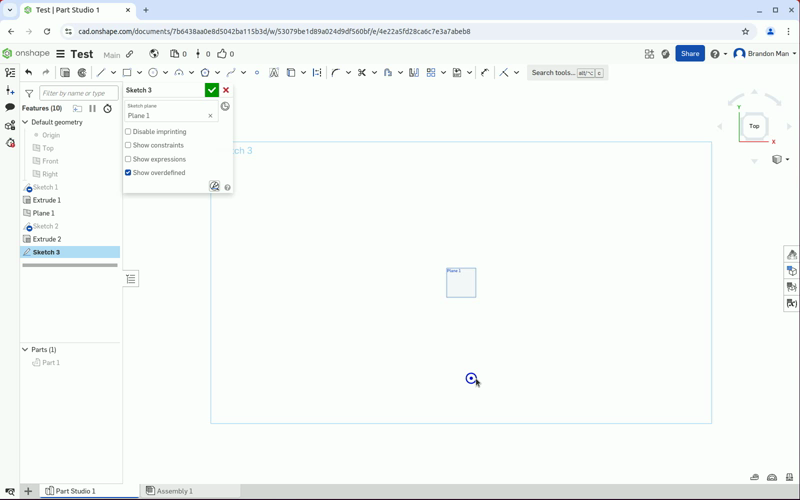
mouse_move(469, 380)
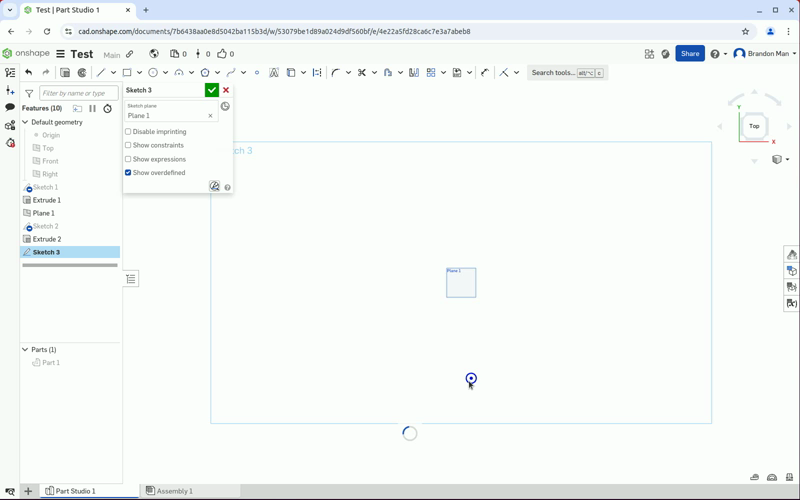
scroll(6)
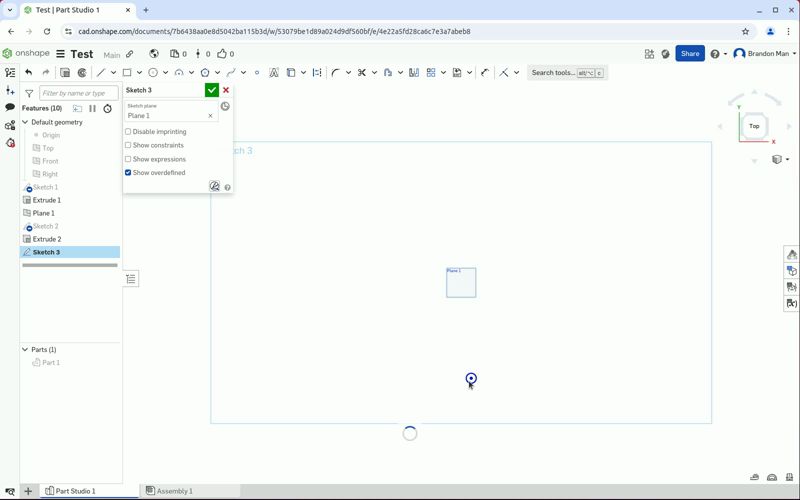
scroll(6)
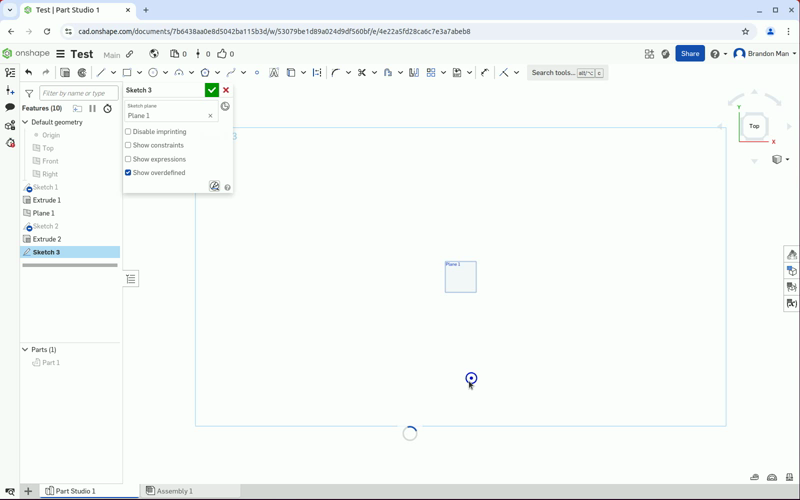
scroll(6)
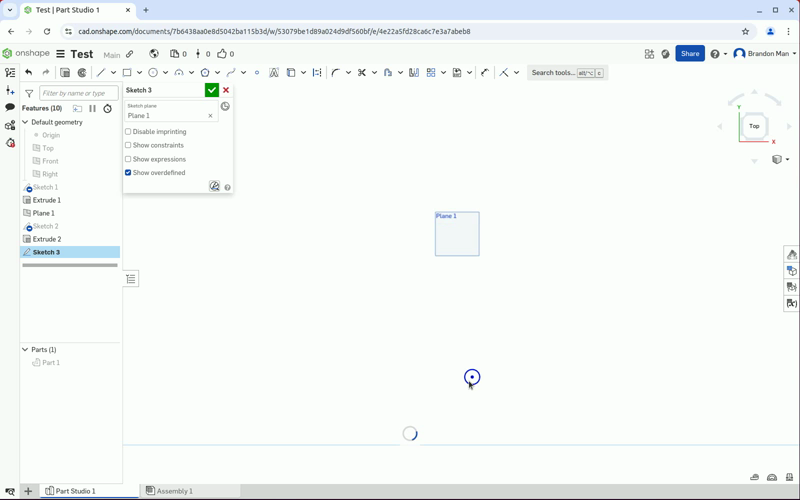
scroll(6)
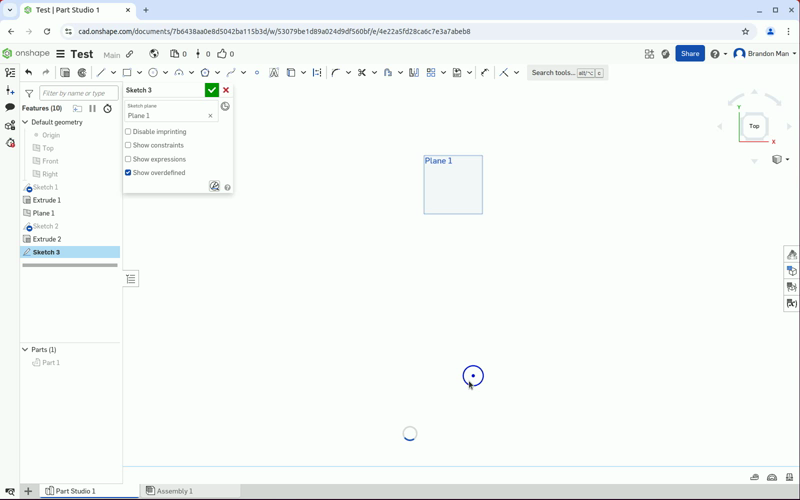
scroll(6)
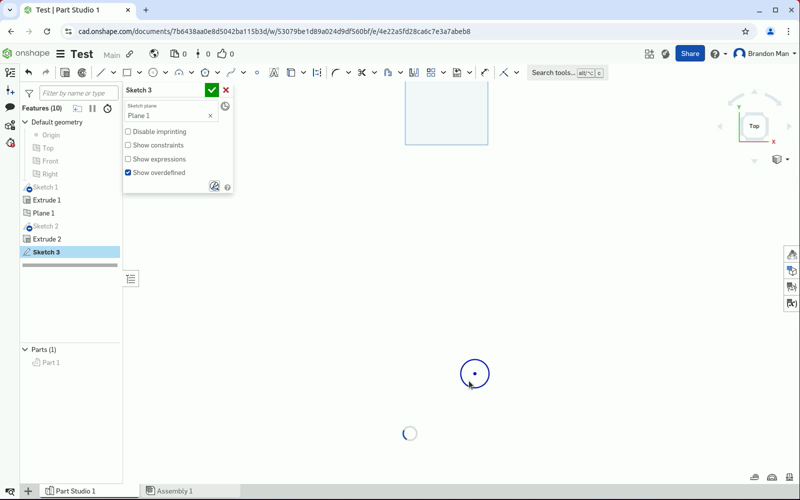
scroll(6)
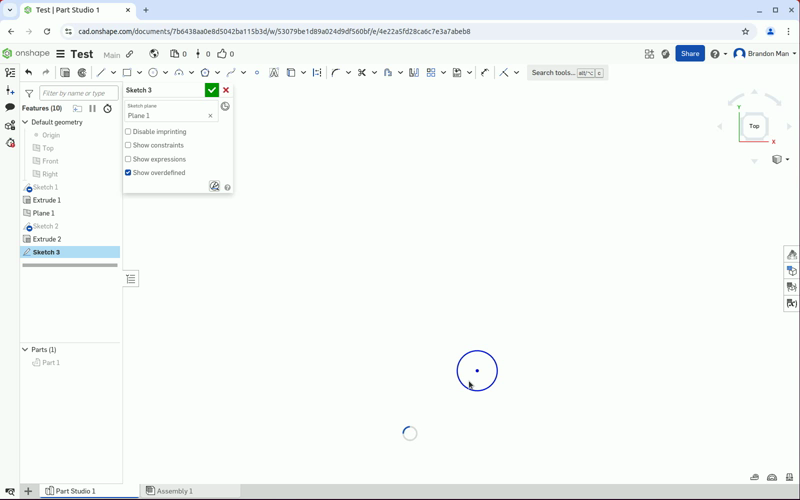
scroll(6)
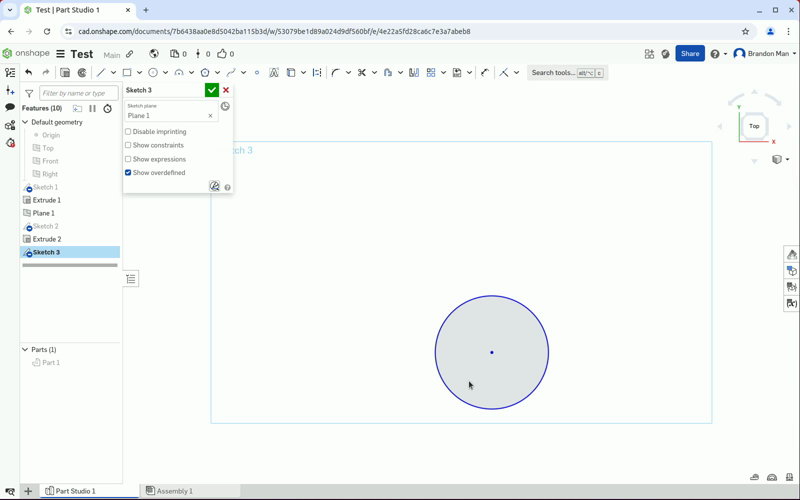
click(469, 380)
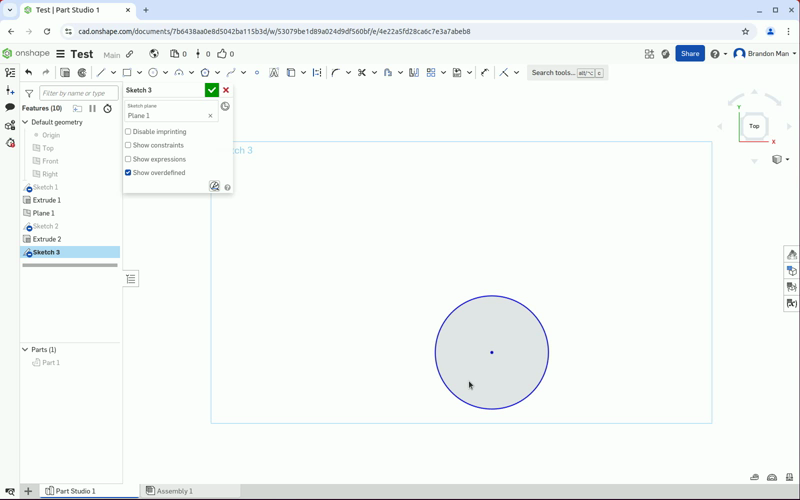
scroll(-6)
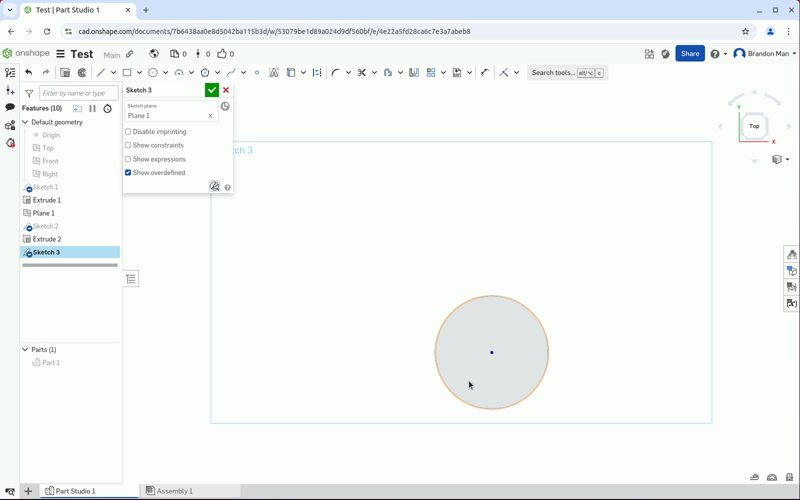
scroll(-6)
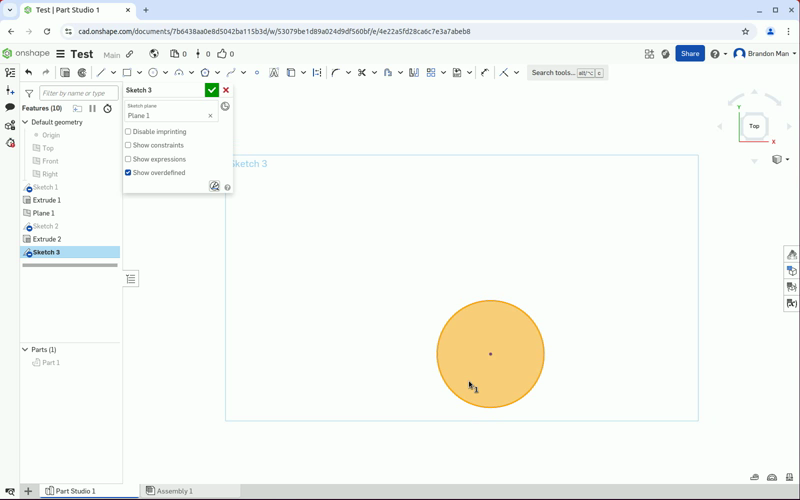
scroll(-6)
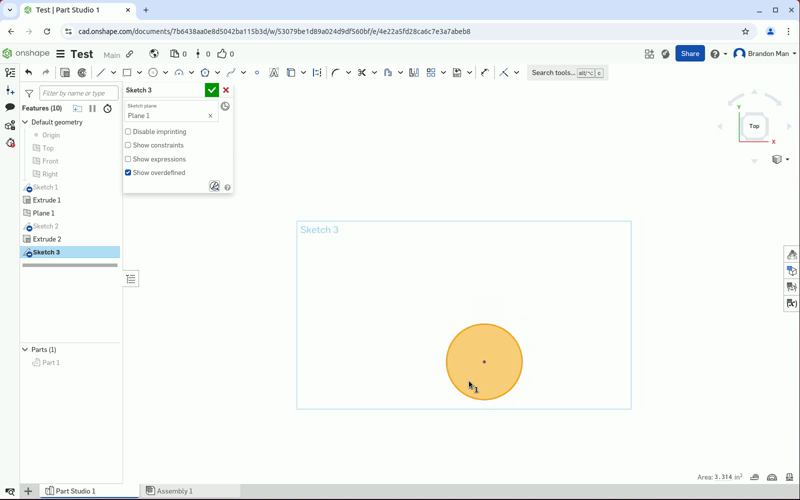
scroll(-6)
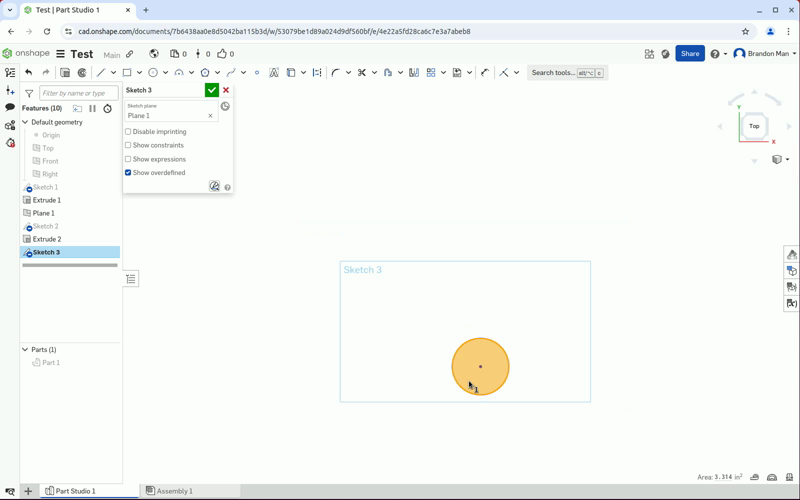
scroll(-6)
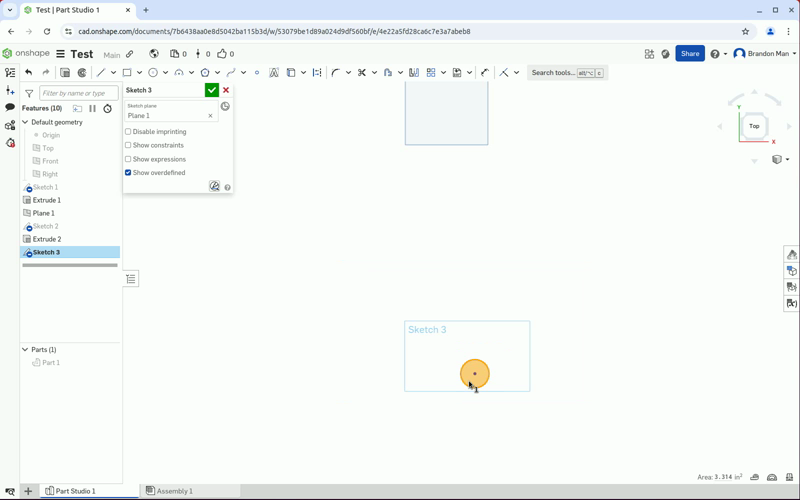
scroll(-6)
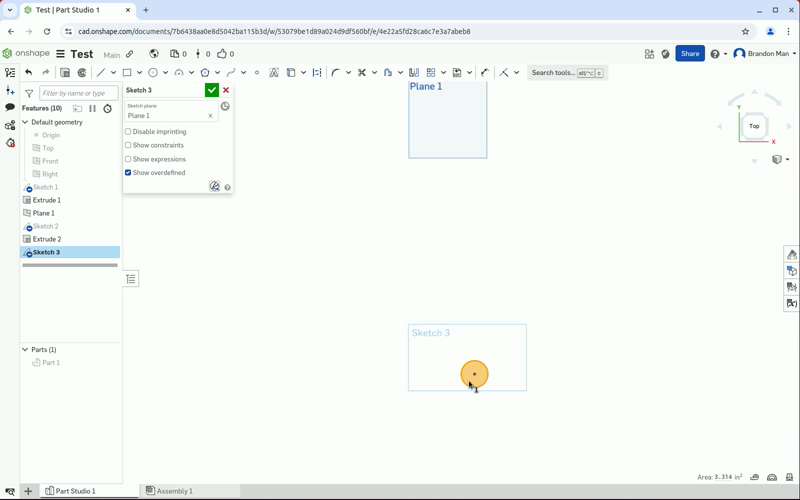
scroll(-6)
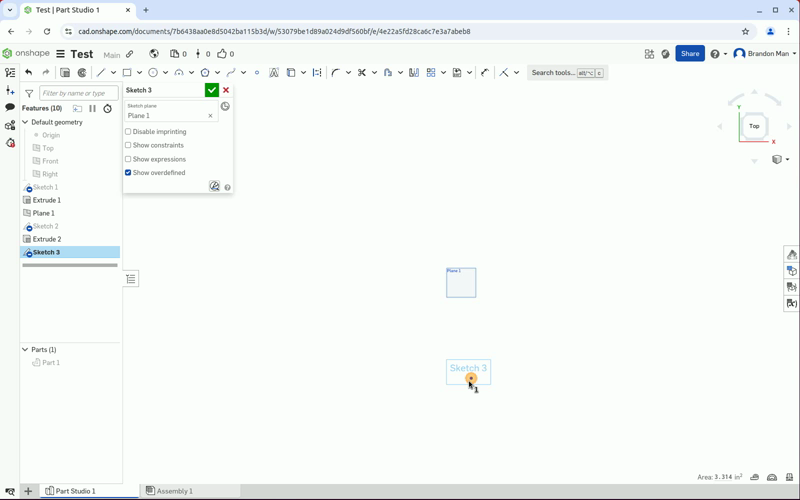
mouse_move(73, 352)
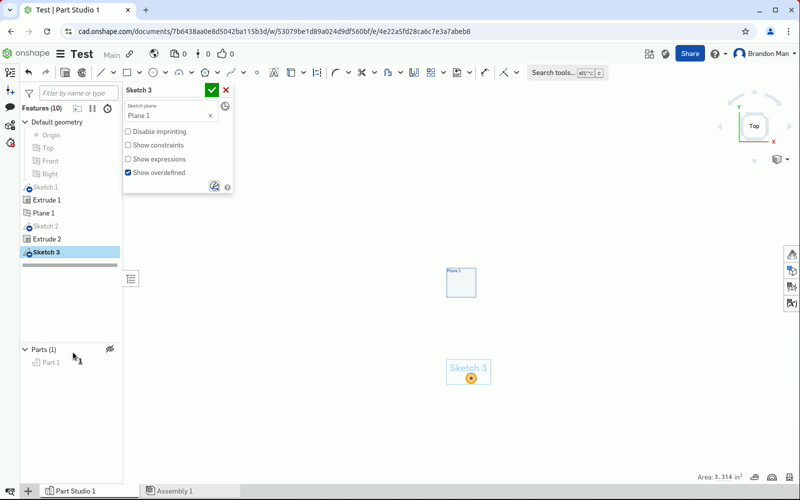
key(shift+y)
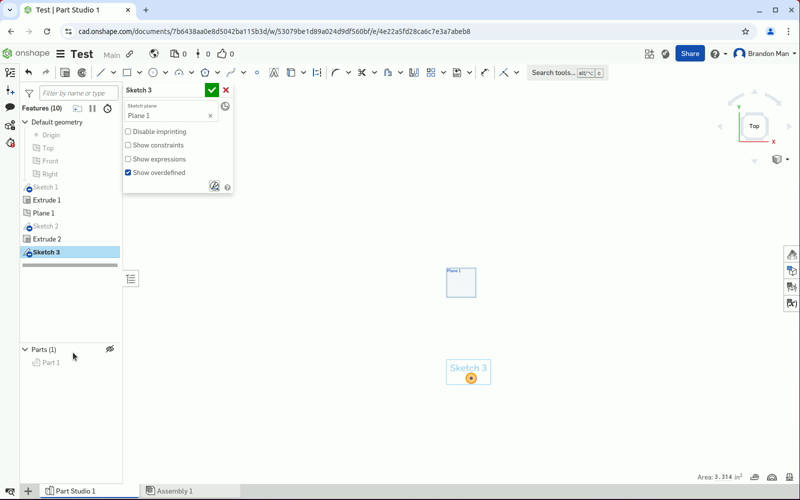
key(shift+e)
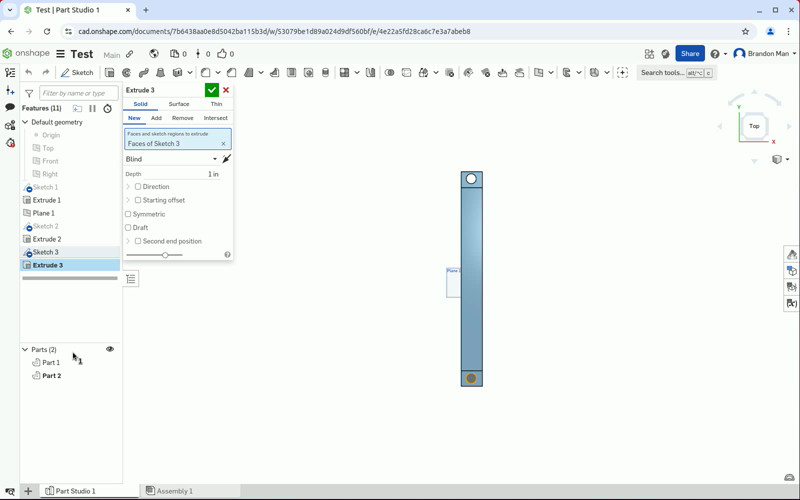
mouse_move(143, 106)
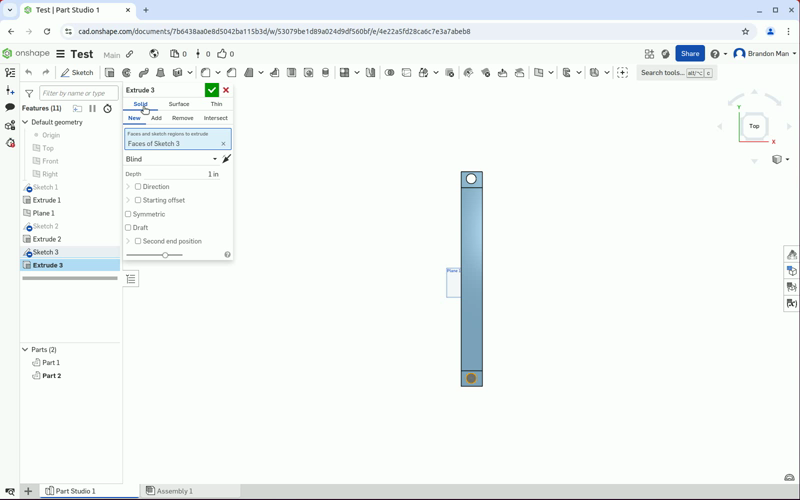
click(143, 106)
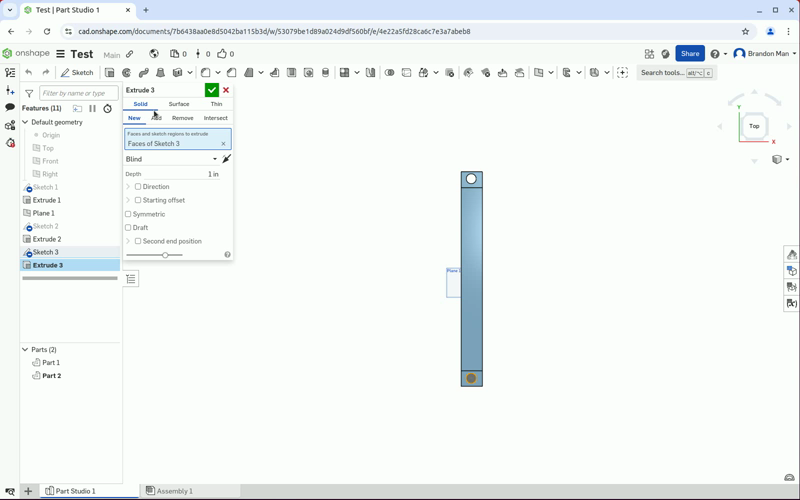
mouse_move(186, 120)
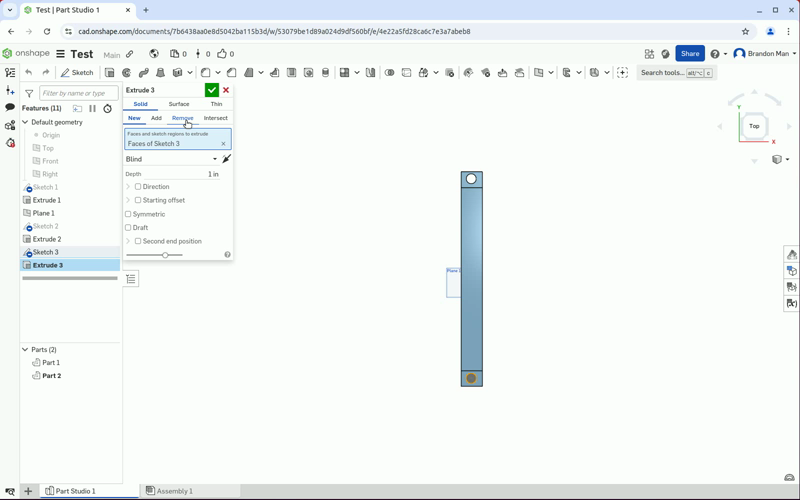
click(186, 120)
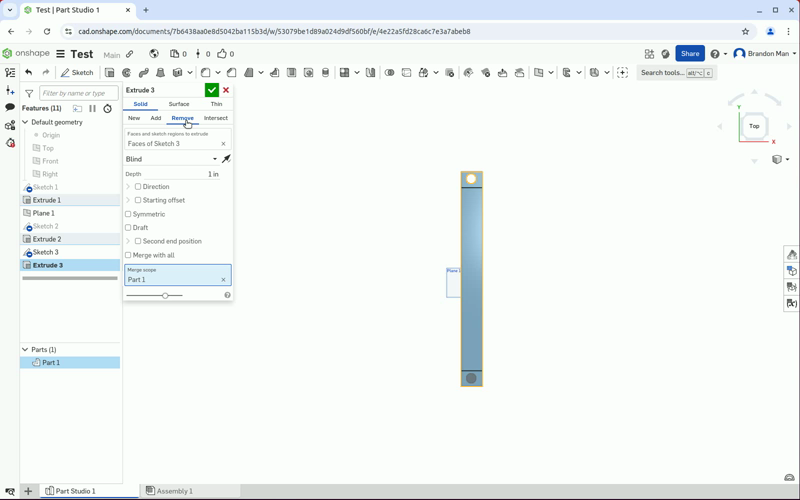
key(tab, 4)
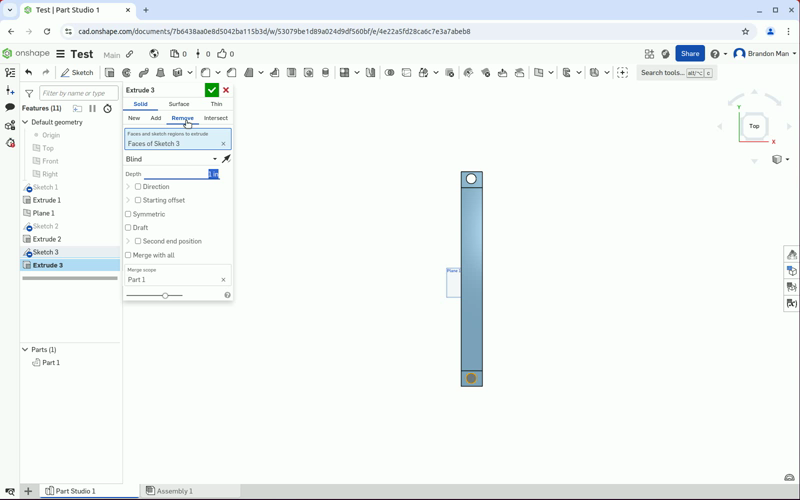
text(10.832)
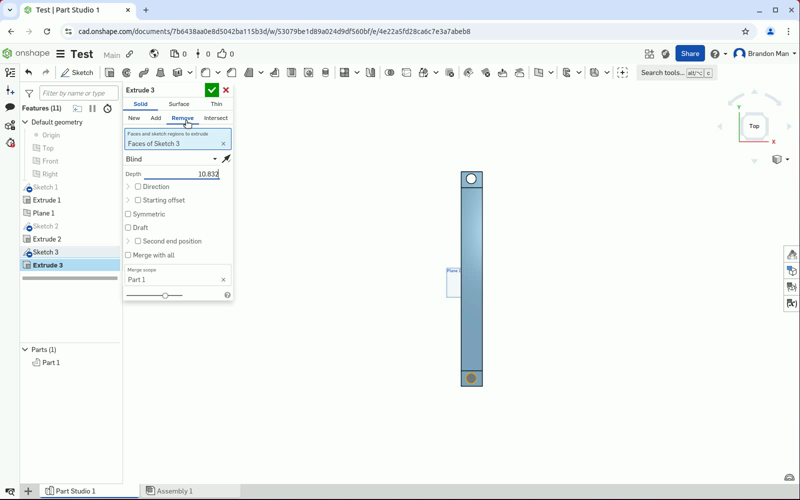
key(tab, 6)
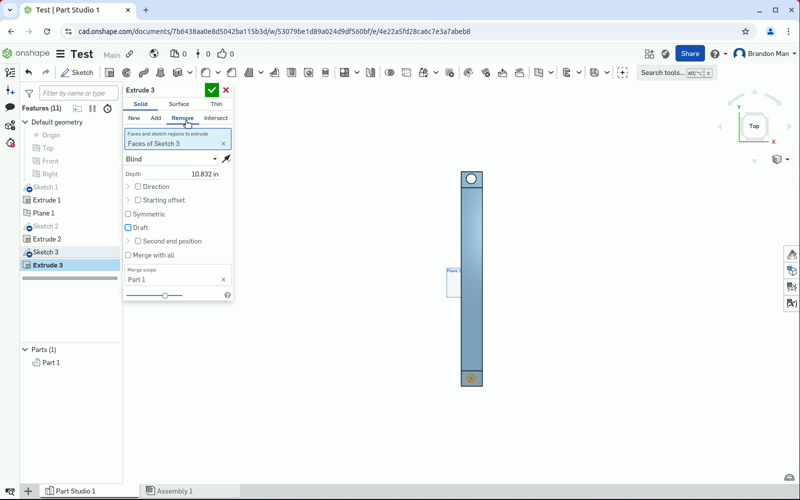
key(space)
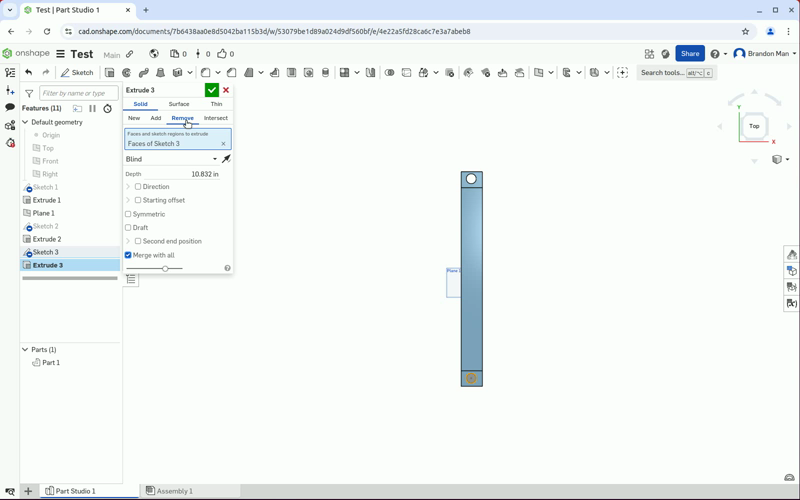
key(enter)
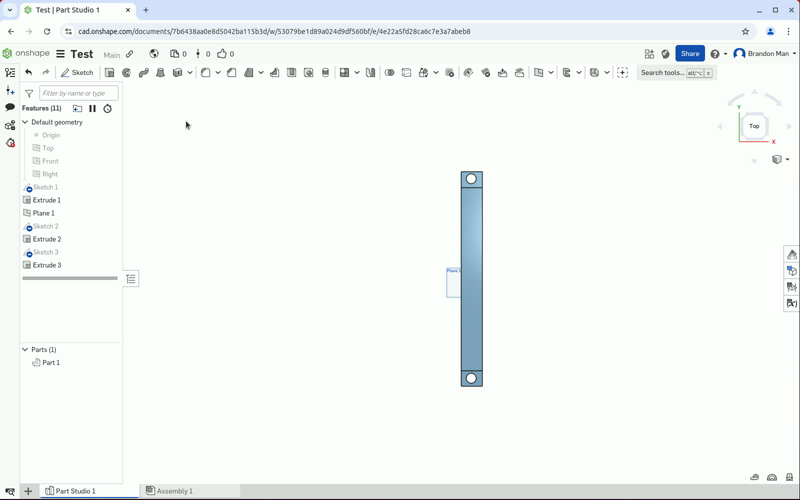
key(shift+h)
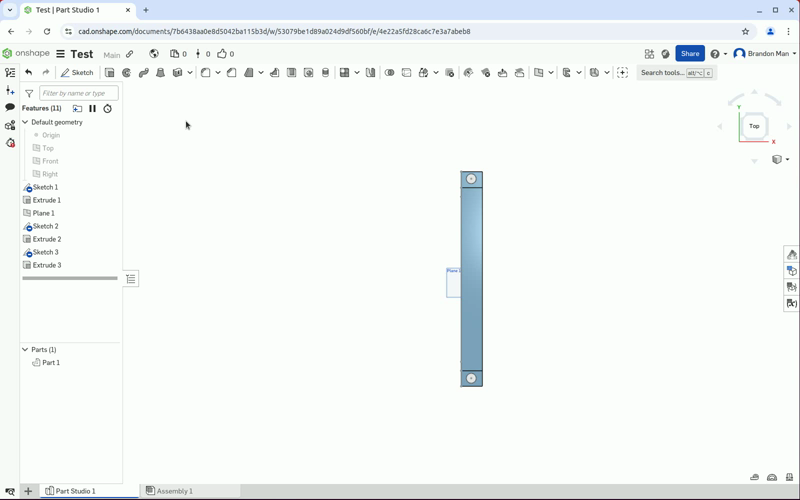
key(shift+h)
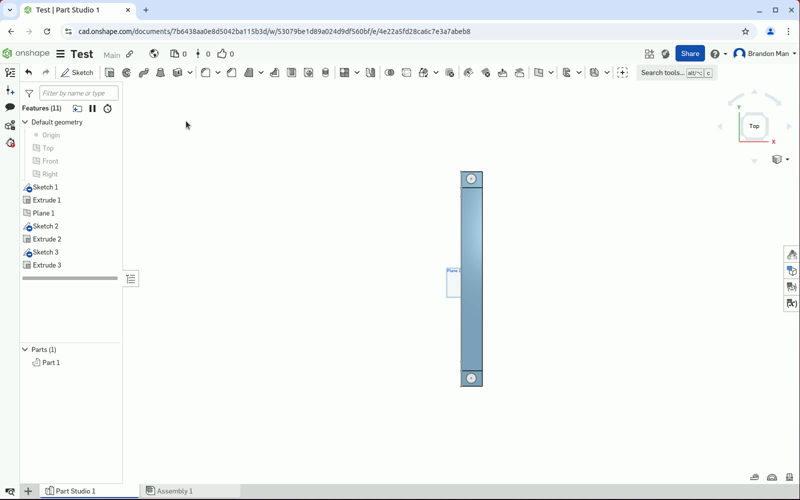
key(shift+7)
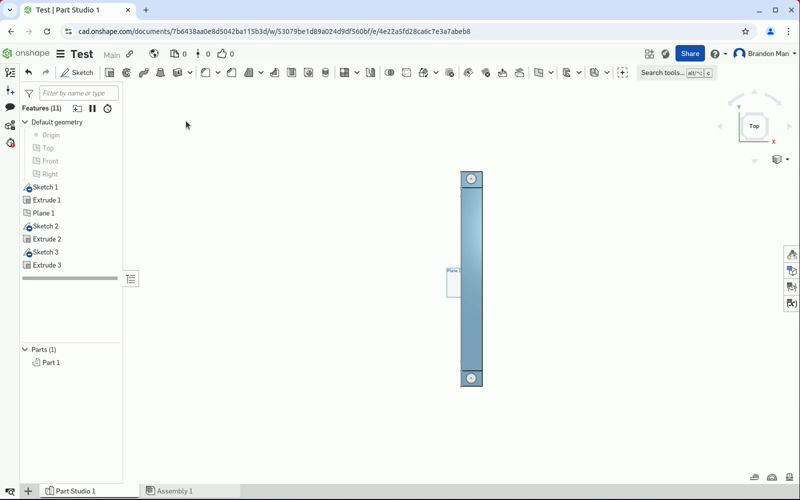
key(up, 3)
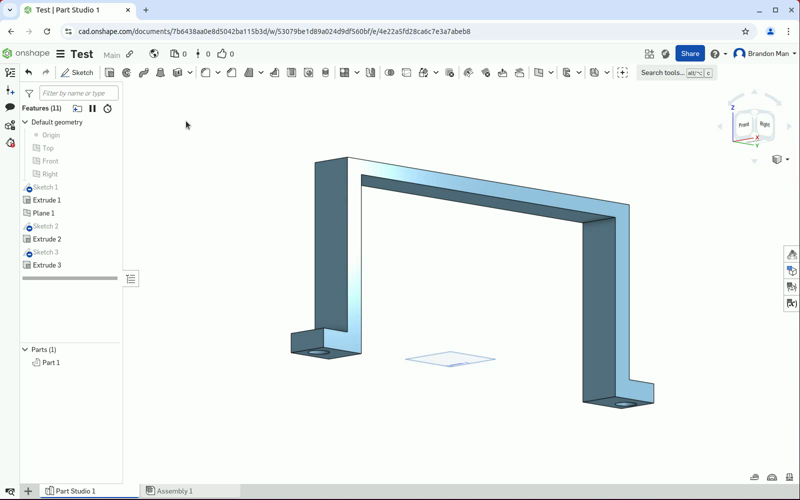
key(left, 3)
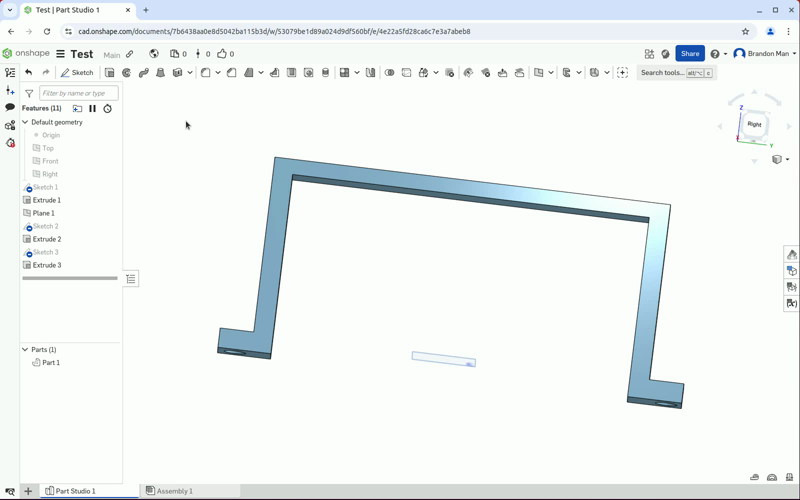
key(right, 3)
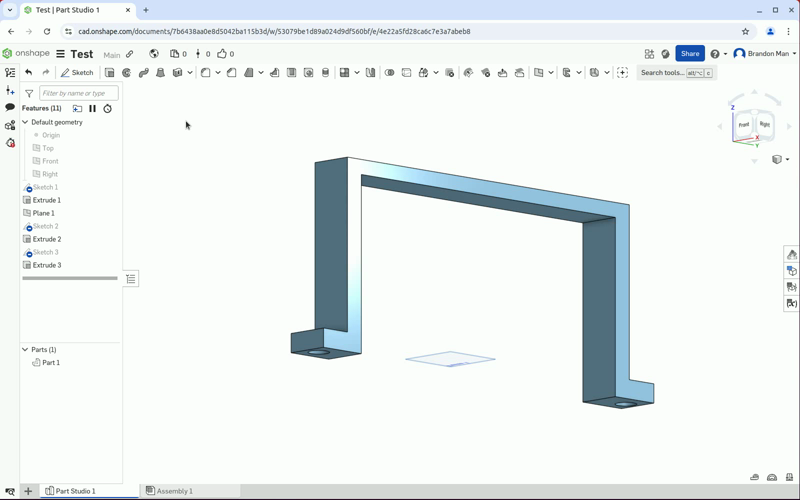
key(down, 3)
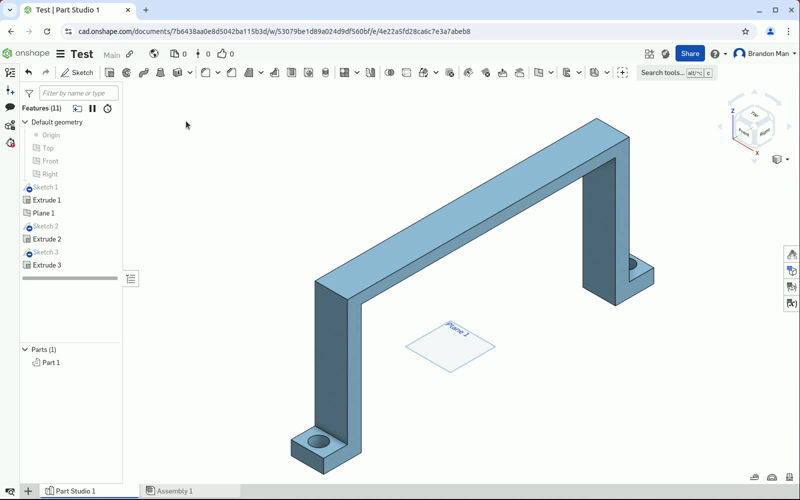
mouse_move(73, 189)
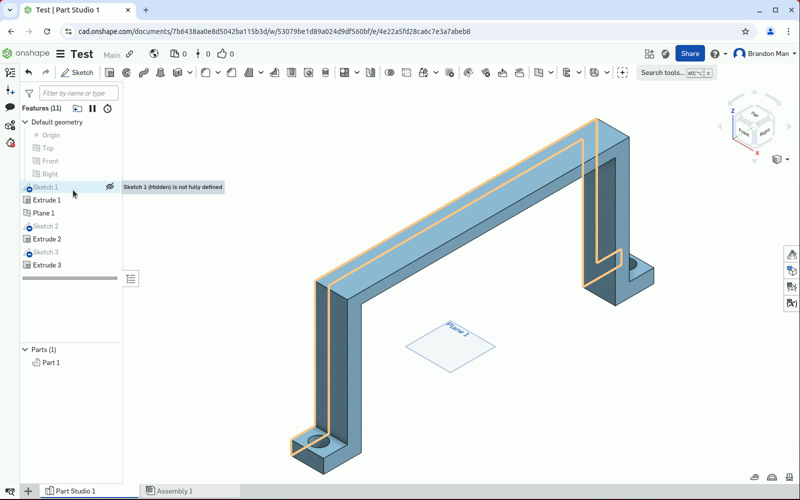
click(73, 189)